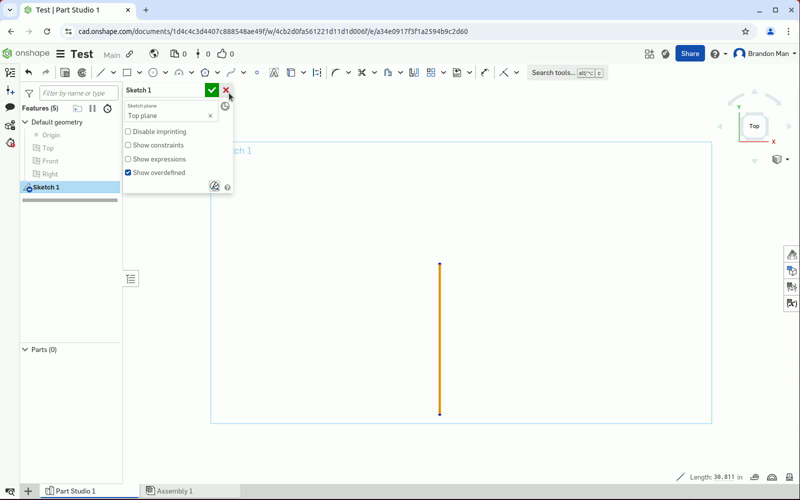
key(shift+h)
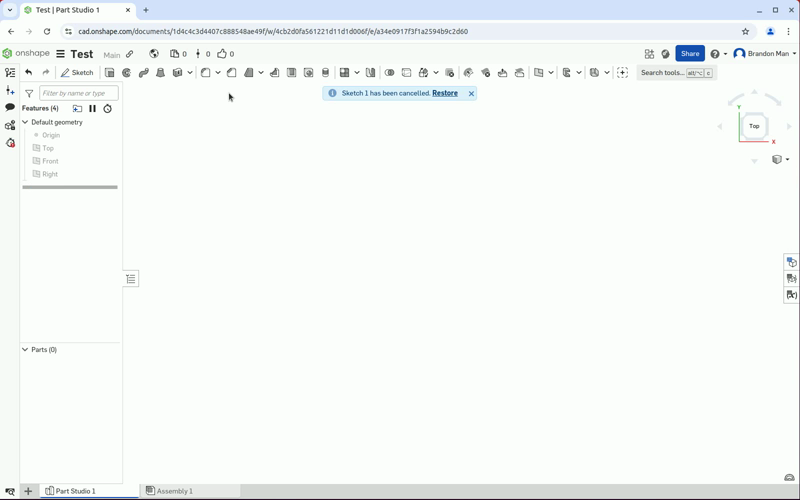
mouse_move(73, 352)
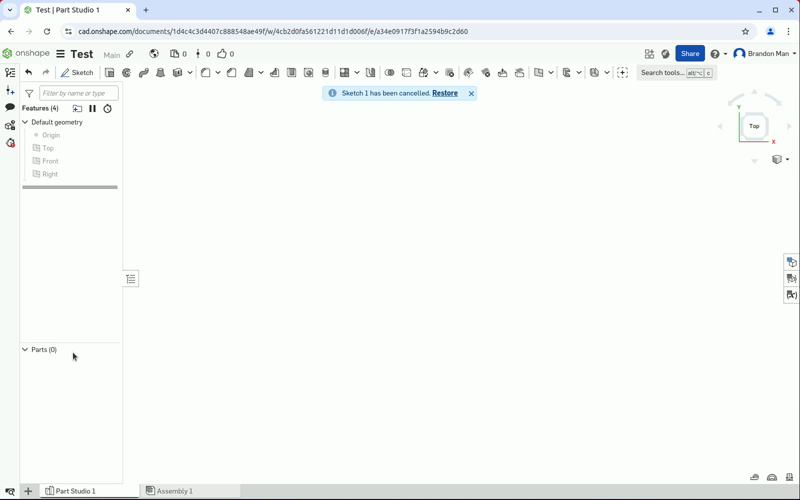
key(y)
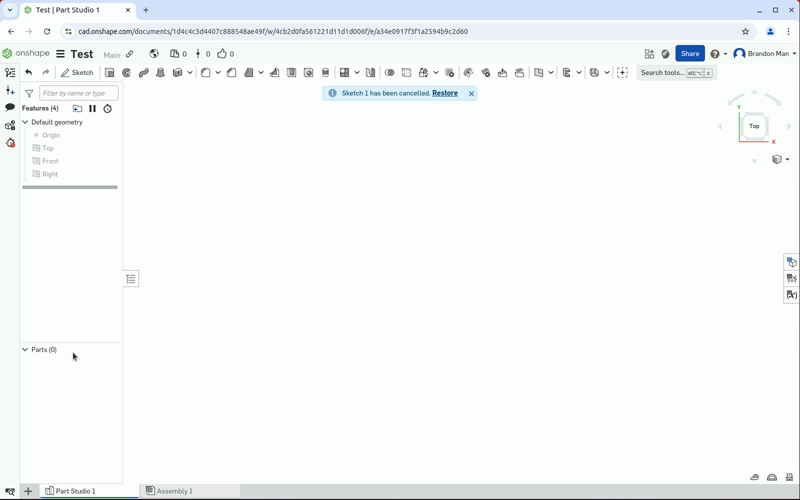
key(shift+p)
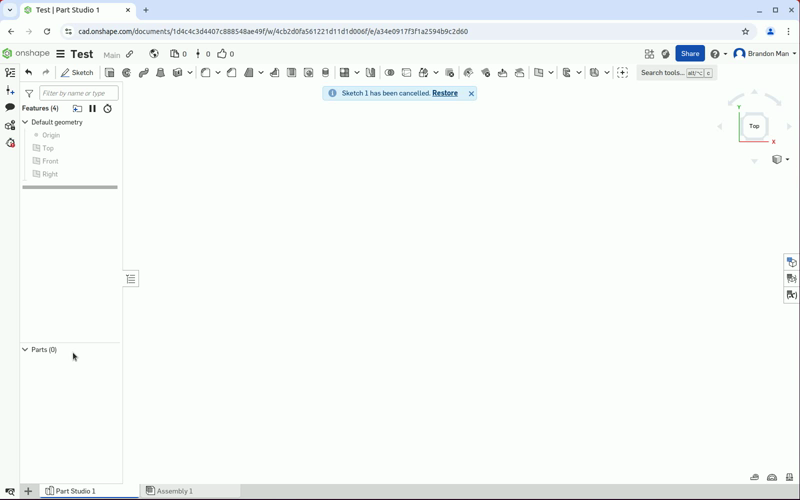
key(space)
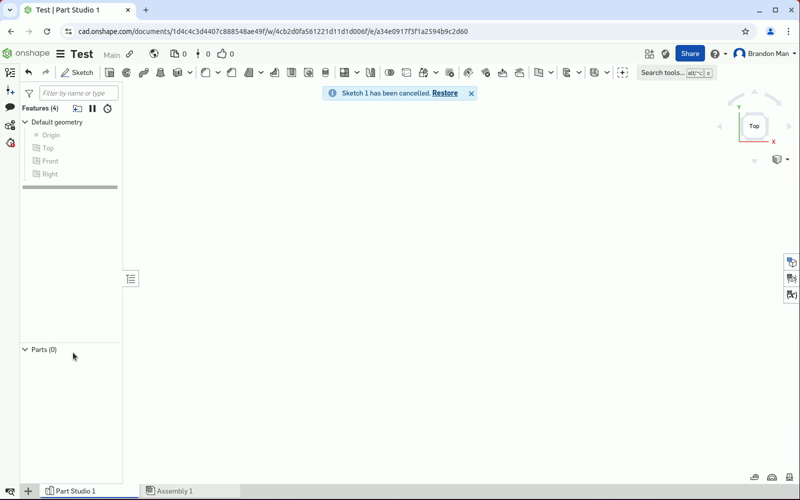
key_down(shift)
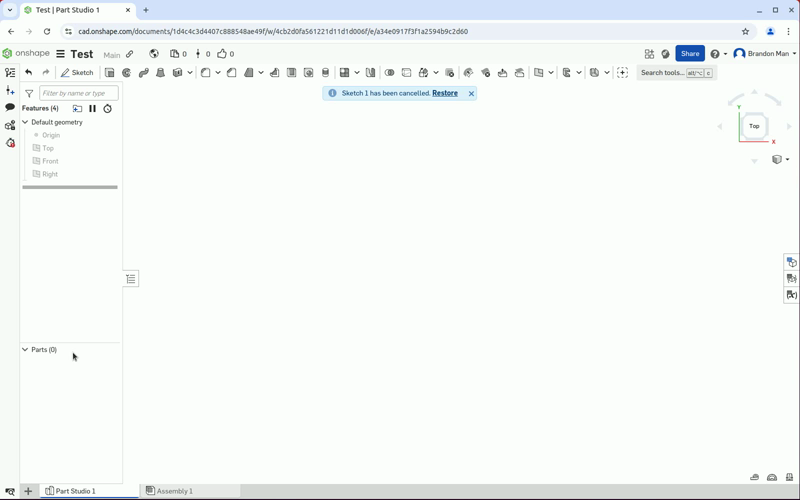
key(up)
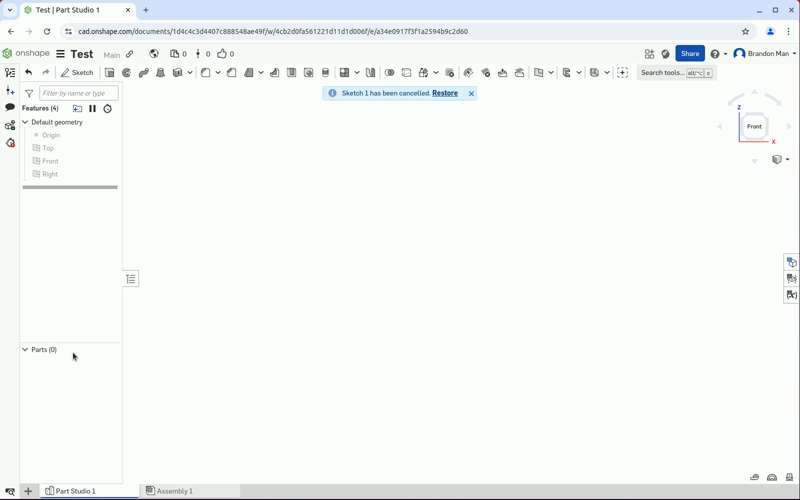
key_up(shift)
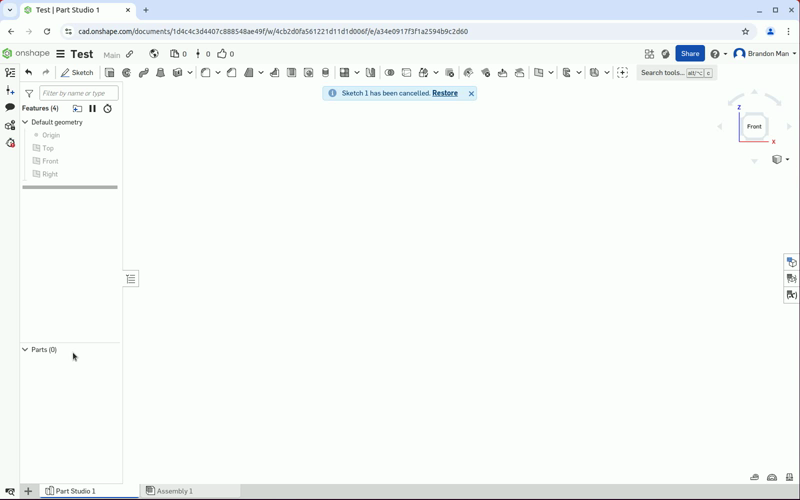
mouse_move(73, 352)
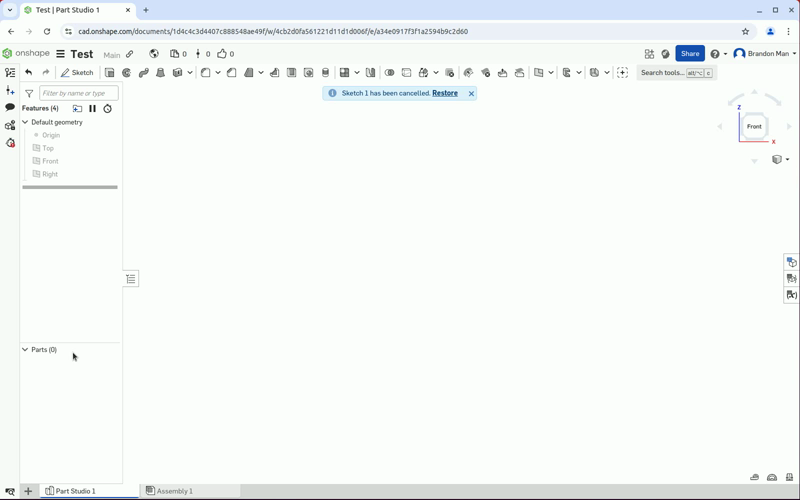
key(shift+y)
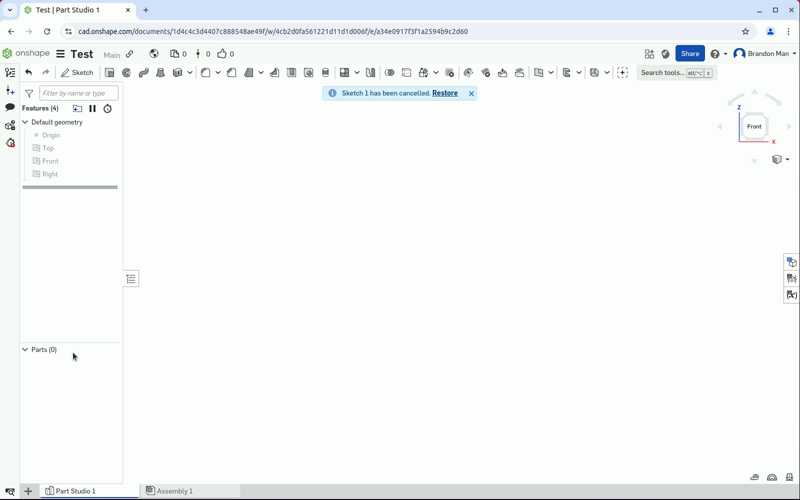
key(shift+s)
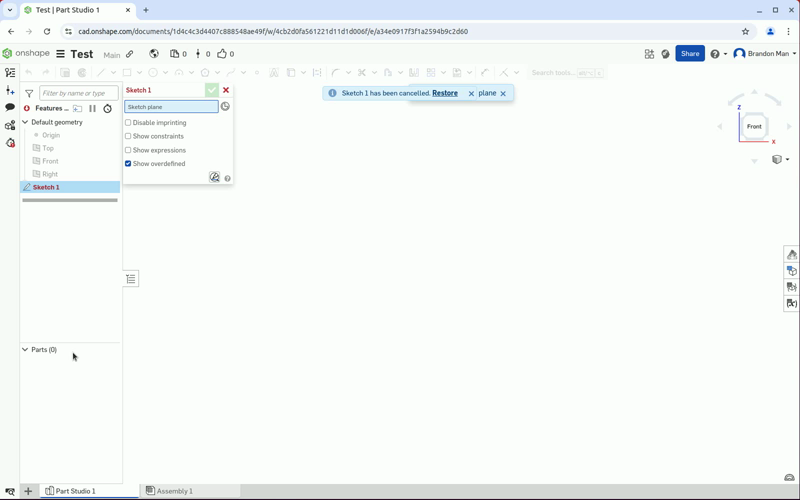
mouse_move(73, 163)
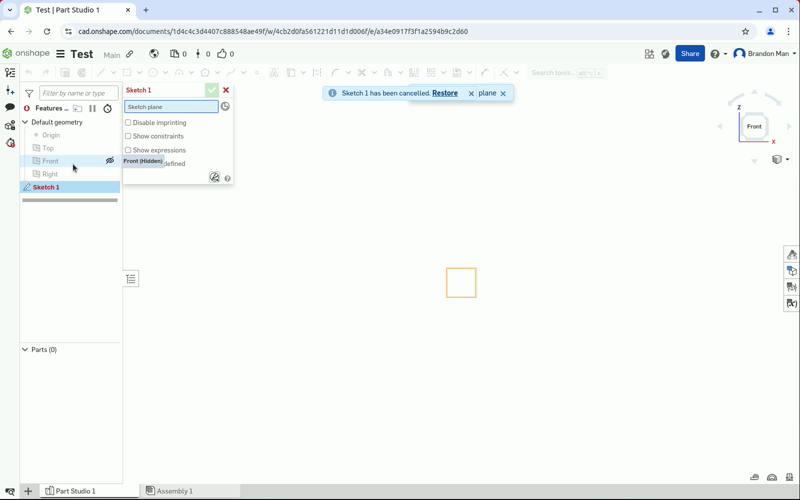
click(73, 163)
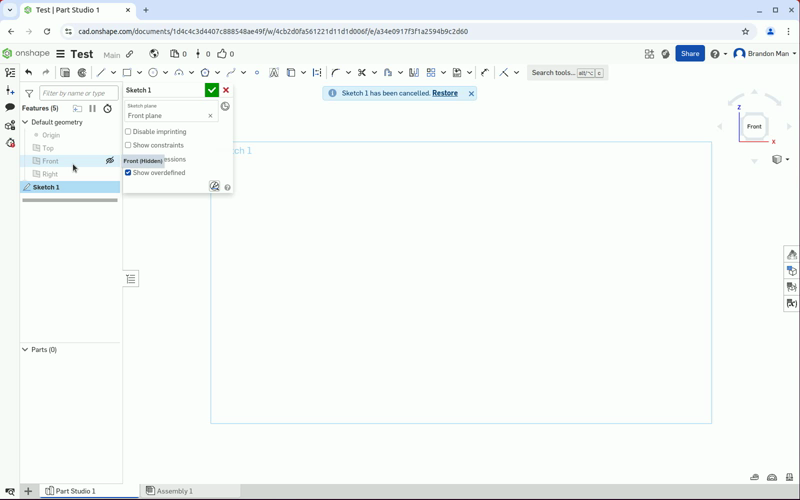
mouse_move(73, 352)
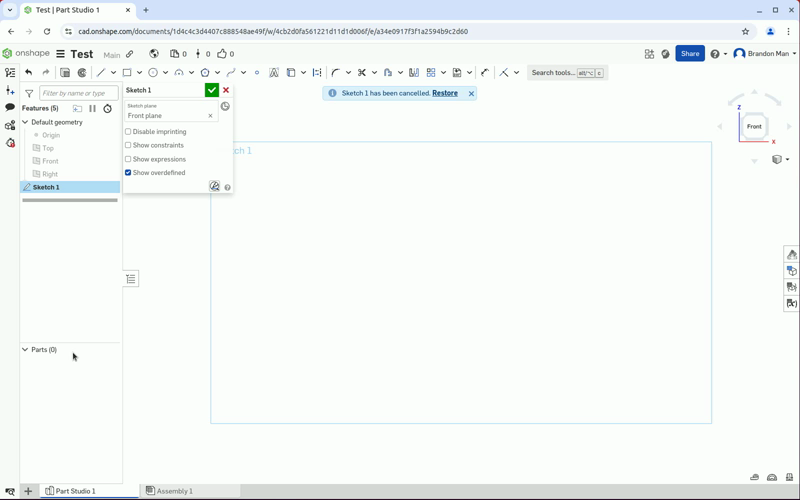
key(y)
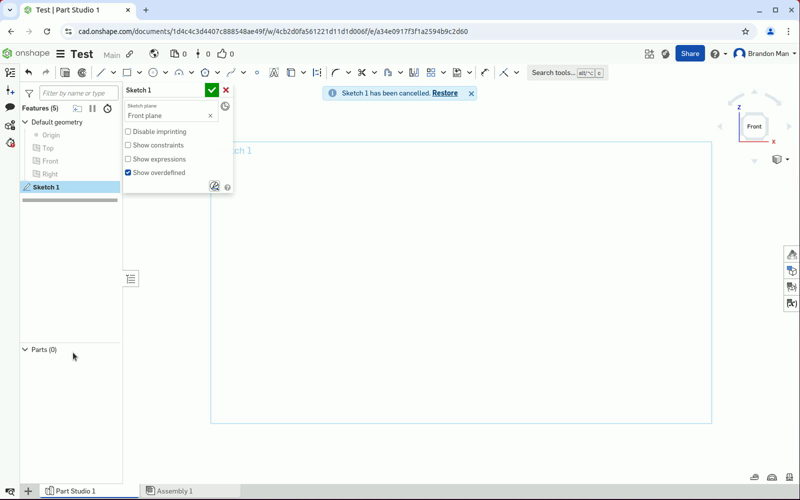
key(l)
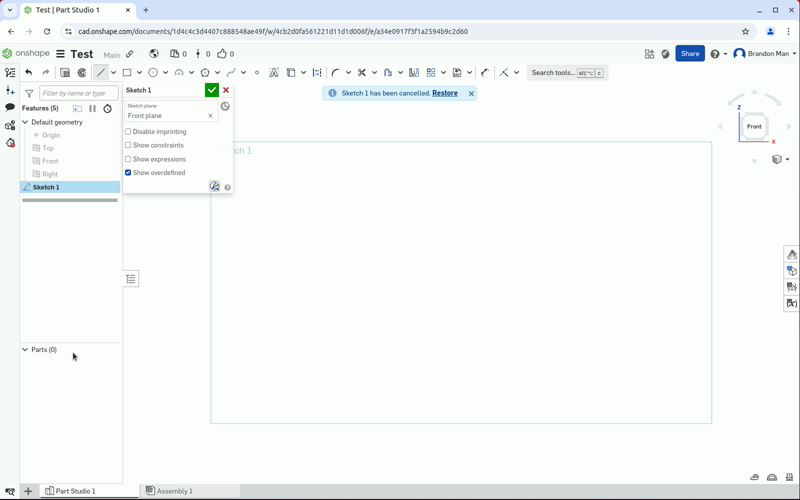
key_down(shift)
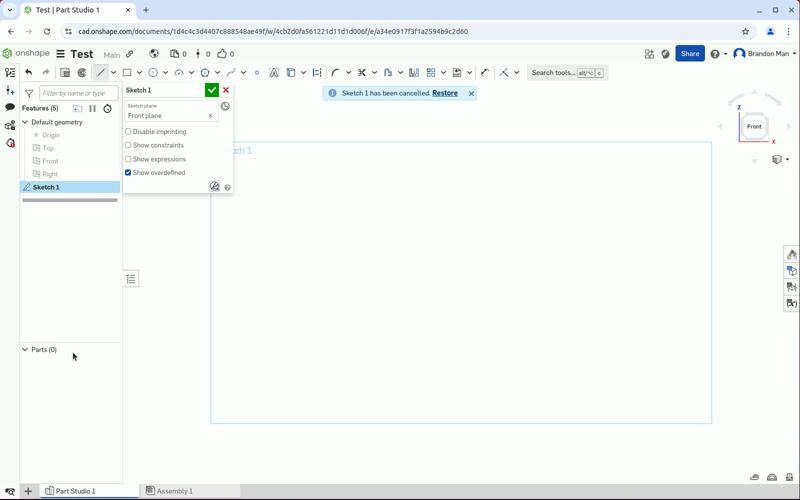
mouse_move(348, 276)
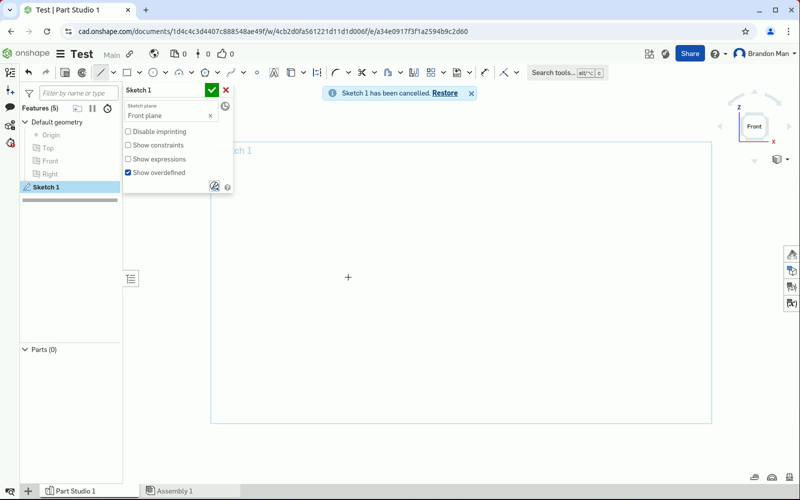
click(348, 276)
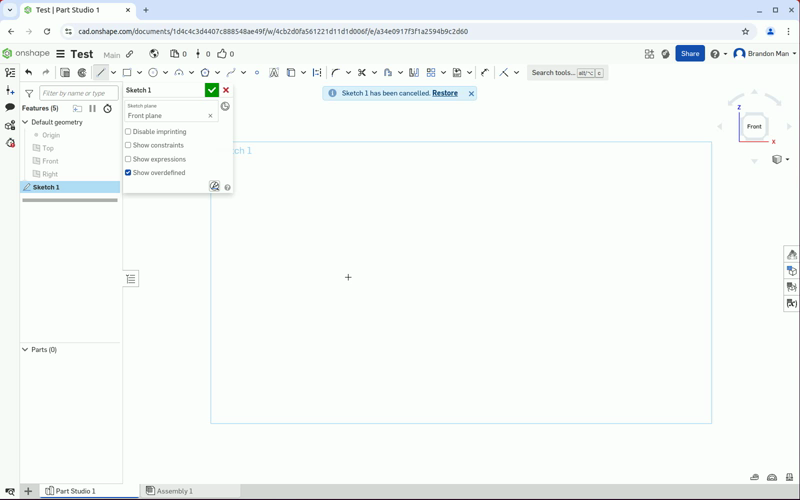
key_up(shift)
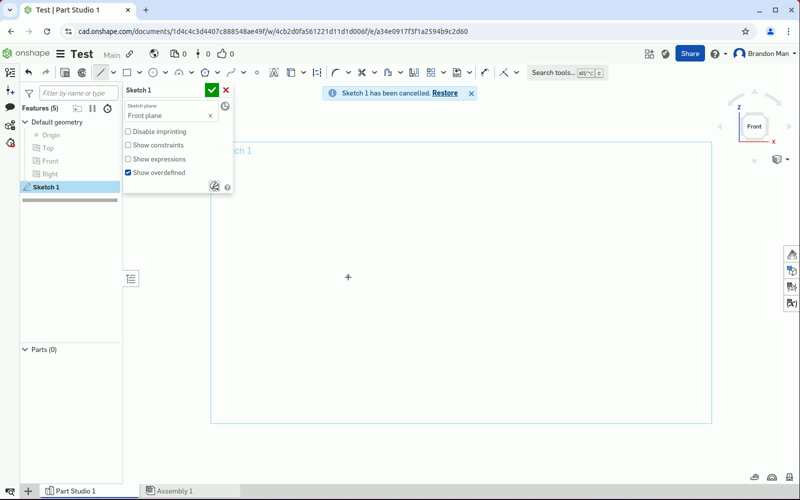
key_down(shift)
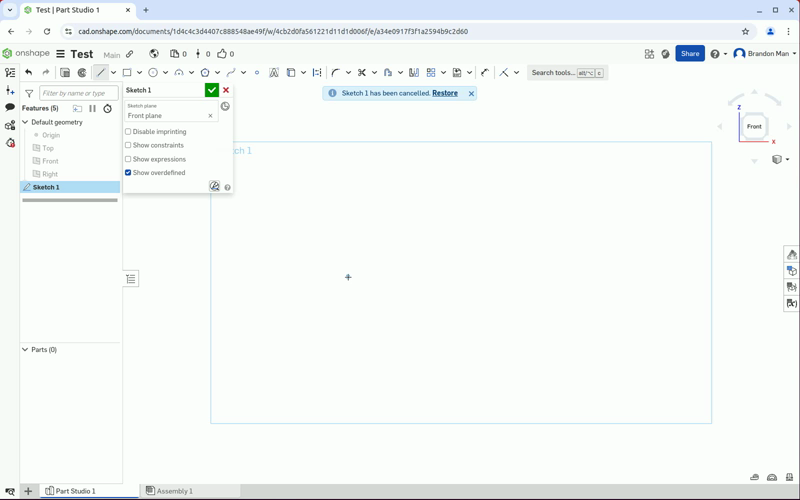
mouse_move(412, 277)
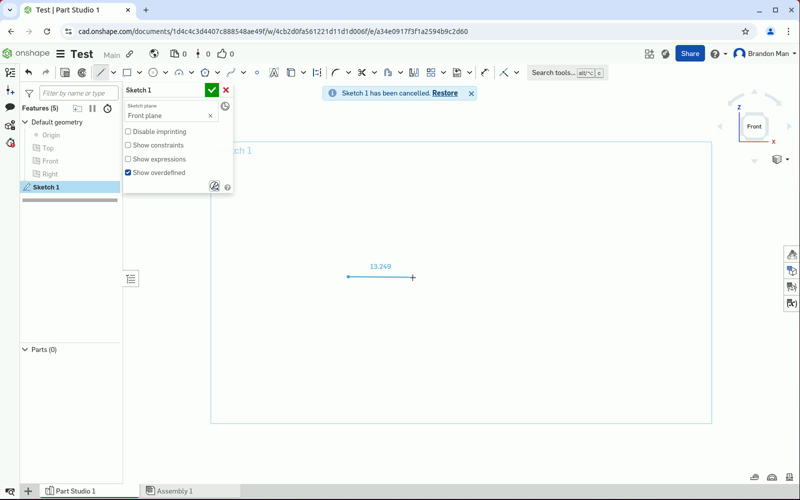
click(412, 277)
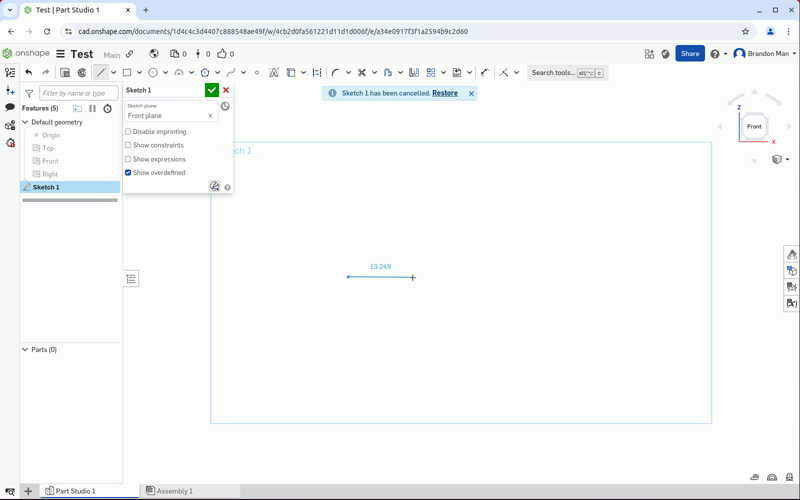
key_up(shift)
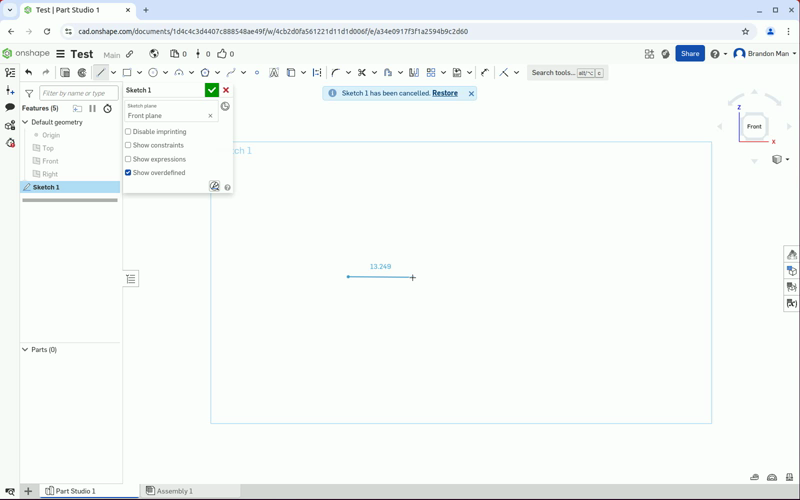
key(esc)
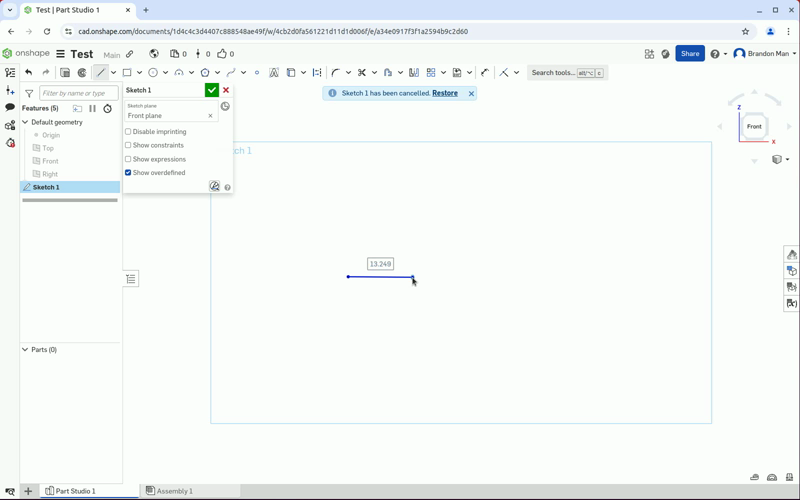
key(a)
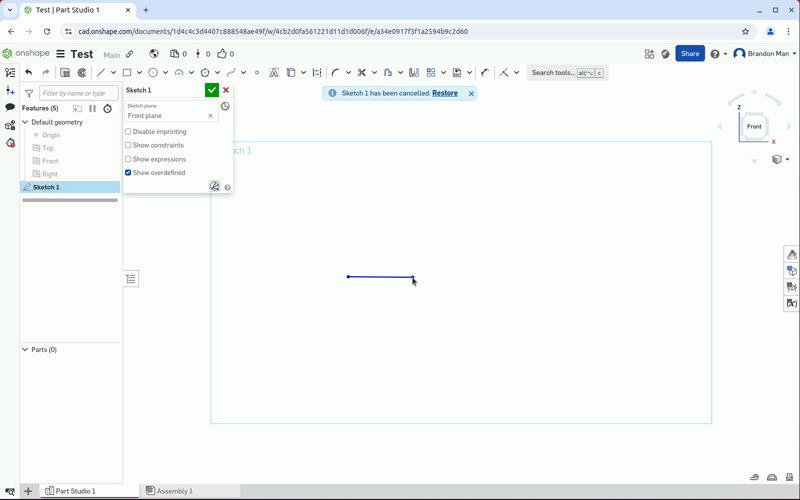
mouse_move(412, 277)
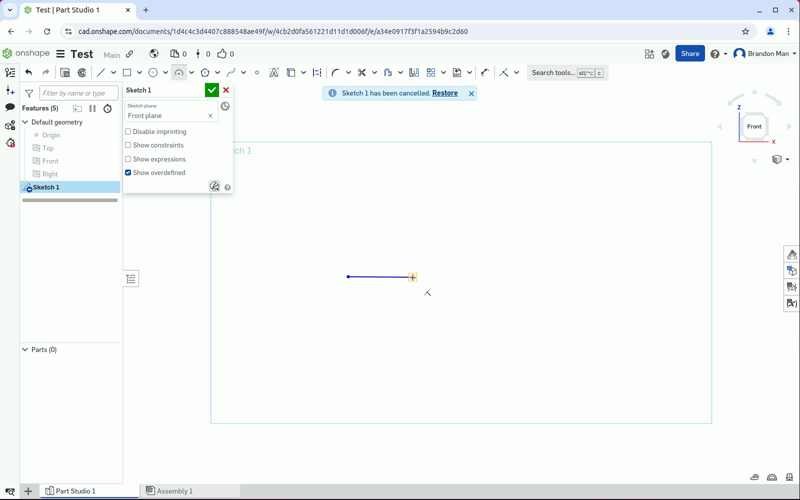
click(412, 277)
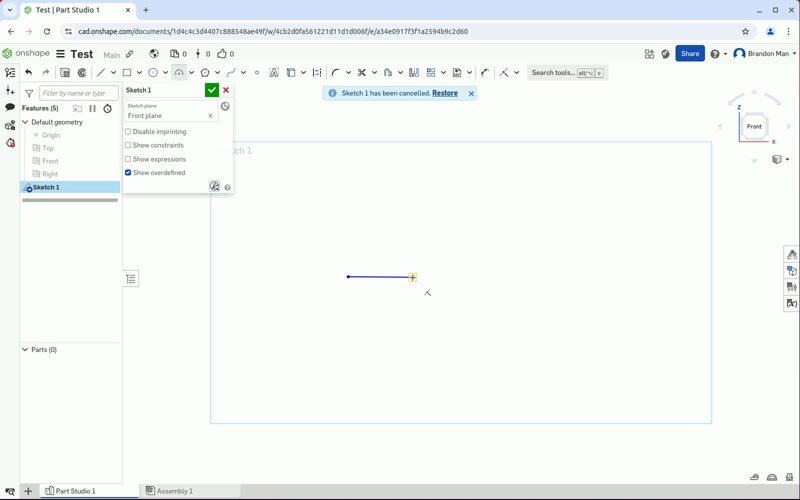
key_down(shift)
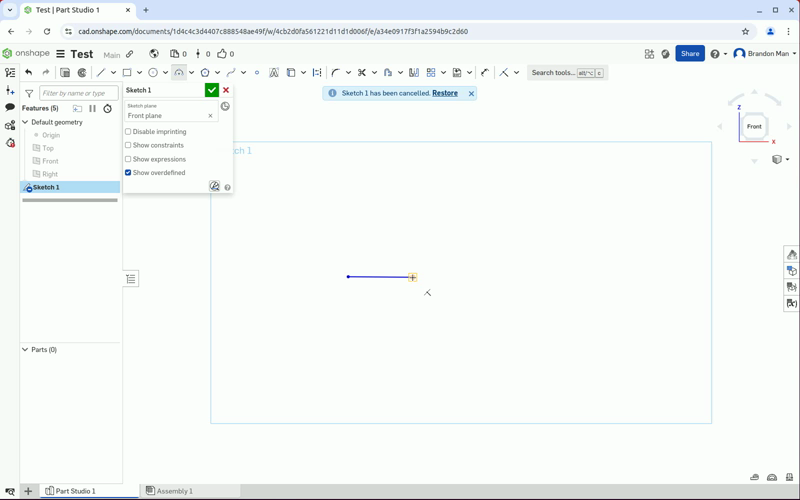
mouse_move(424, 249)
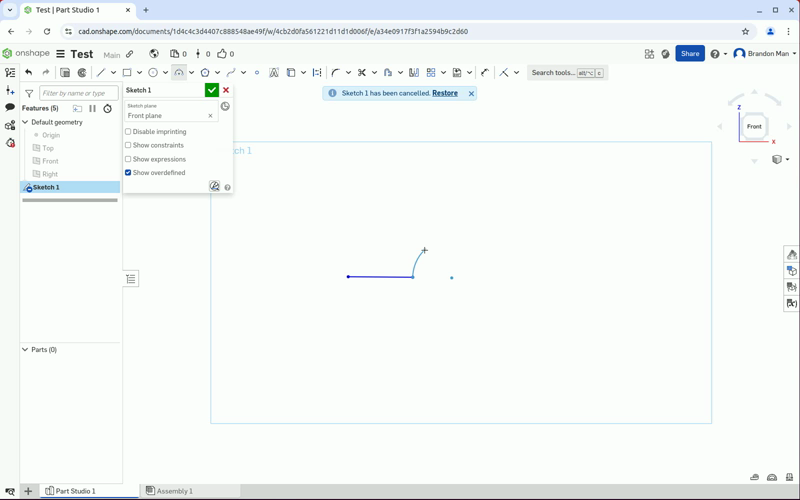
click(424, 249)
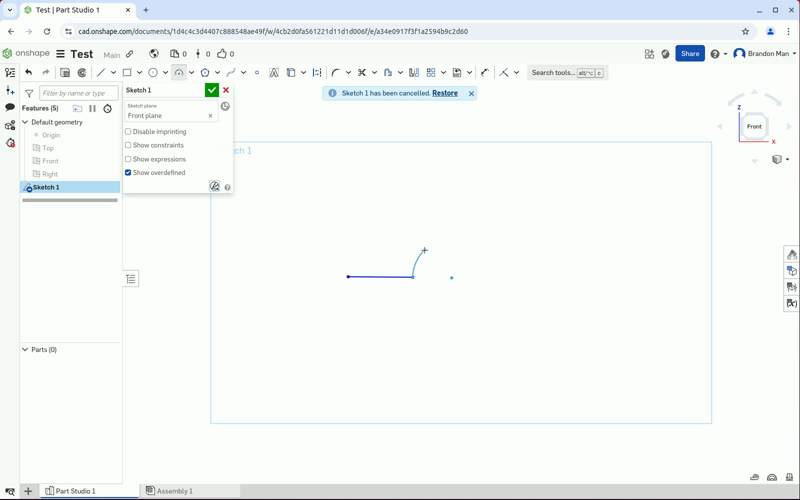
mouse_move(416, 262)
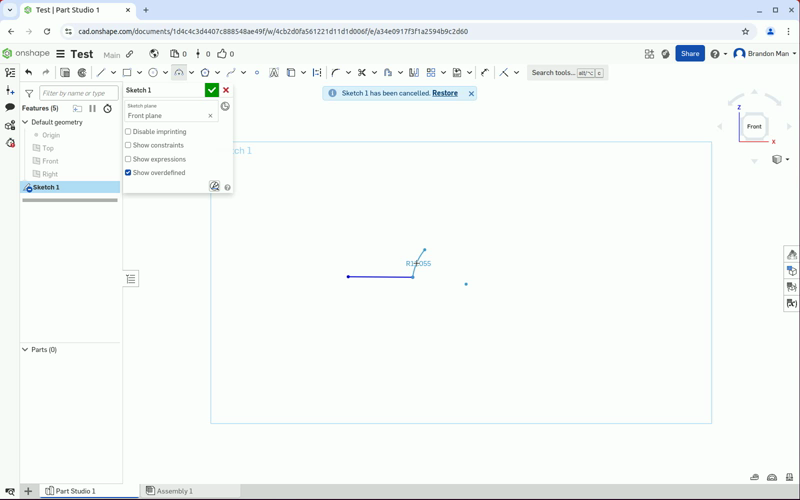
click(416, 262)
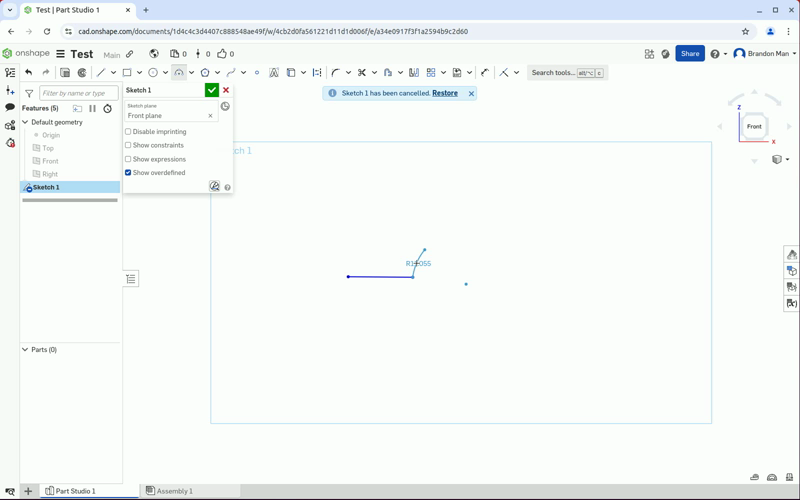
key_up(shift)
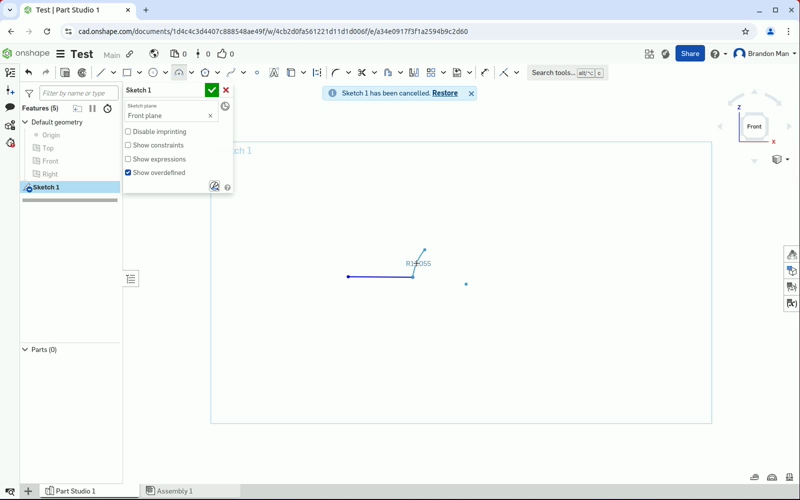
key(esc)
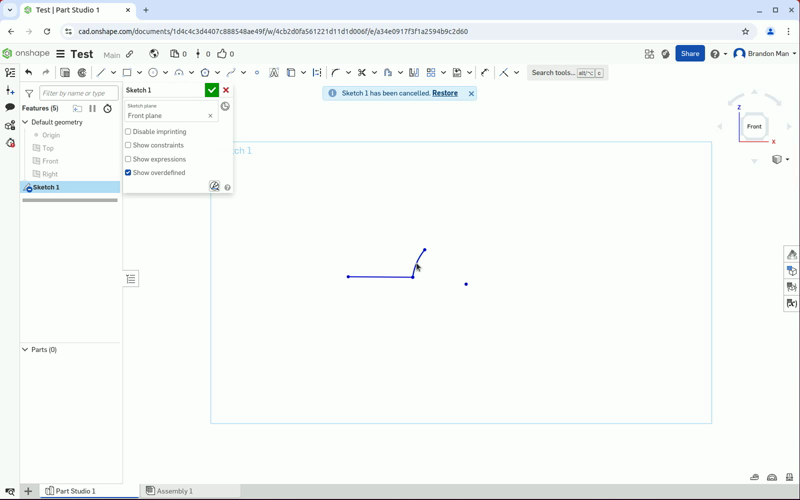
key(l)
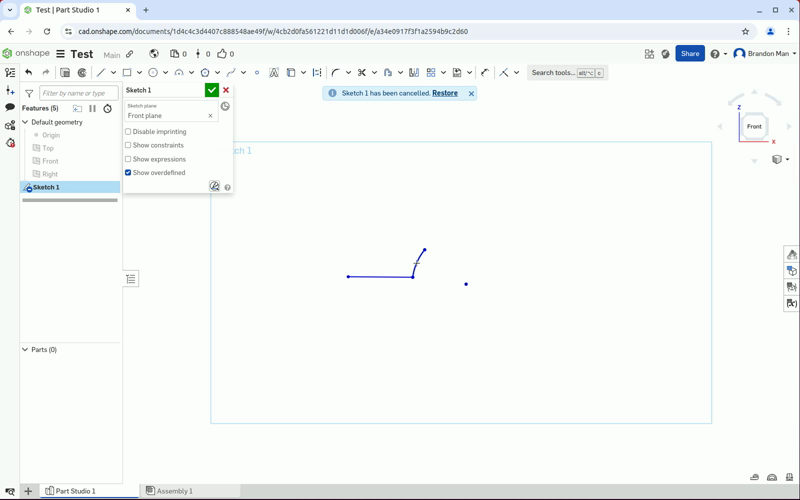
mouse_move(424, 249)
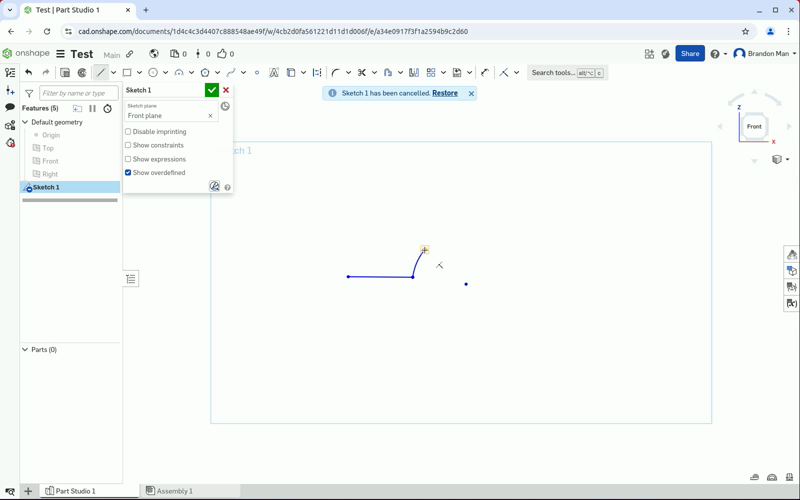
click(424, 249)
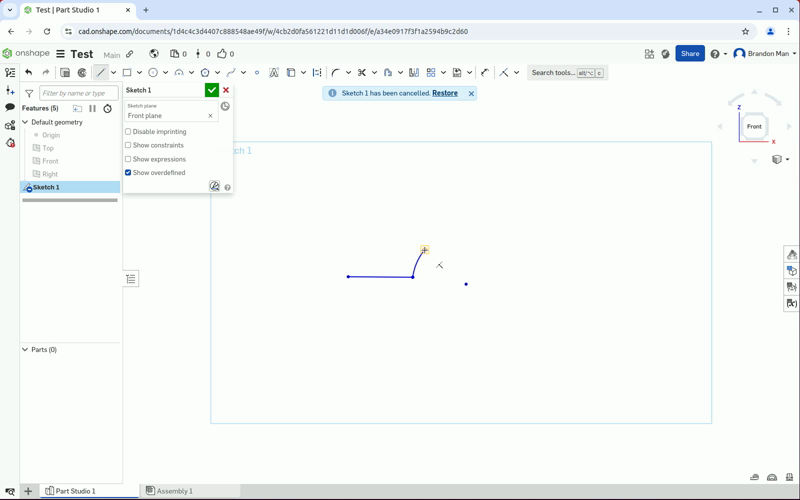
key_down(shift)
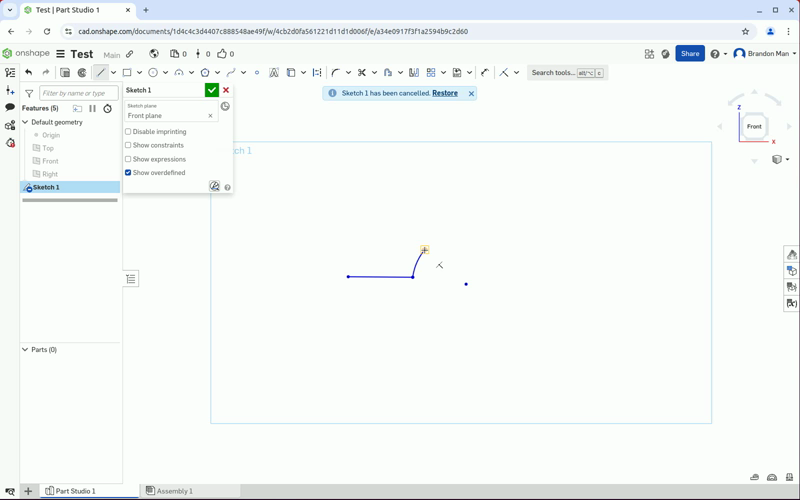
mouse_move(348, 249)
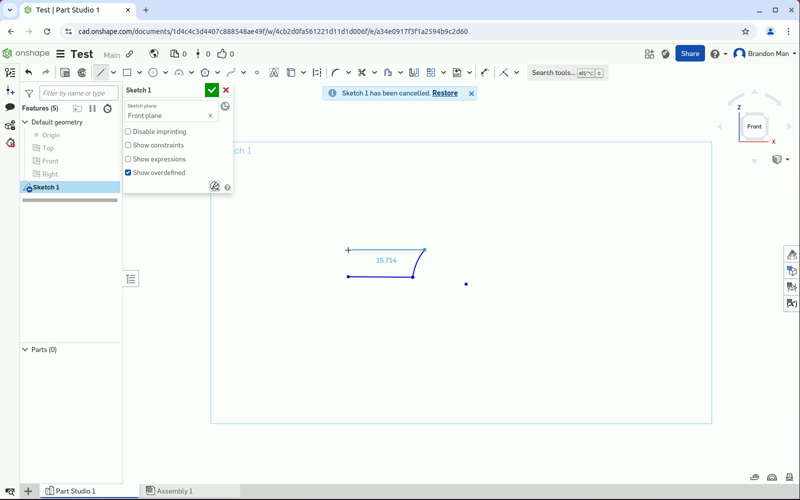
click(348, 249)
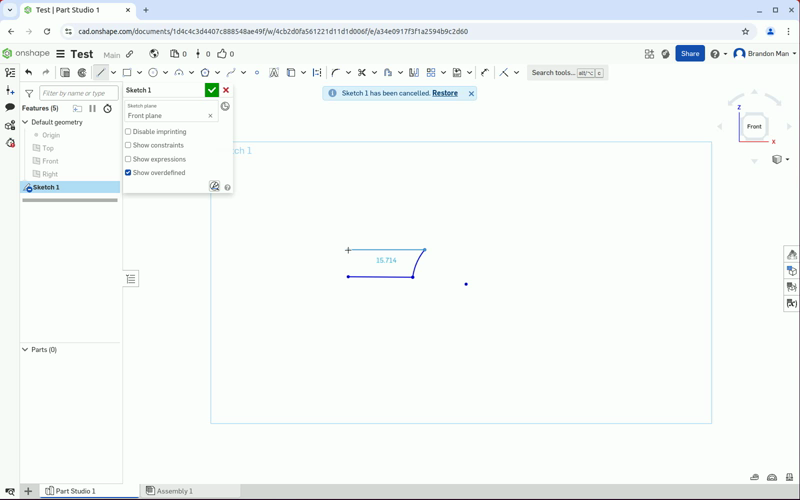
key_up(shift)
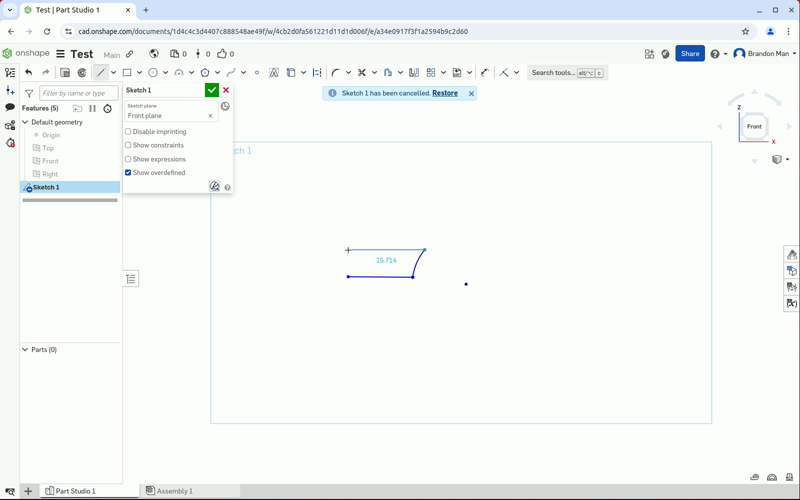
mouse_move(378, 249)
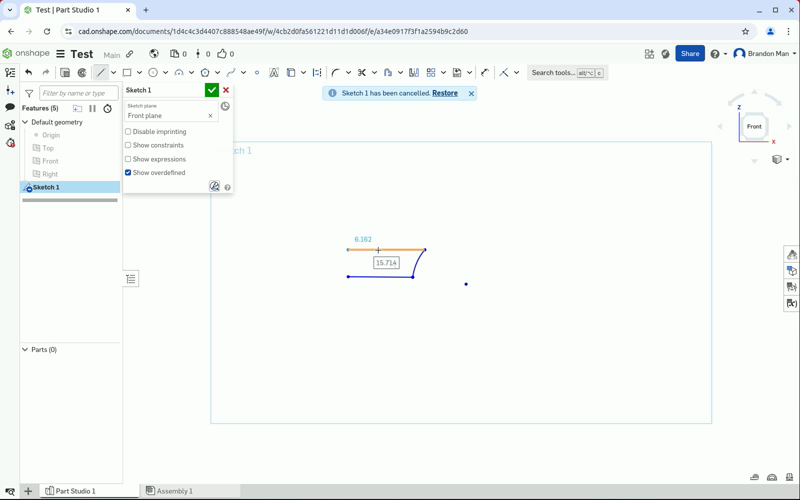
key_down(shift)
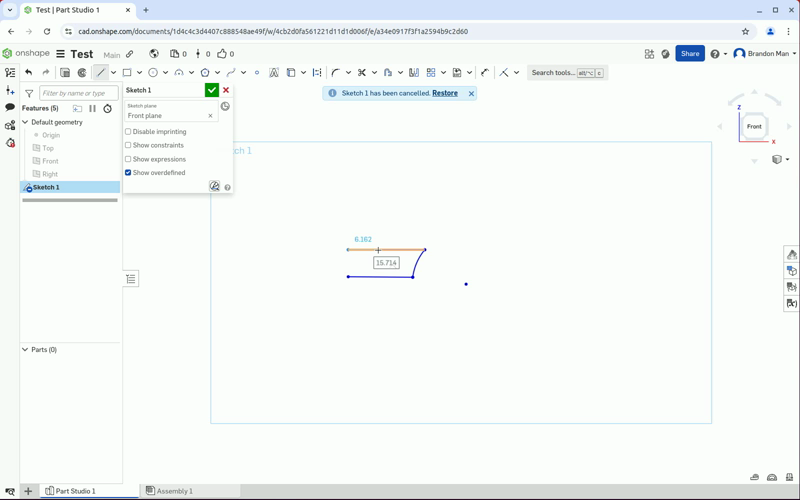
mouse_move(348, 276)
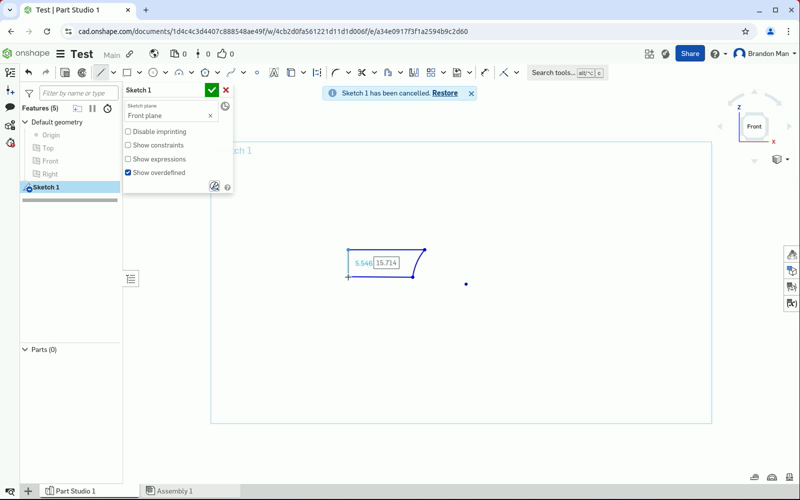
key_up(shift)
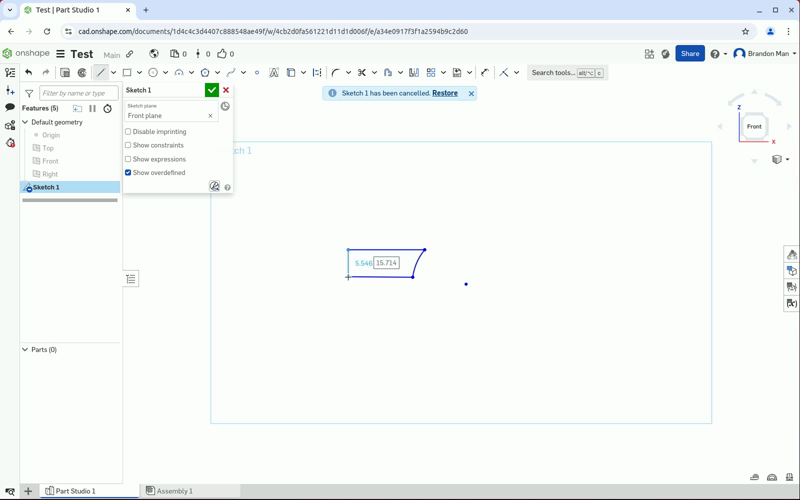
click(348, 276)
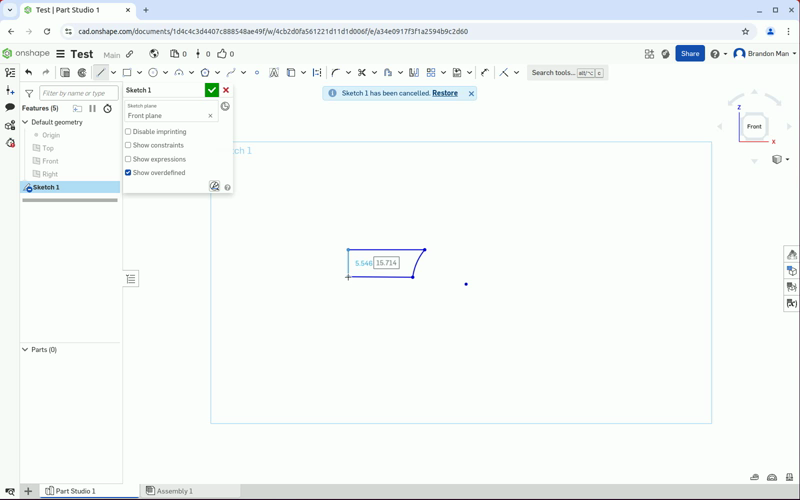
key(esc)
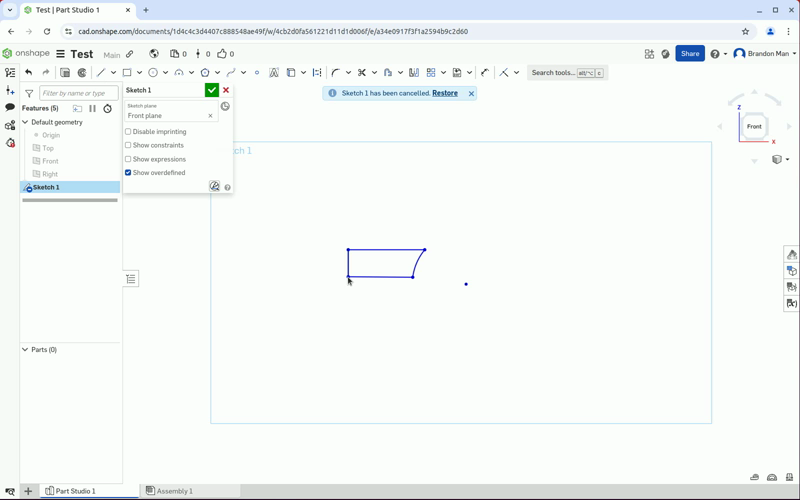
mouse_move(361, 253)
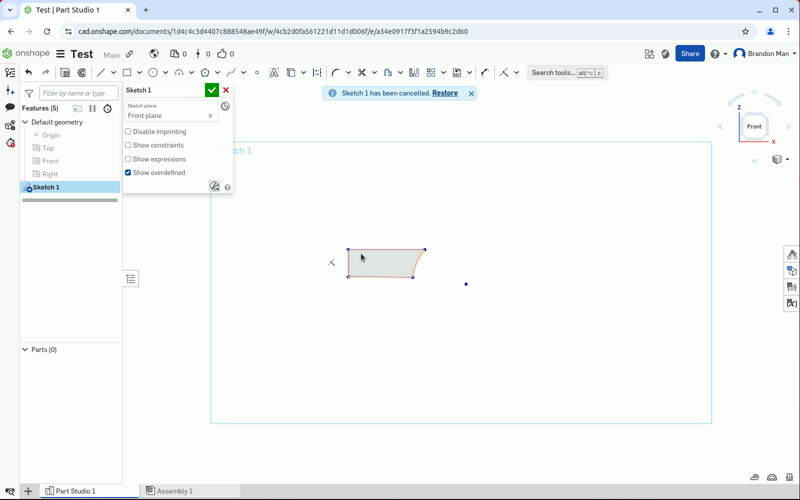
click(361, 253)
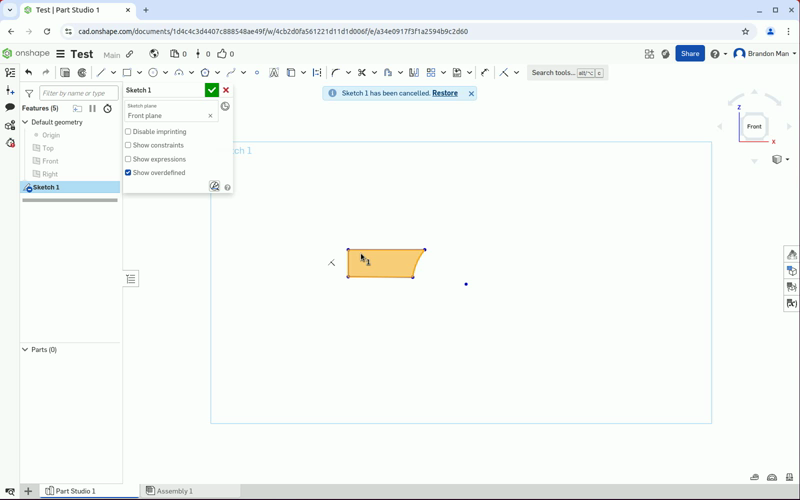
mouse_move(73, 352)
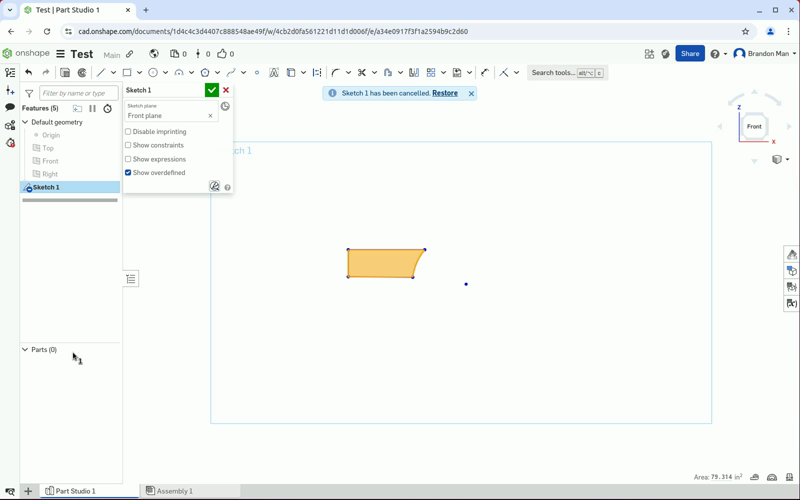
key(shift+y)
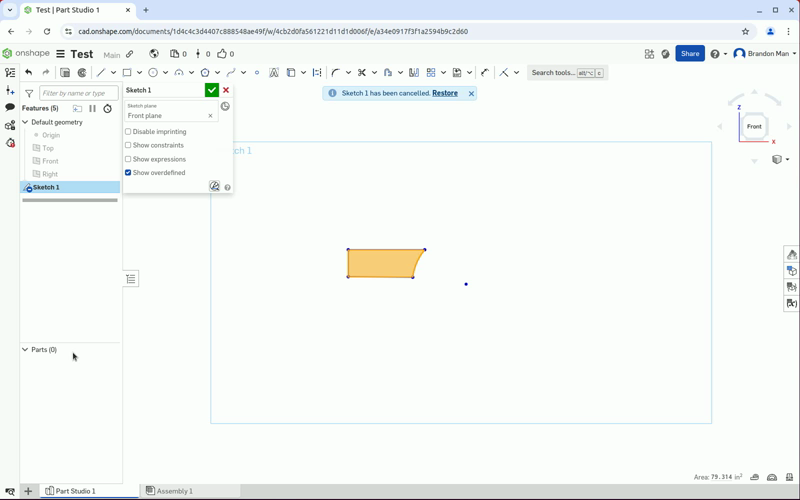
key(shift+e)
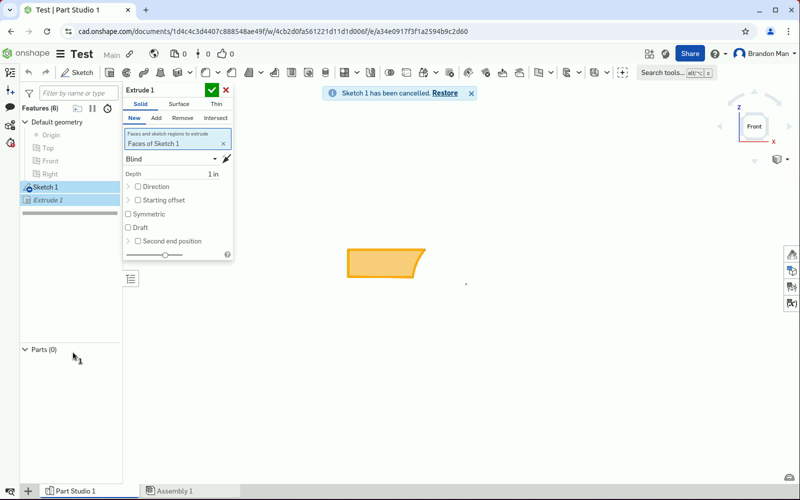
mouse_move(143, 106)
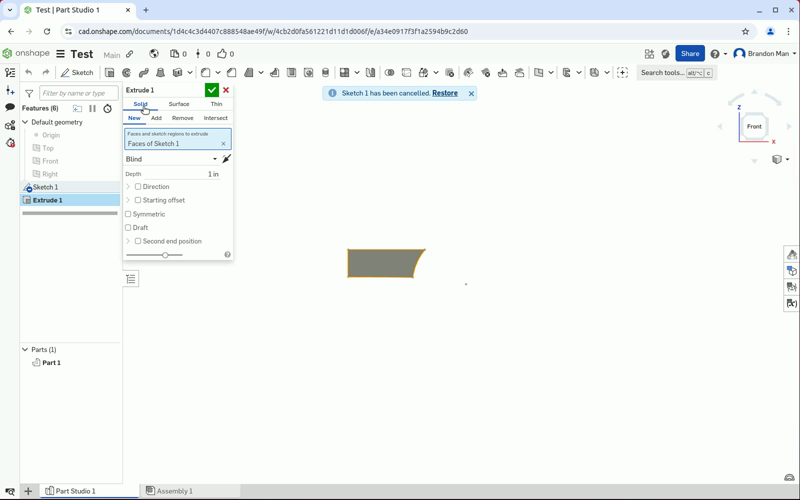
click(143, 106)
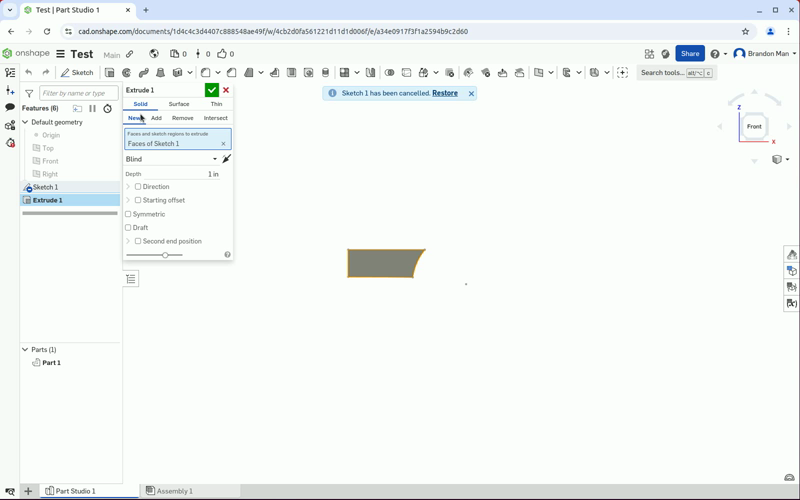
mouse_move(137, 120)
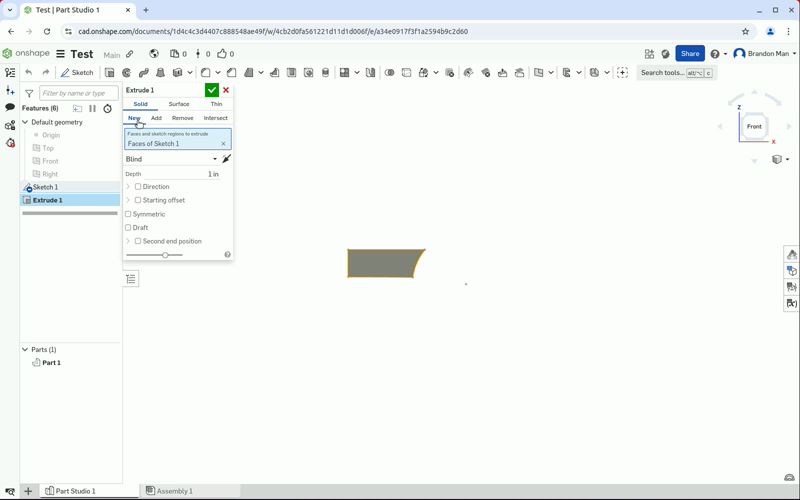
click(137, 120)
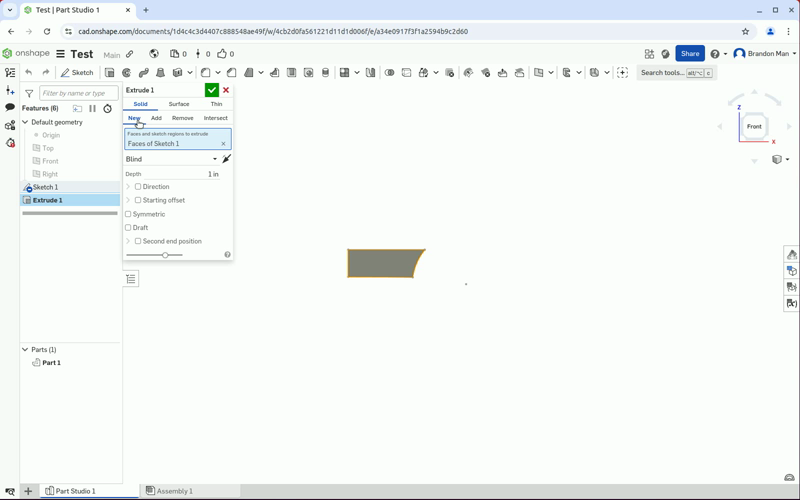
key(tab, 4)
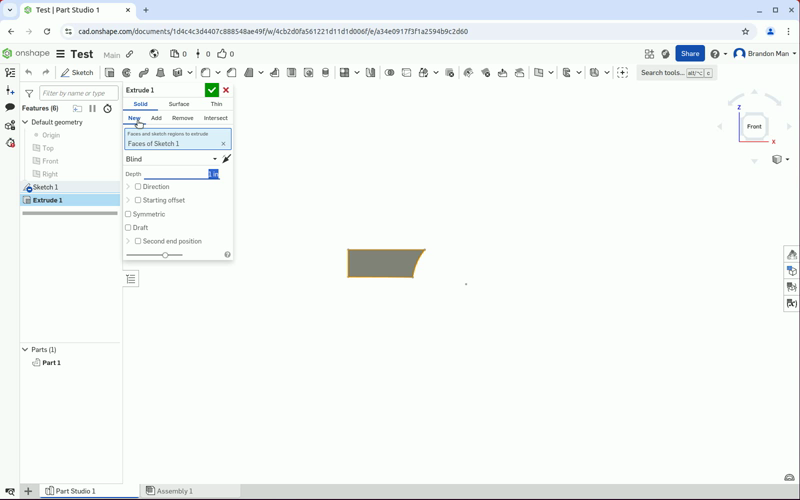
text(11.073)
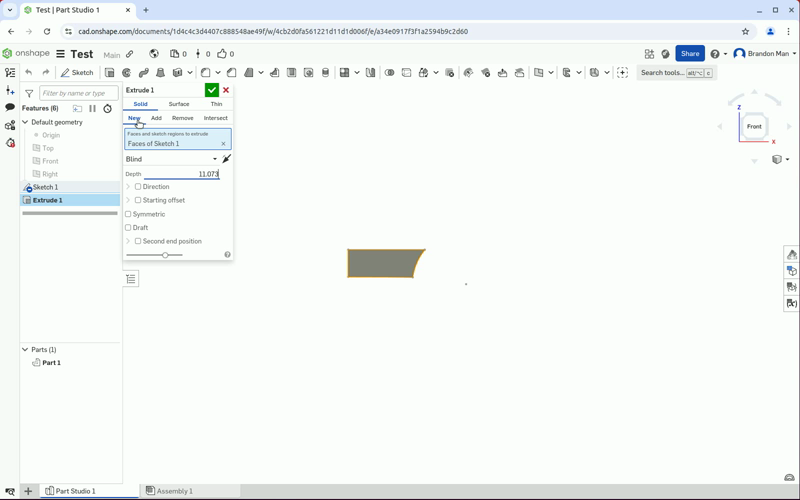
key(enter)
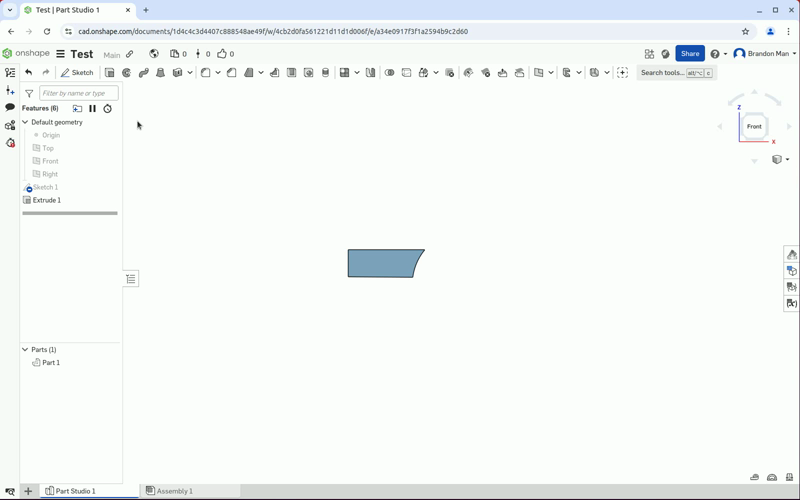
key(shift+h)
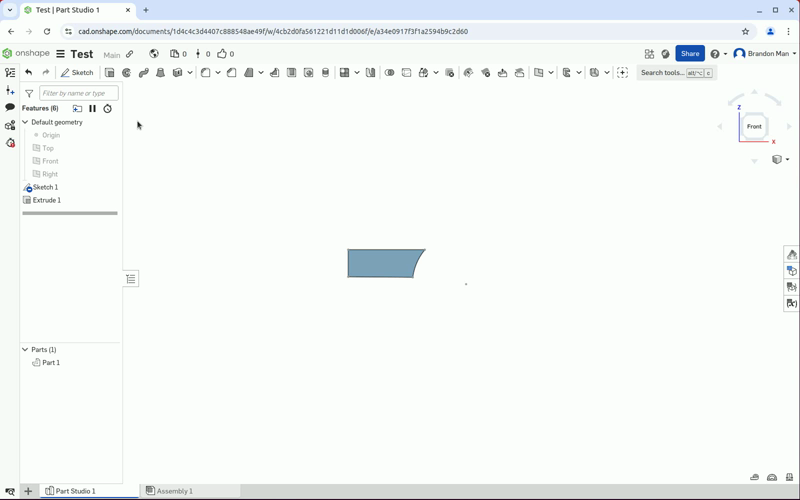
key(shift+h)
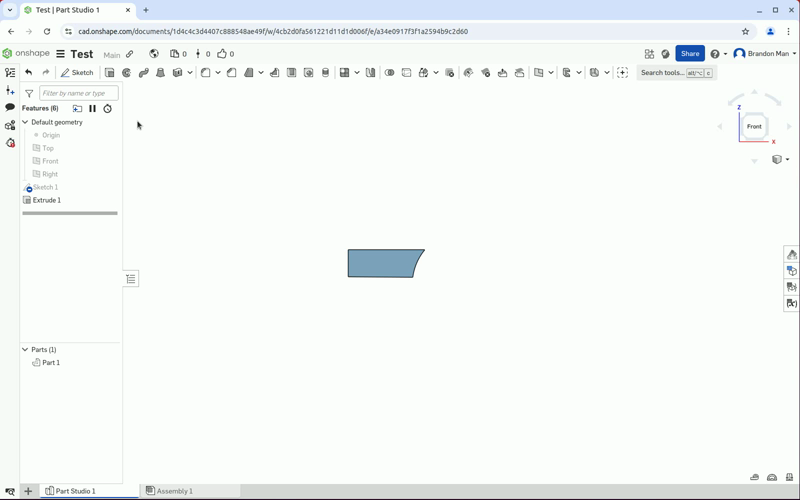
mouse_move(73, 189)
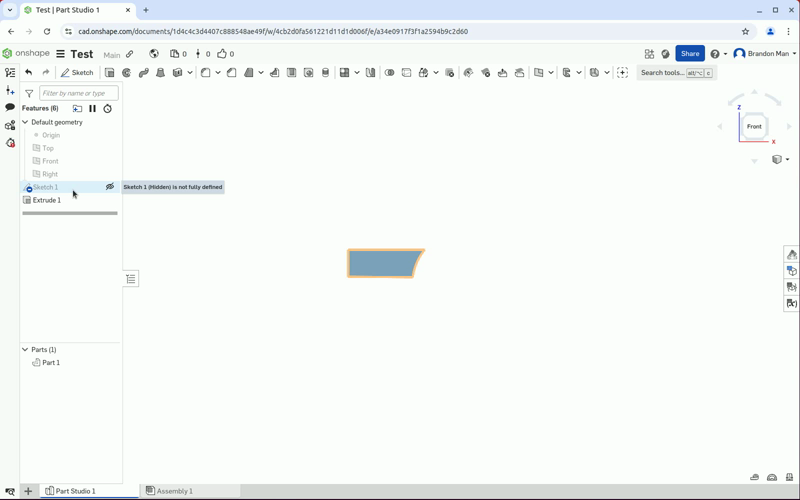
click(73, 189)
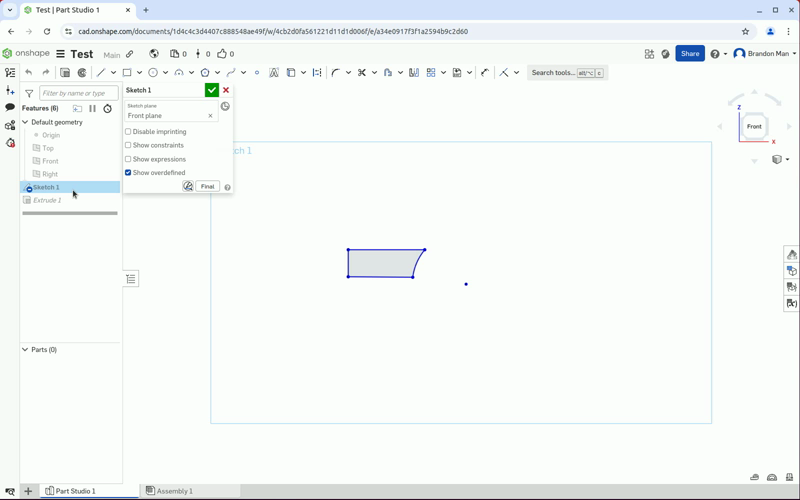
mouse_move(229, 92)
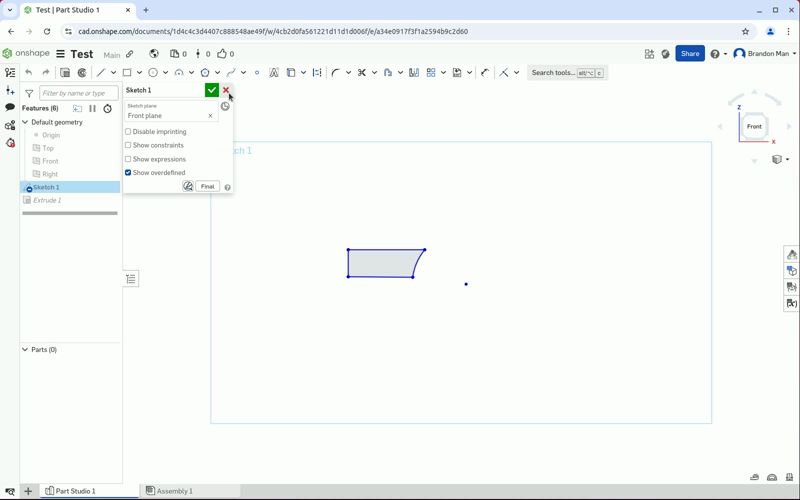
click(229, 92)
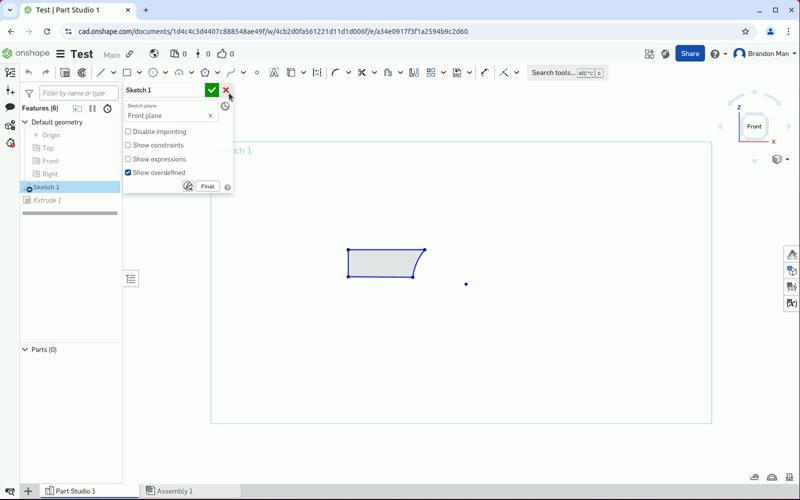
key(shift+s)
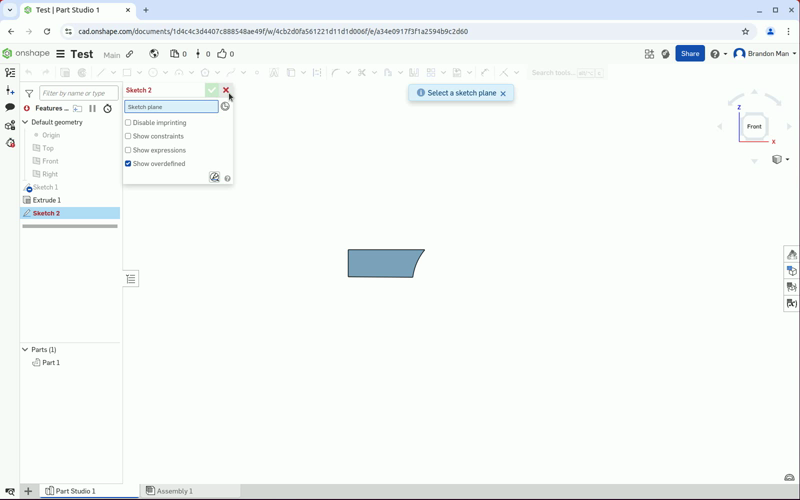
mouse_move(73, 163)
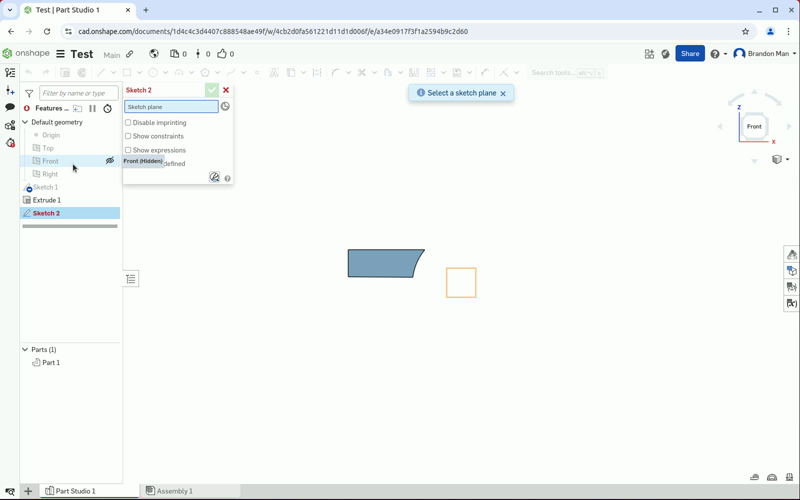
click(73, 163)
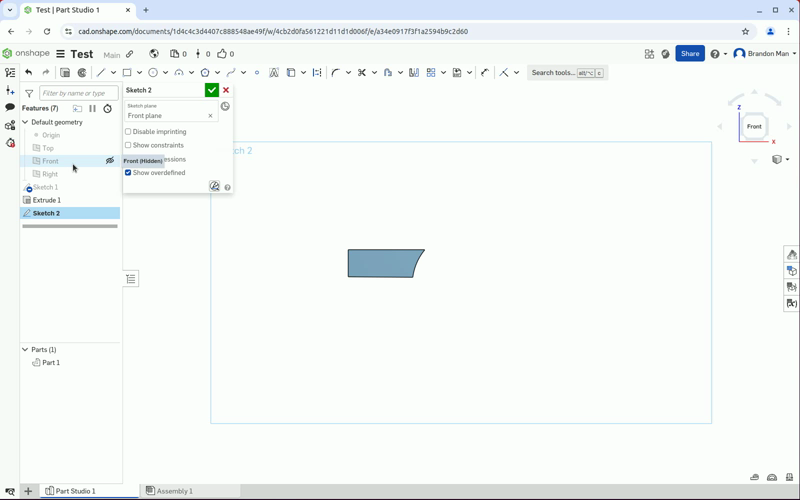
mouse_move(73, 352)
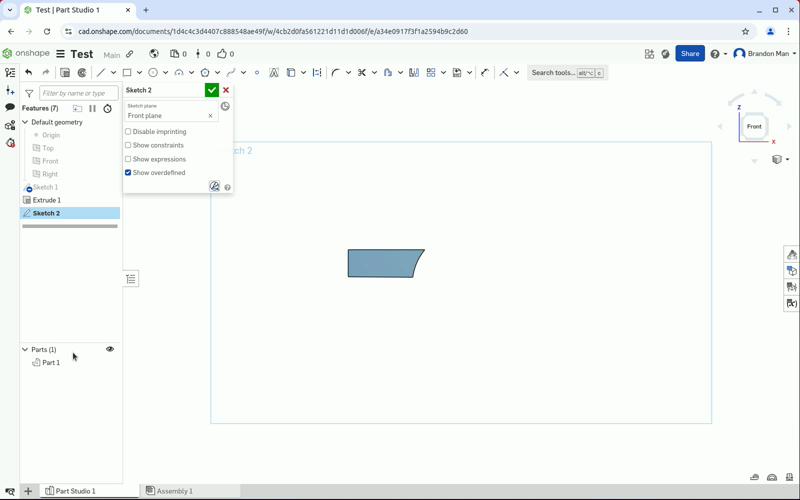
key(y)
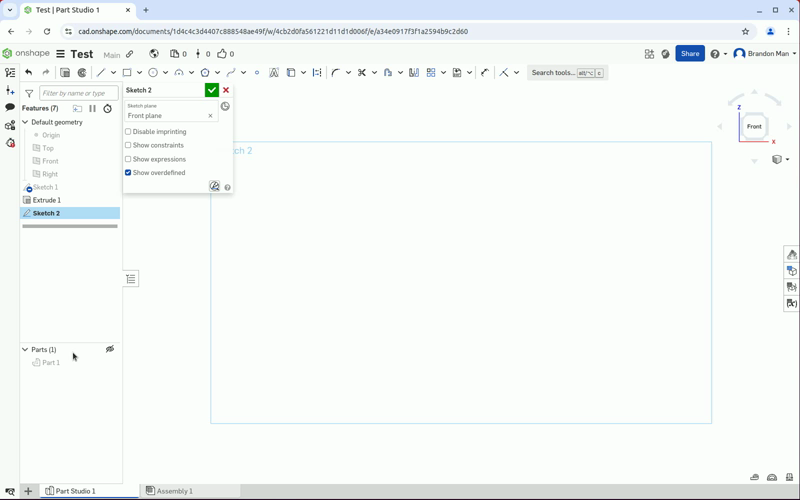
key(l)
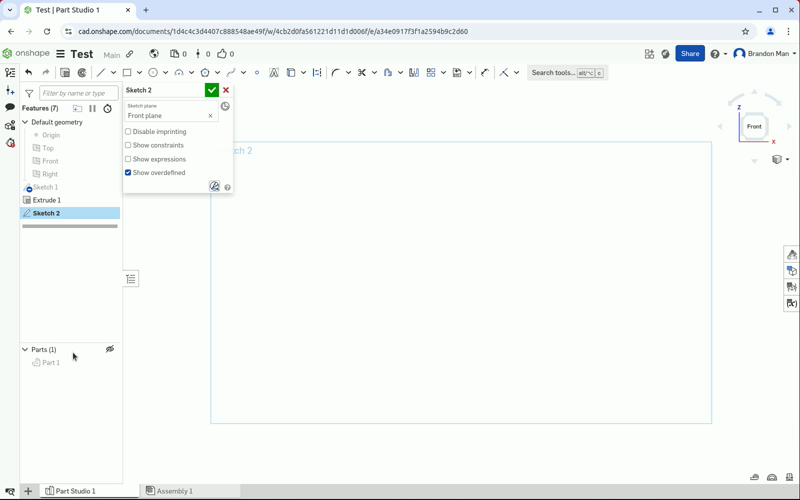
key_down(shift)
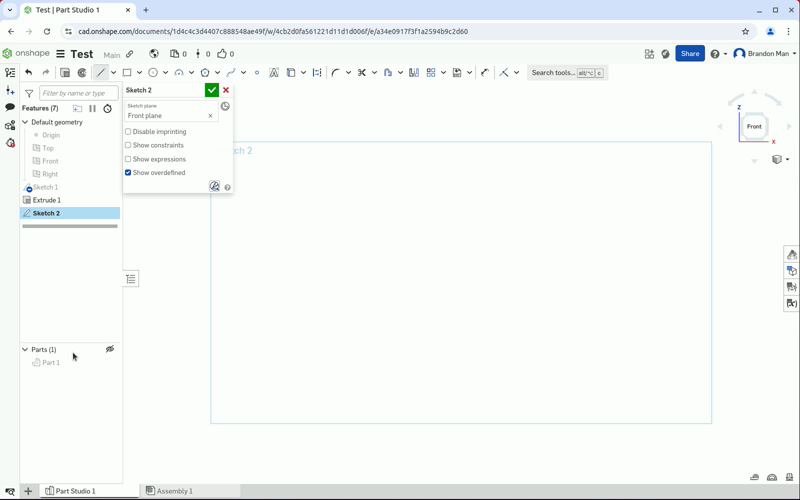
mouse_move(348, 315)
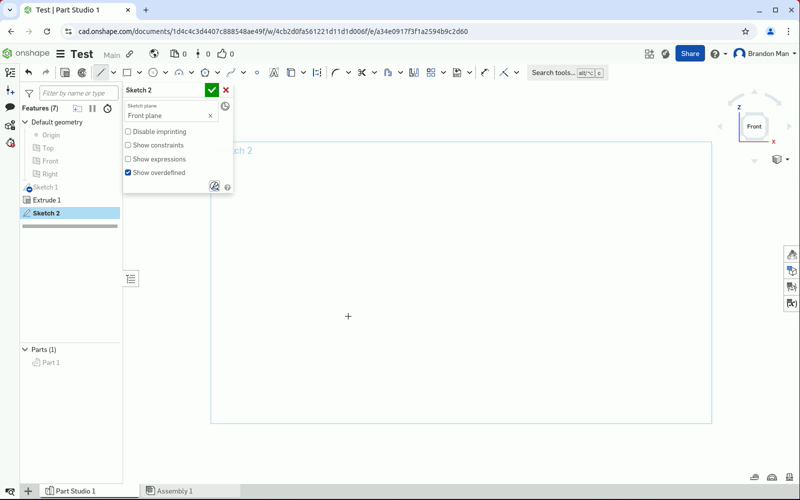
click(348, 315)
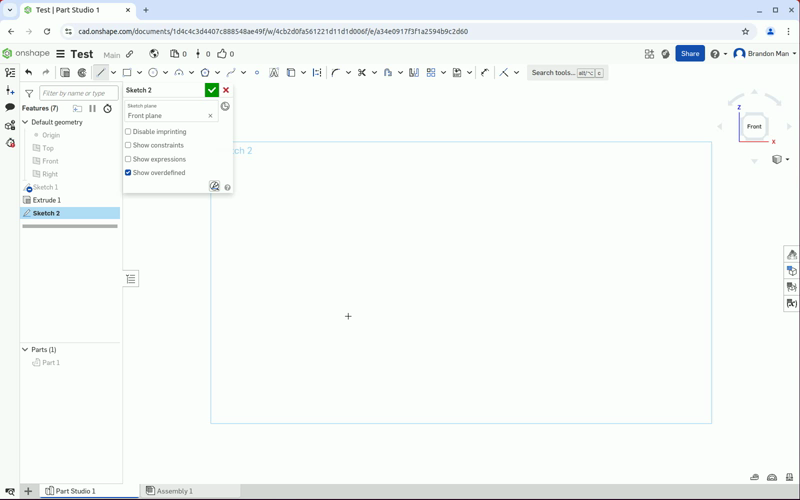
key_up(shift)
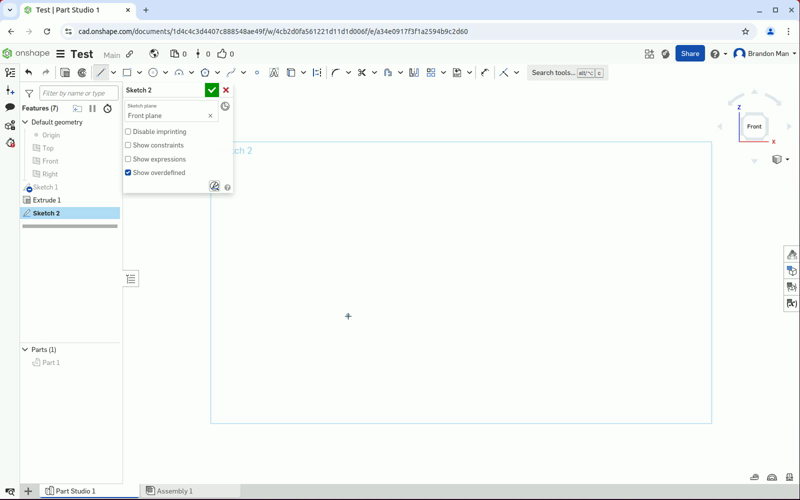
key_down(shift)
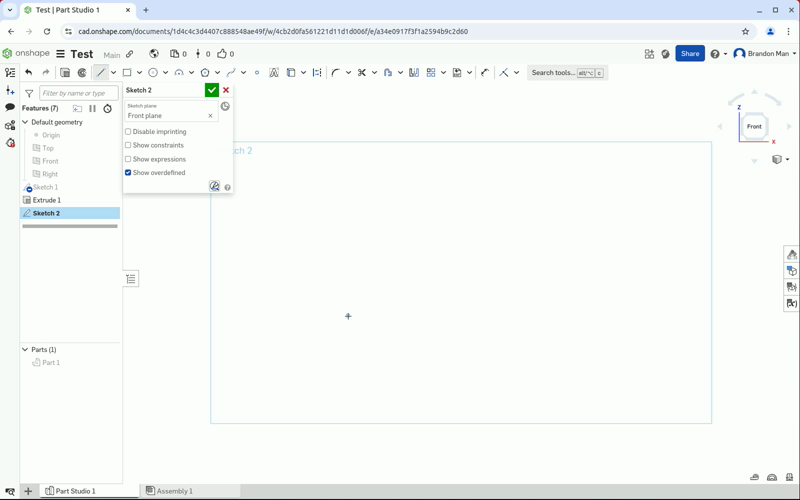
mouse_move(424, 315)
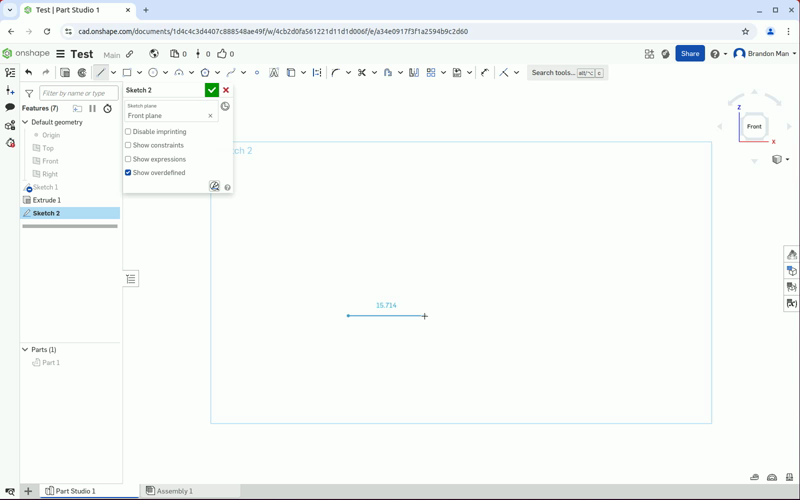
click(424, 315)
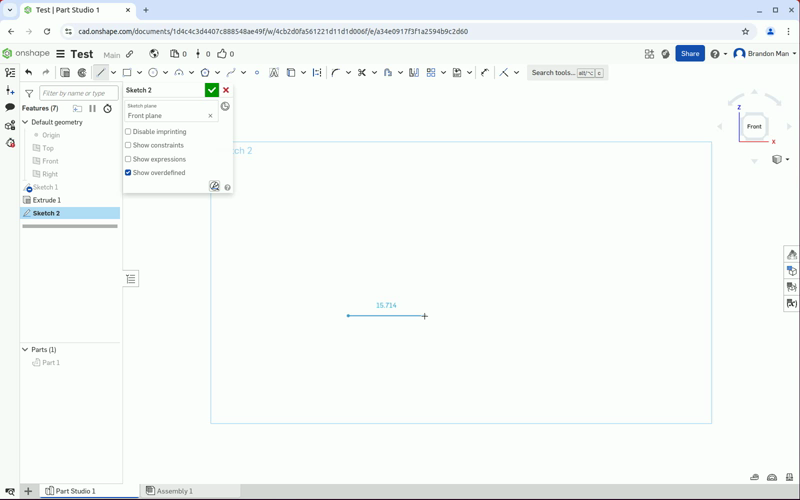
key_up(shift)
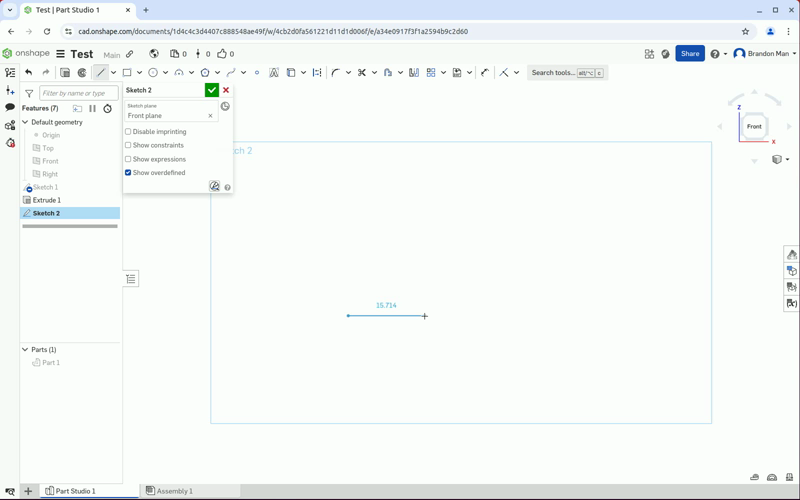
key(esc)
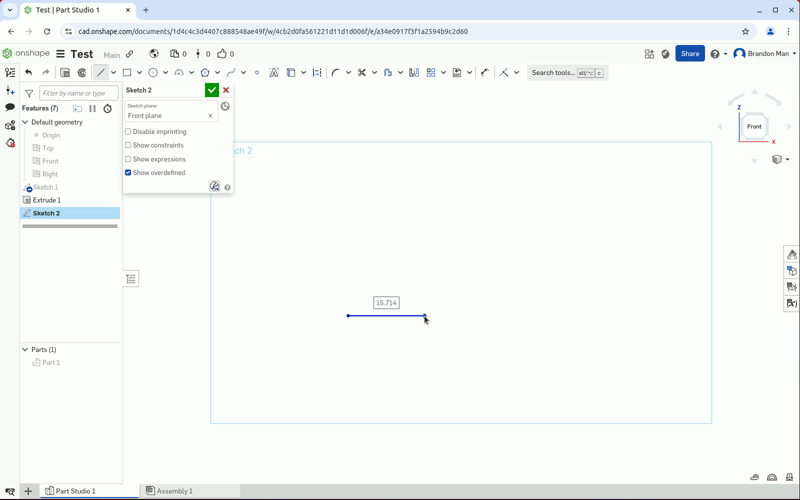
key(a)
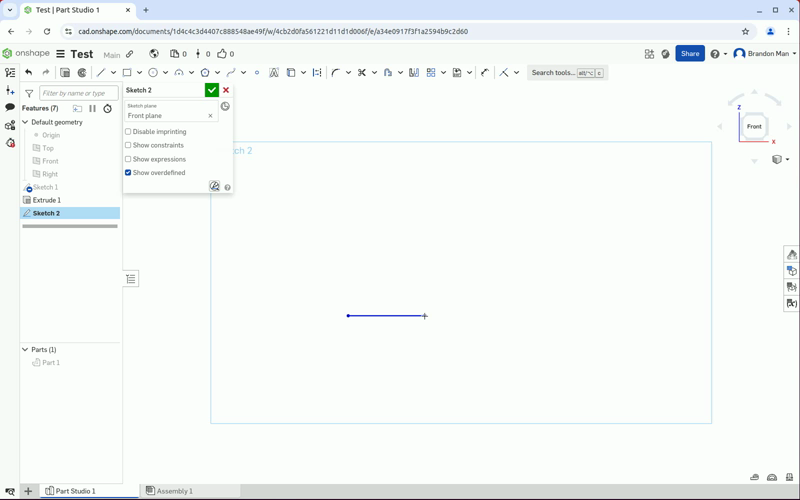
mouse_move(424, 315)
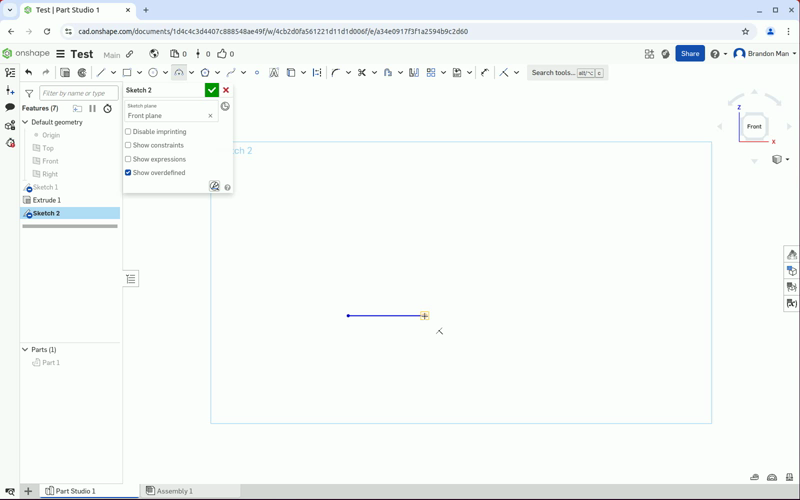
click(424, 315)
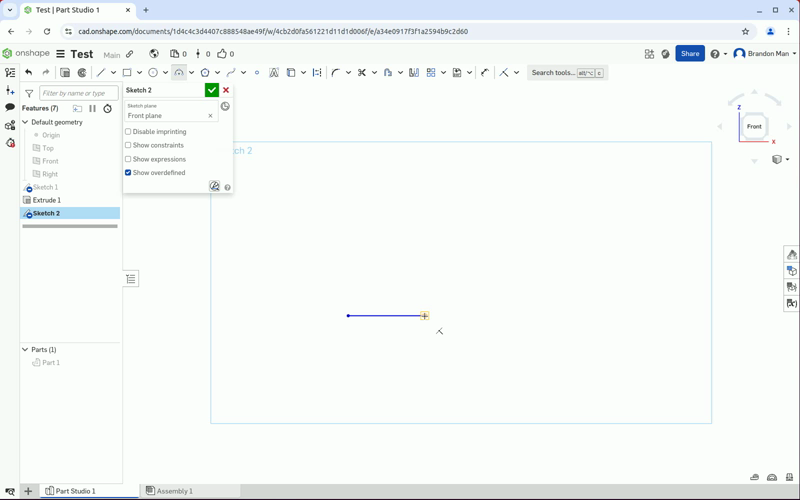
key_down(shift)
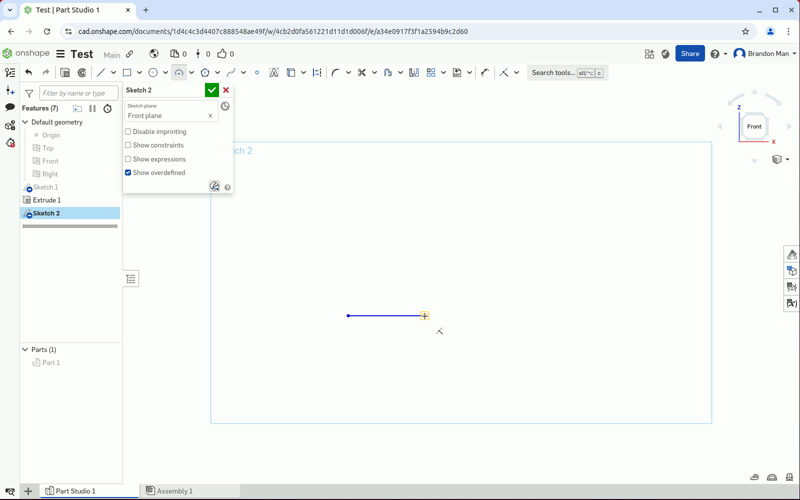
mouse_move(412, 288)
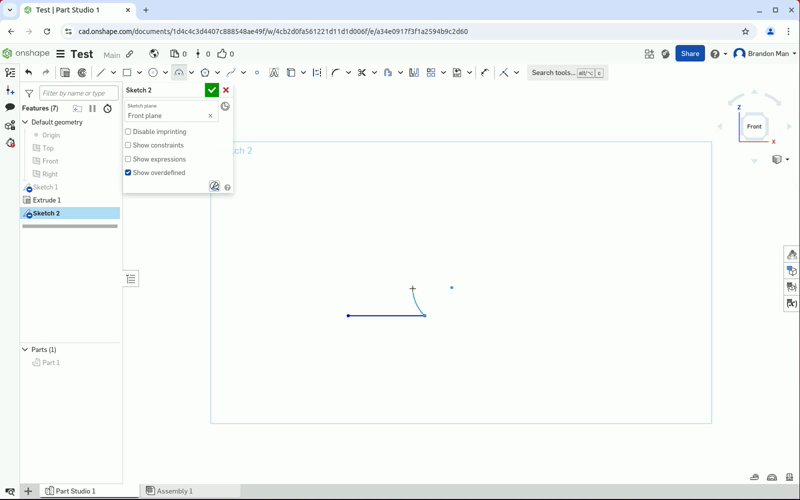
click(412, 288)
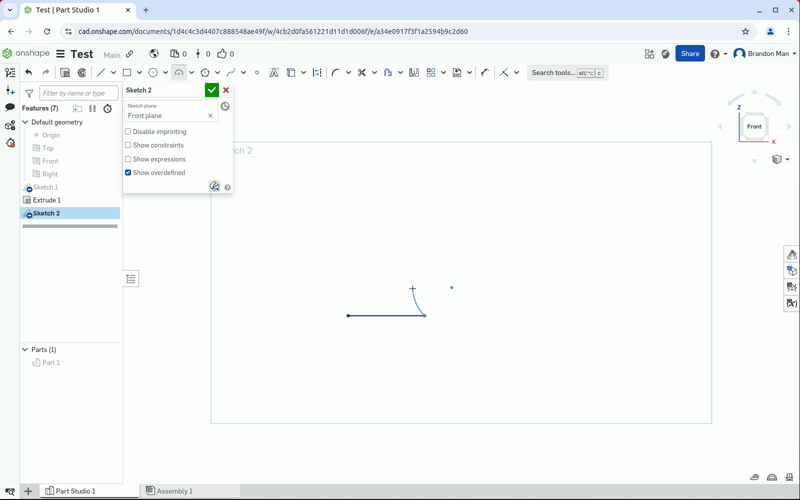
mouse_move(416, 303)
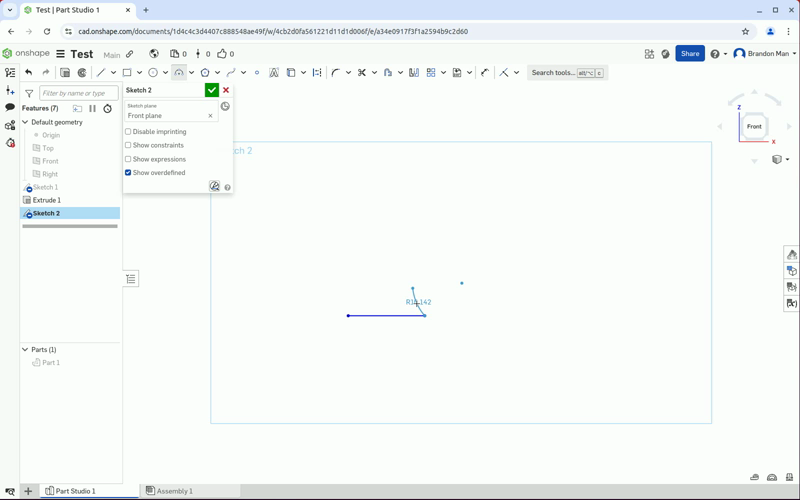
click(416, 303)
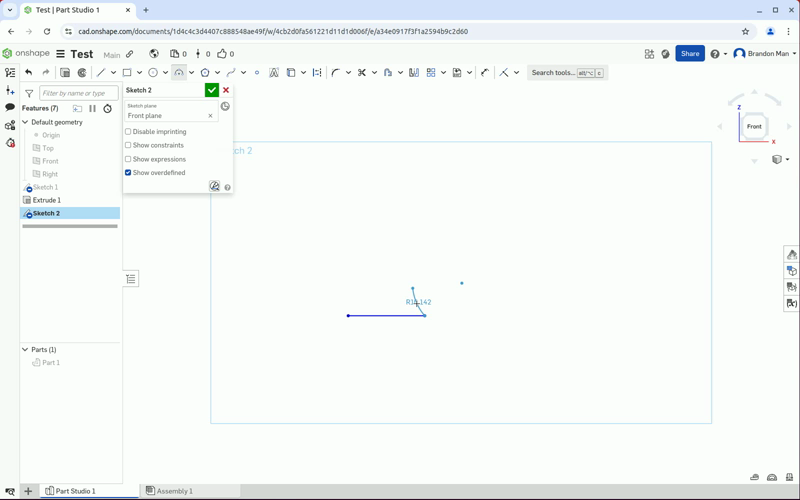
key_up(shift)
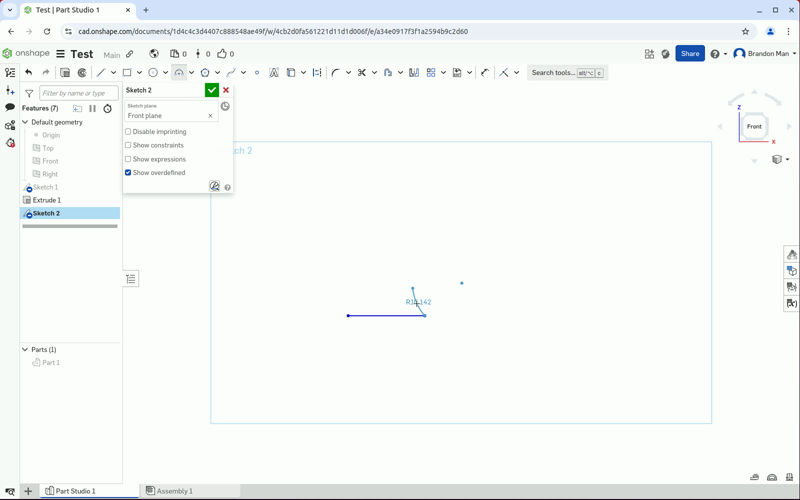
key(esc)
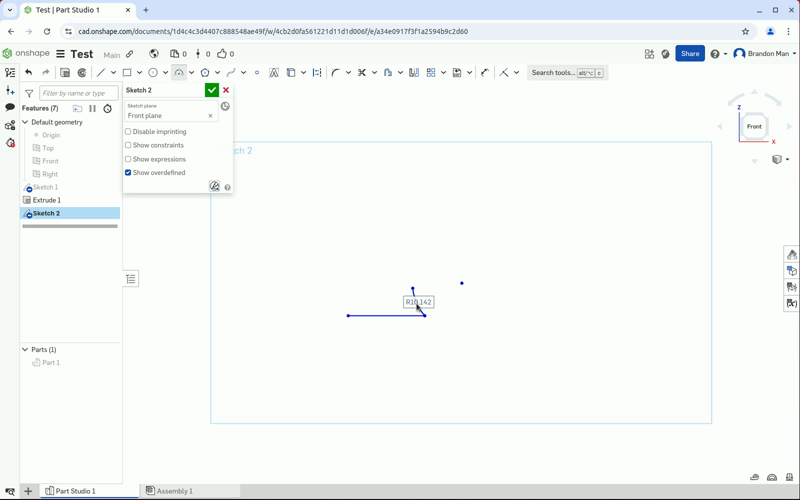
key(l)
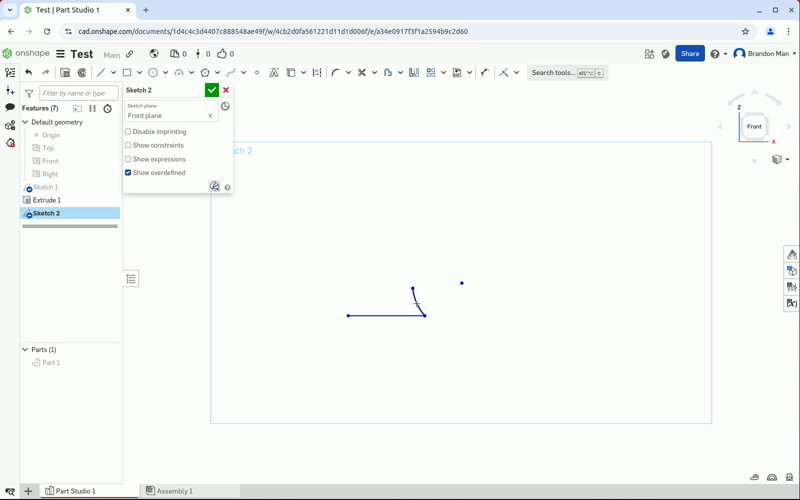
mouse_move(412, 288)
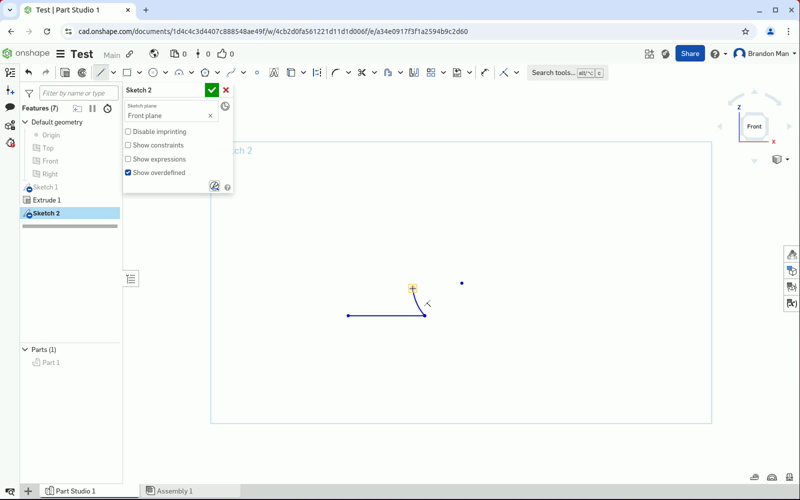
click(412, 288)
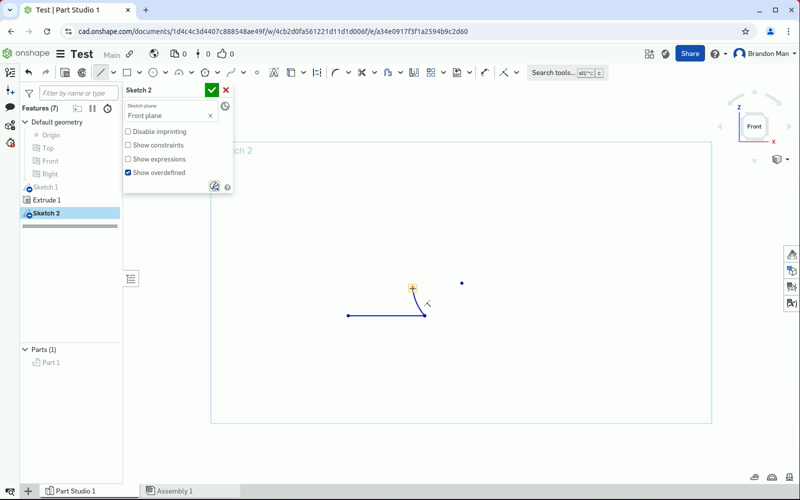
key_down(shift)
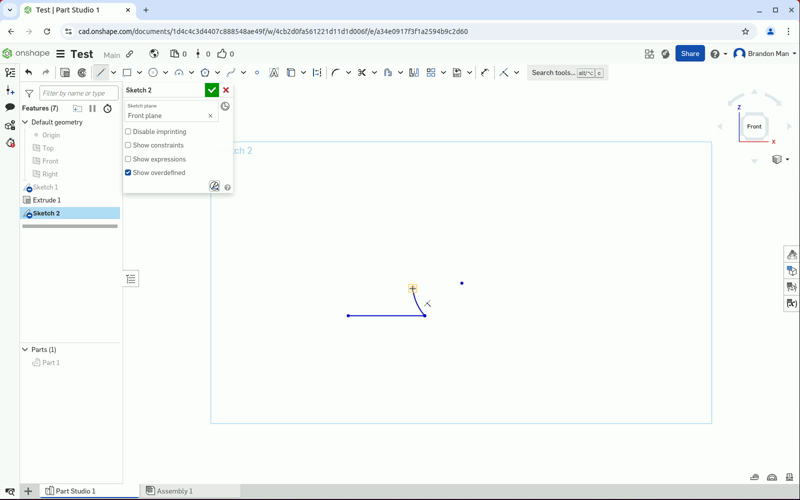
mouse_move(348, 288)
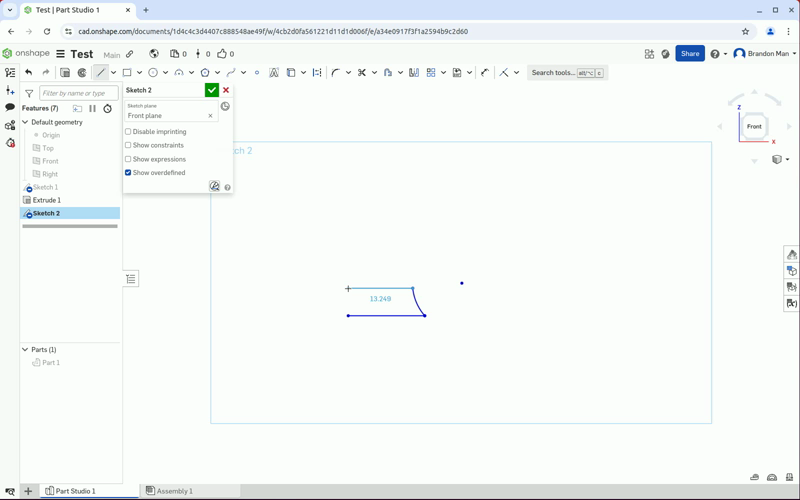
click(348, 288)
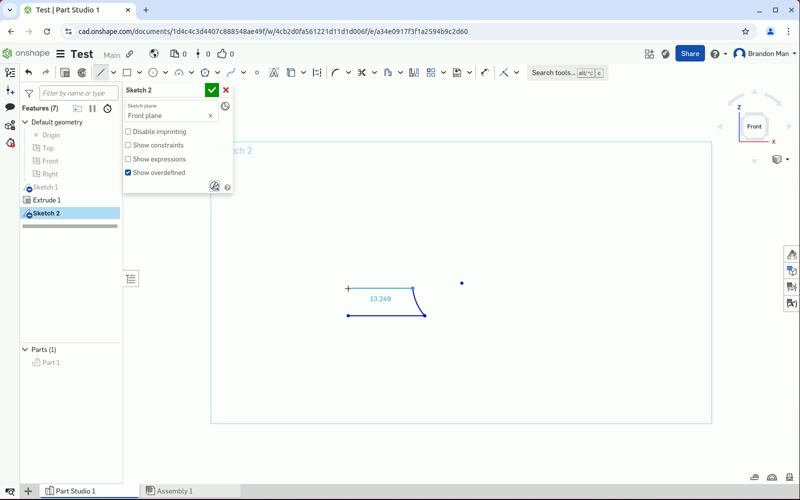
key_up(shift)
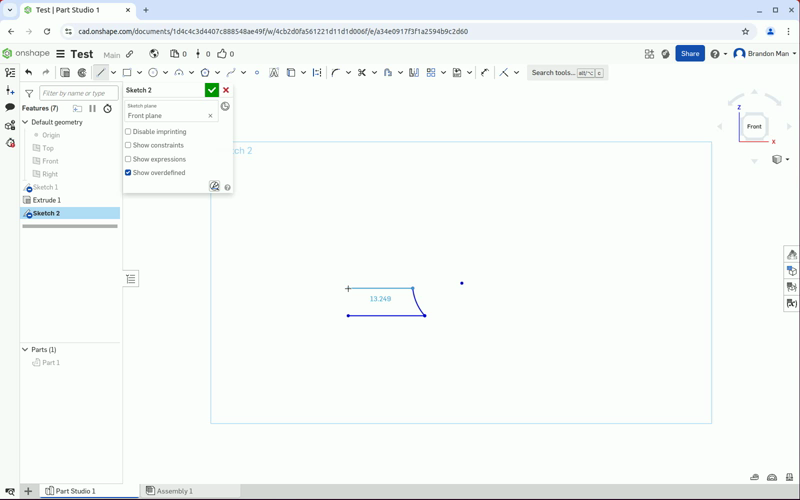
mouse_move(378, 288)
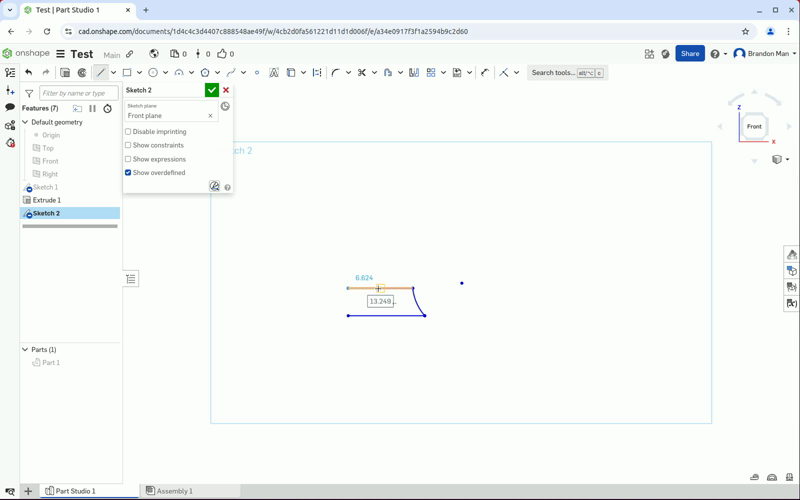
key_down(shift)
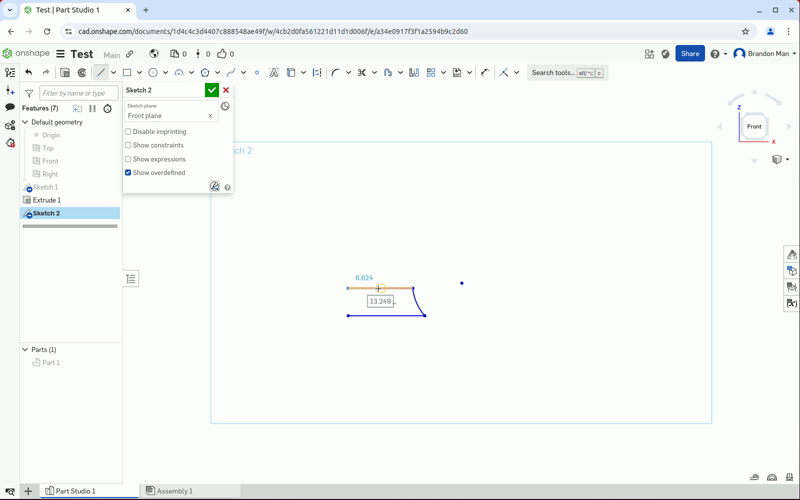
mouse_move(348, 315)
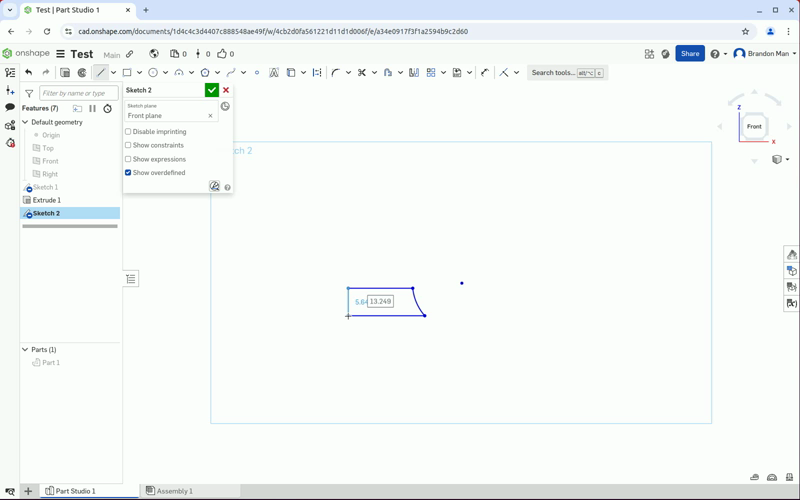
key_up(shift)
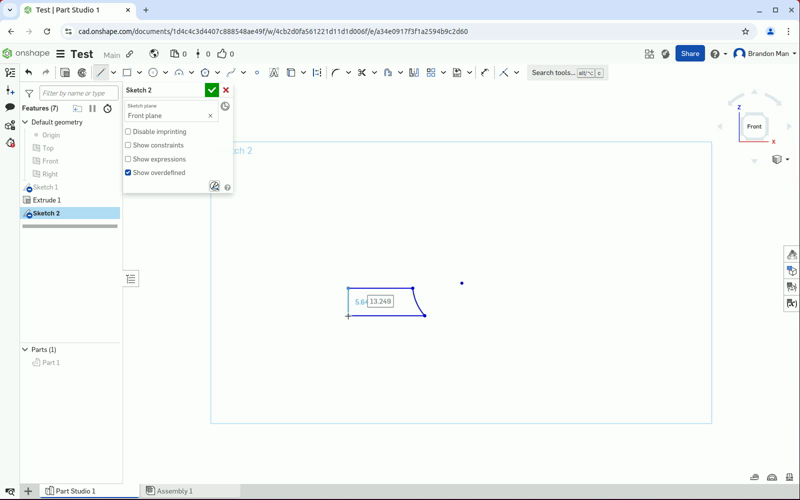
click(348, 315)
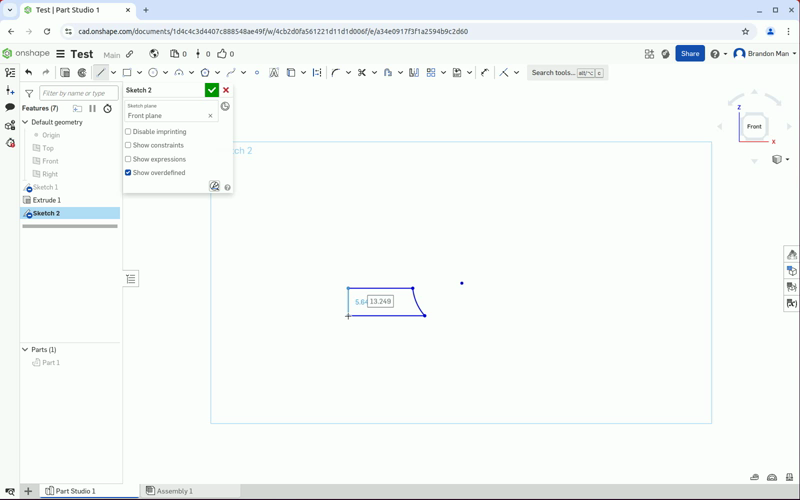
key(esc)
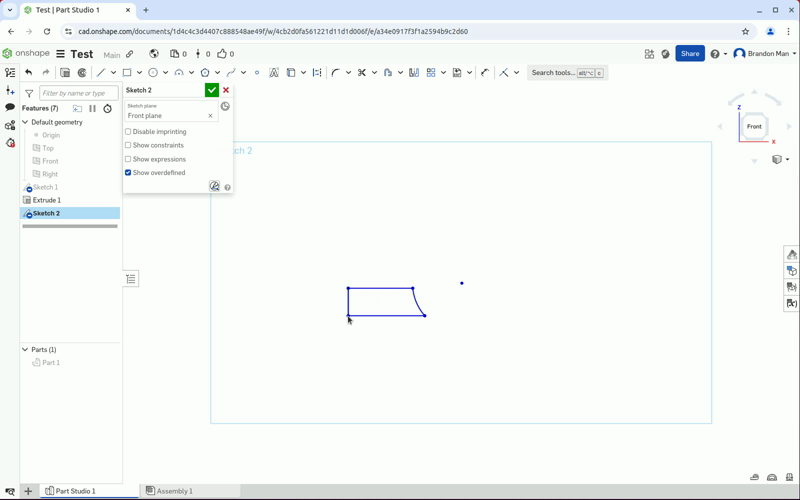
mouse_move(418, 312)
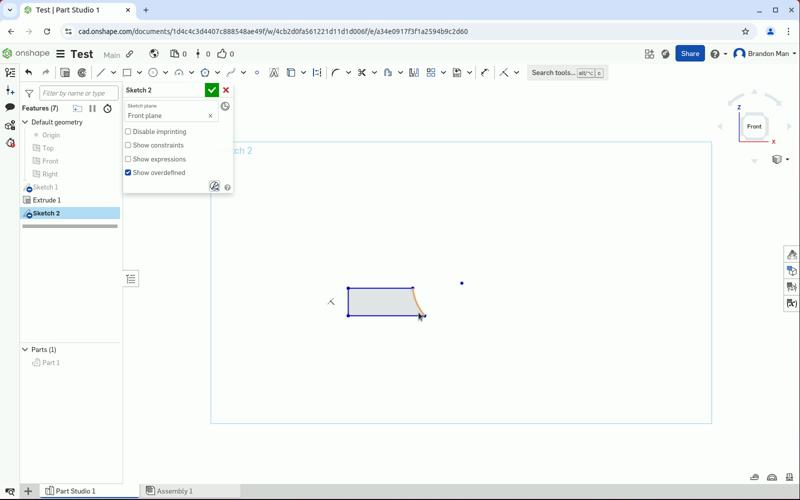
click(418, 312)
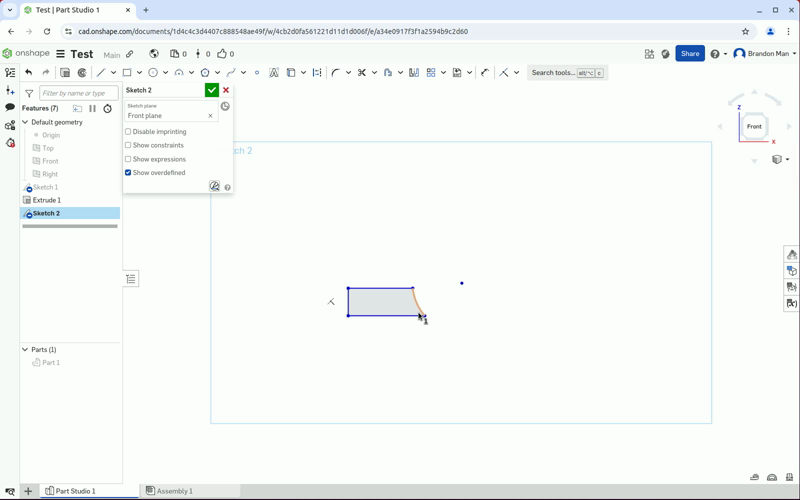
mouse_move(73, 352)
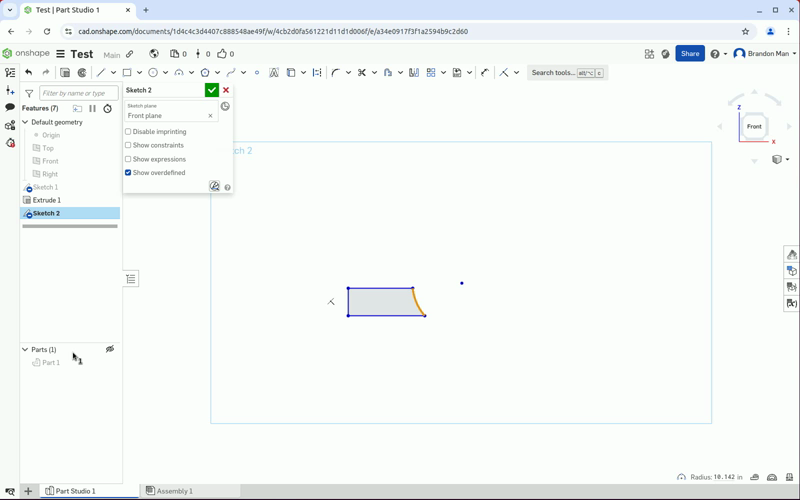
key(shift+y)
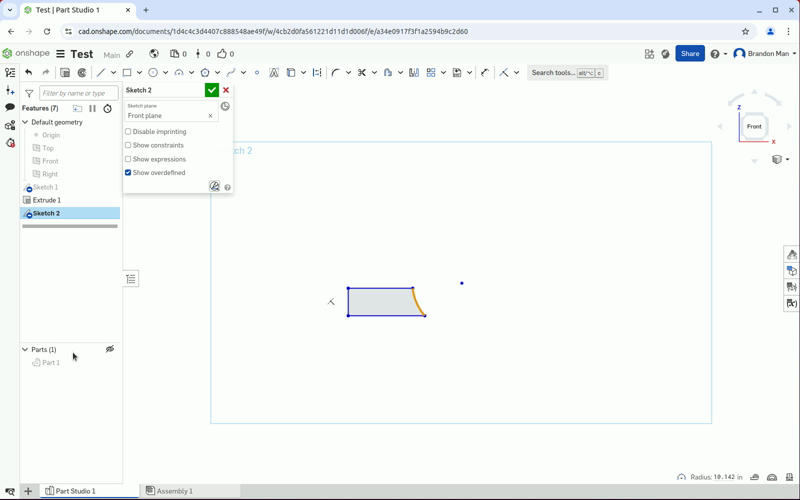
key(shift+e)
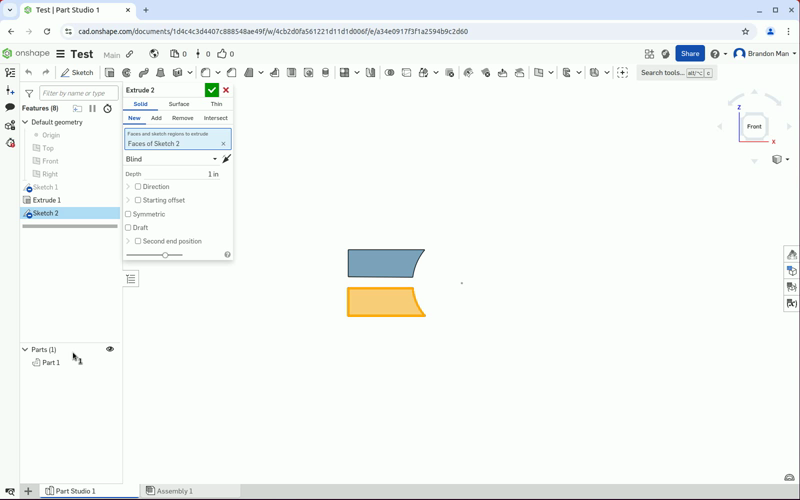
mouse_move(143, 106)
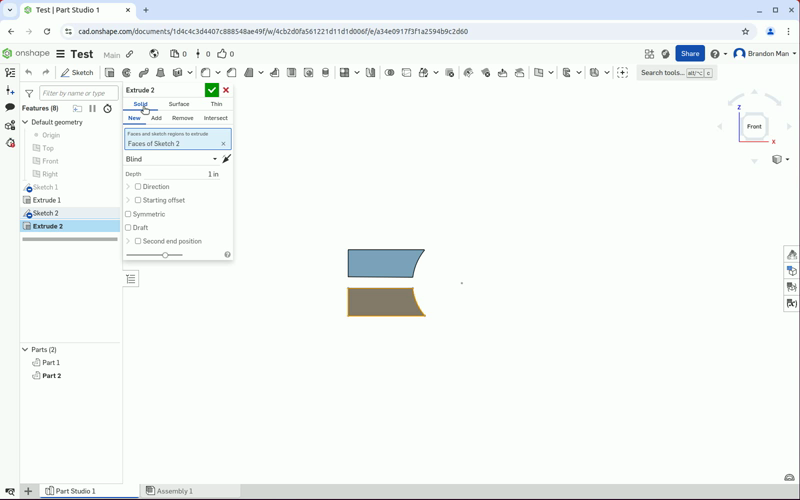
click(143, 106)
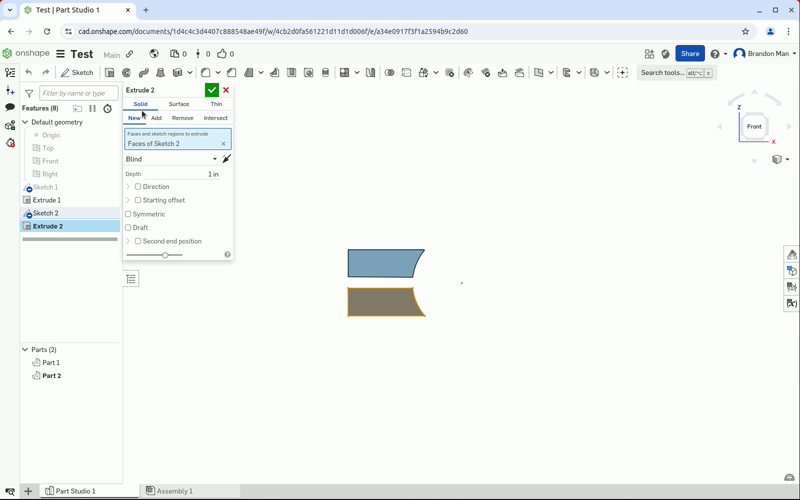
mouse_move(137, 120)
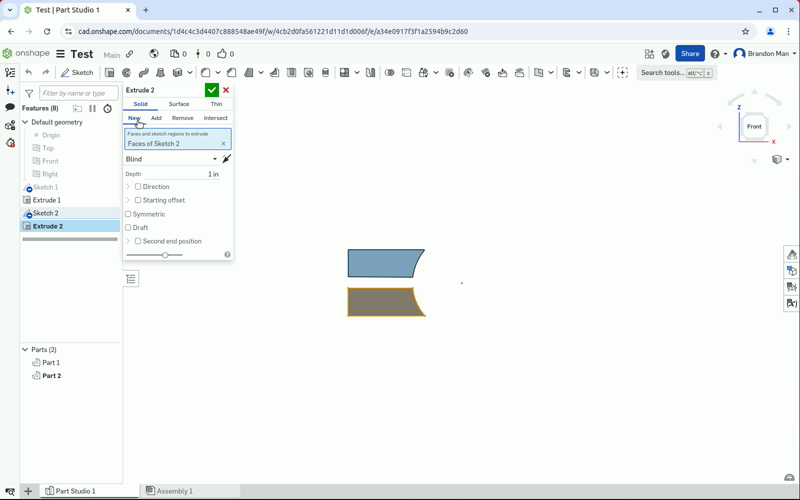
click(137, 120)
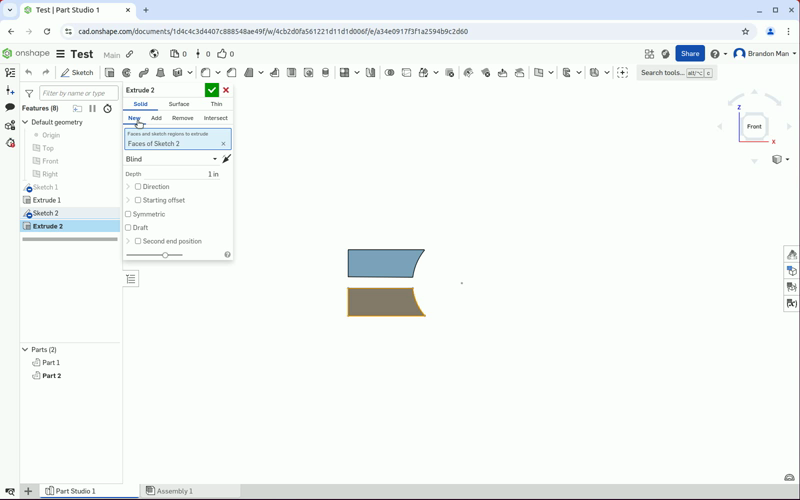
key(tab, 4)
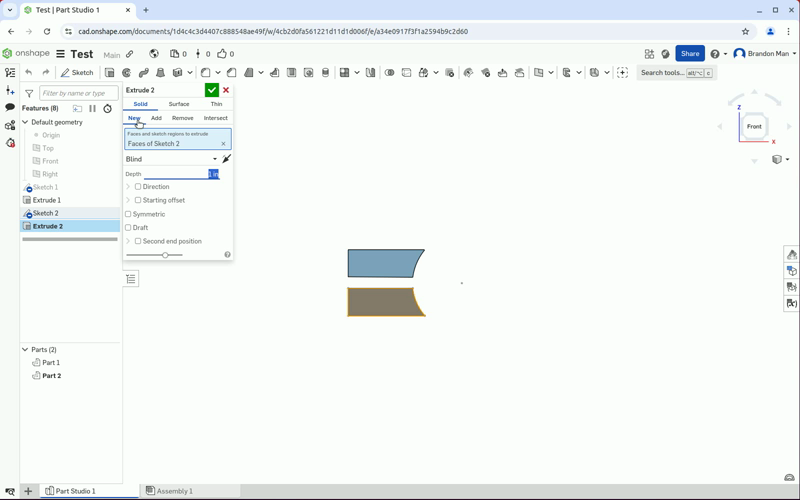
text(11.073)
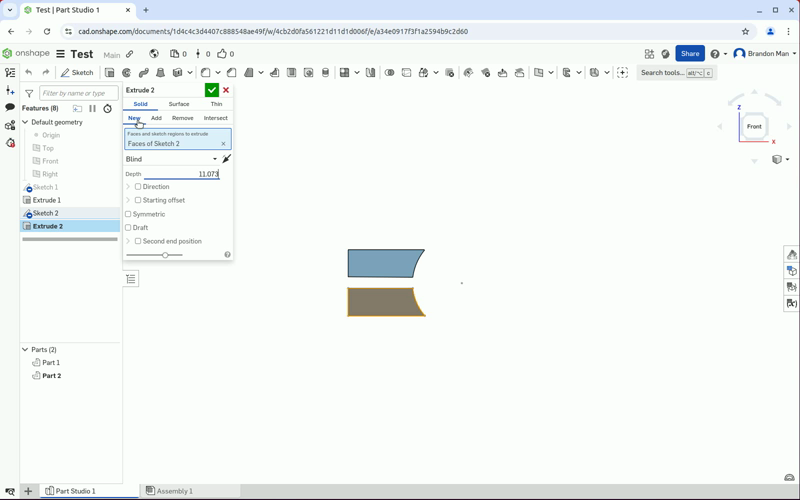
key(enter)
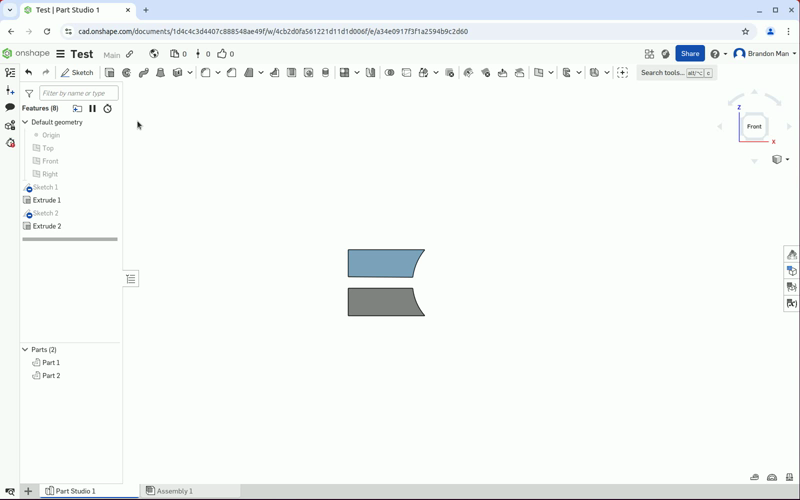
key(shift+h)
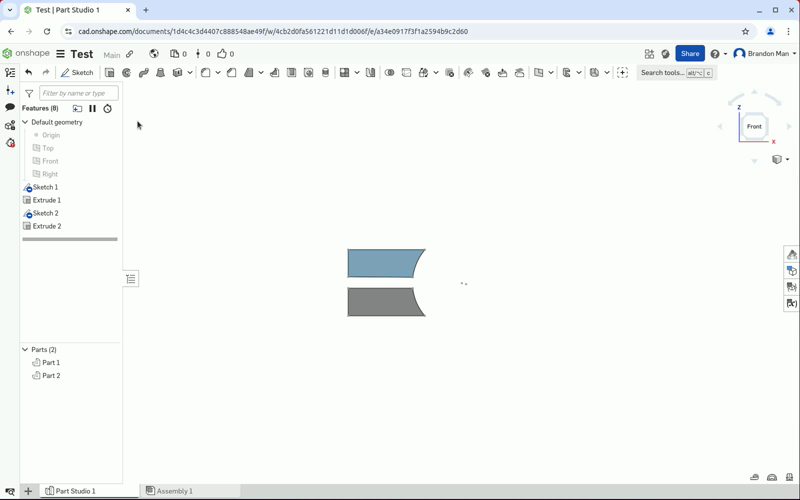
key(shift+h)
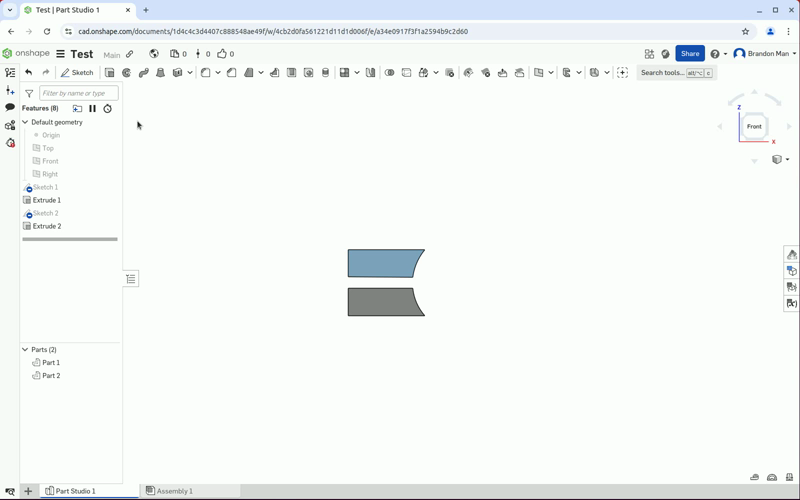
mouse_move(73, 189)
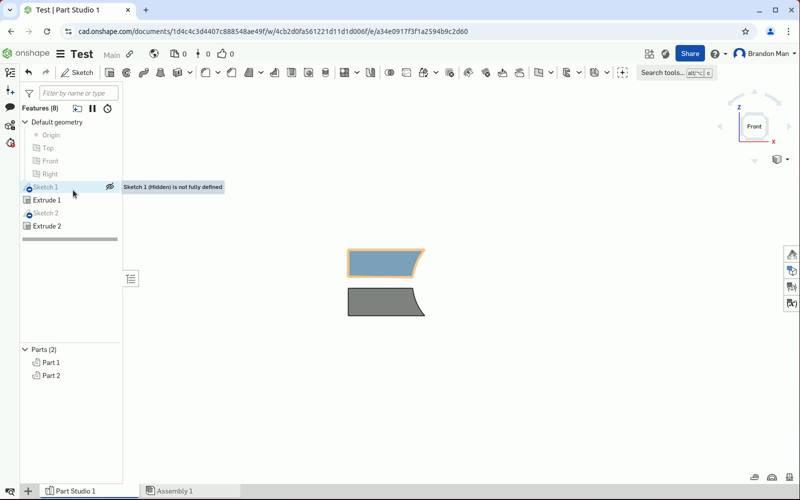
click(73, 189)
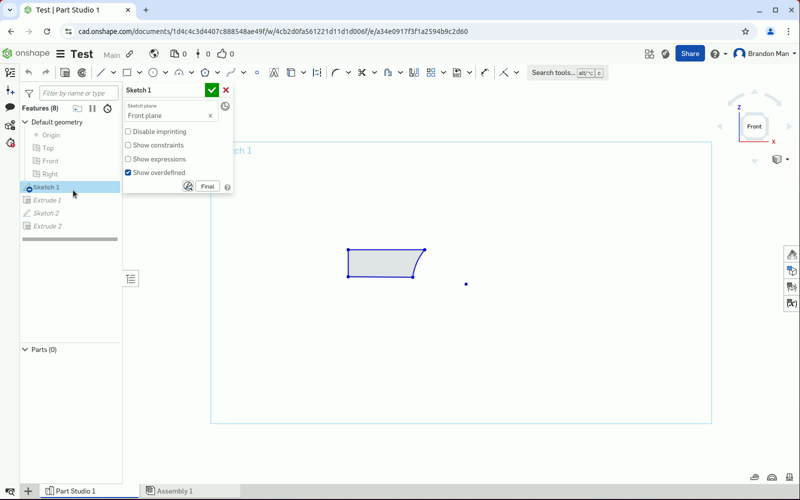
mouse_move(229, 92)
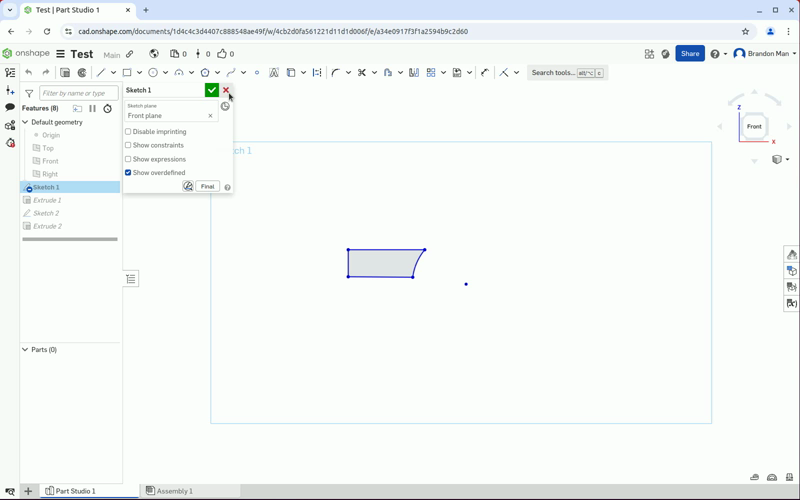
click(229, 92)
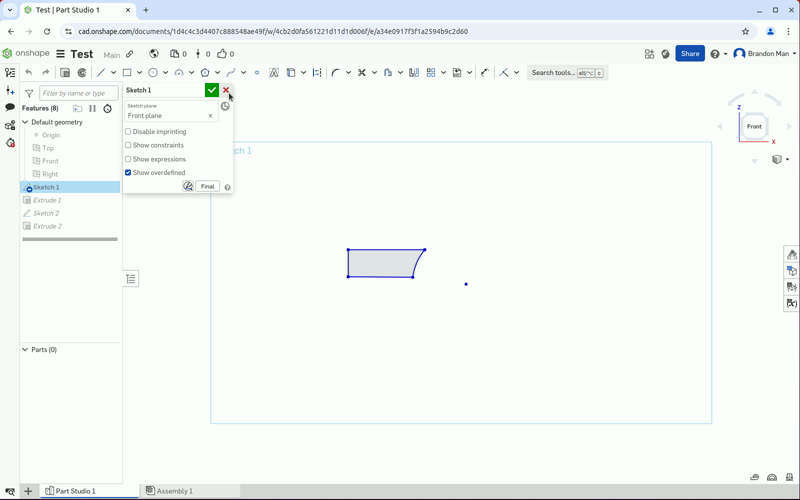
key(shift+s)
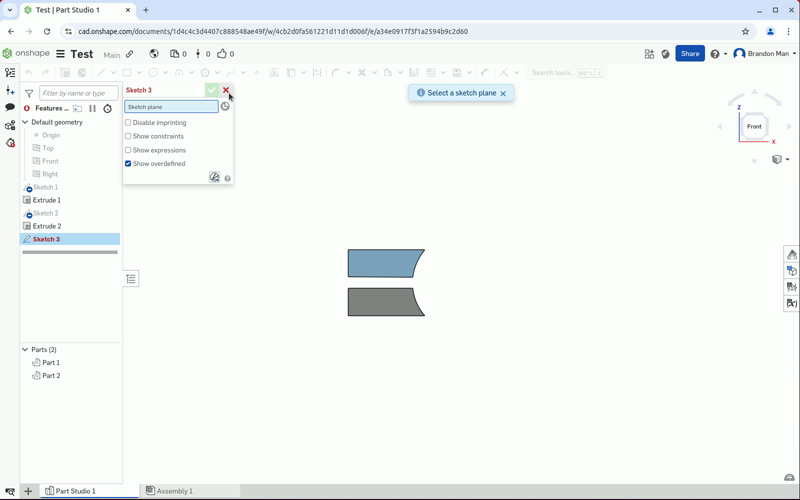
mouse_move(73, 163)
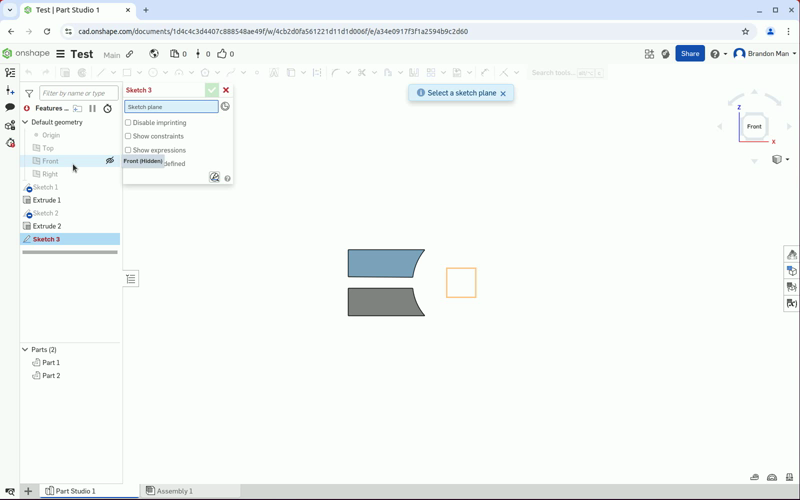
click(73, 163)
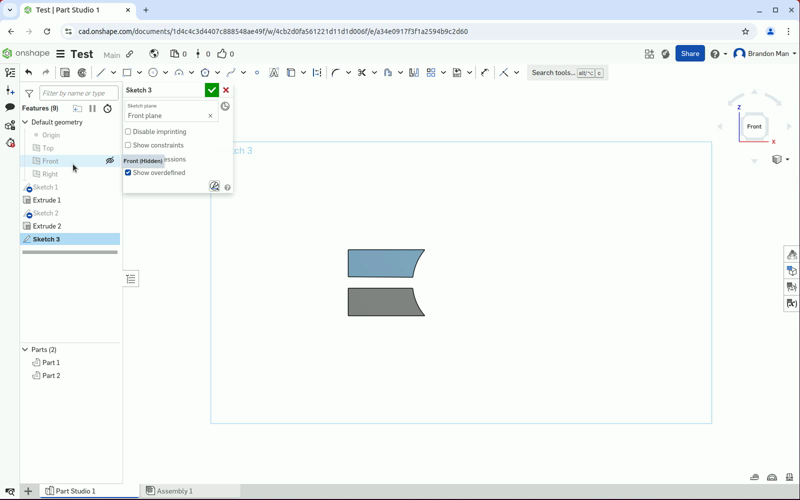
mouse_move(73, 352)
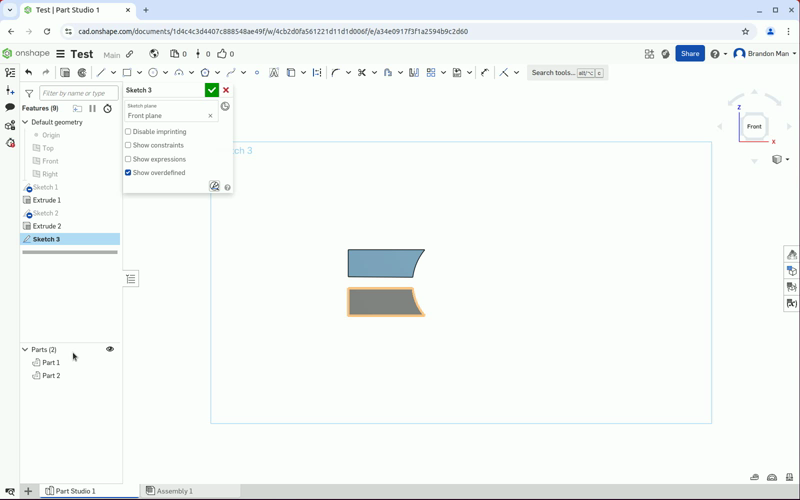
key(y)
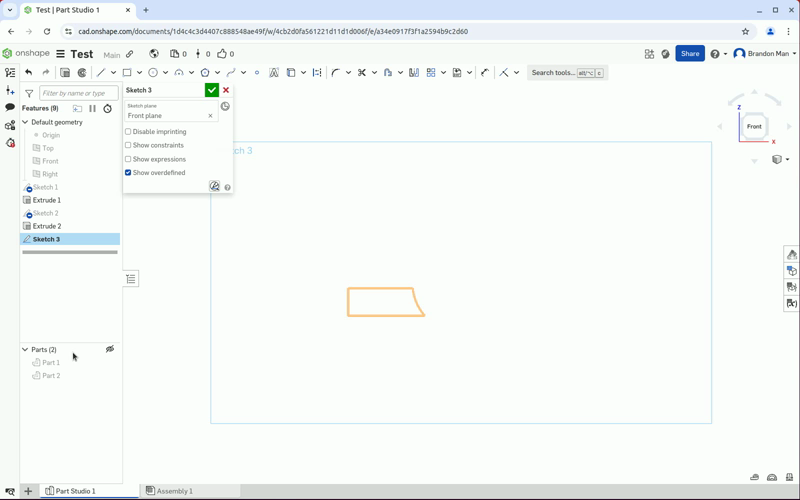
key(l)
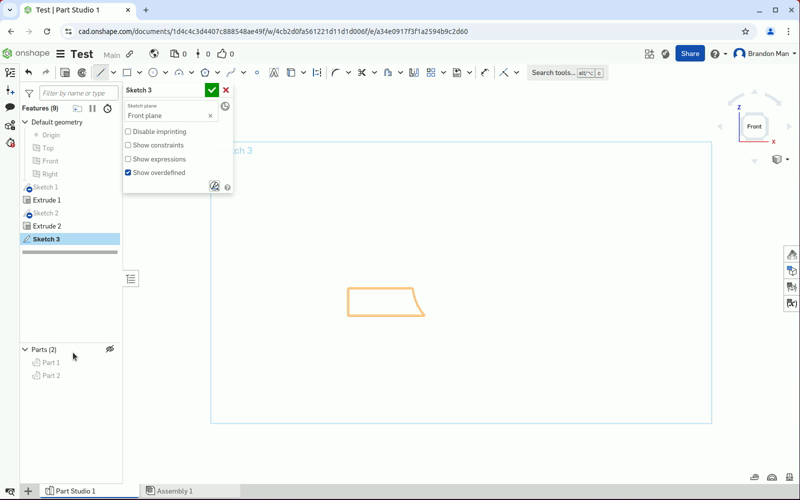
key_down(shift)
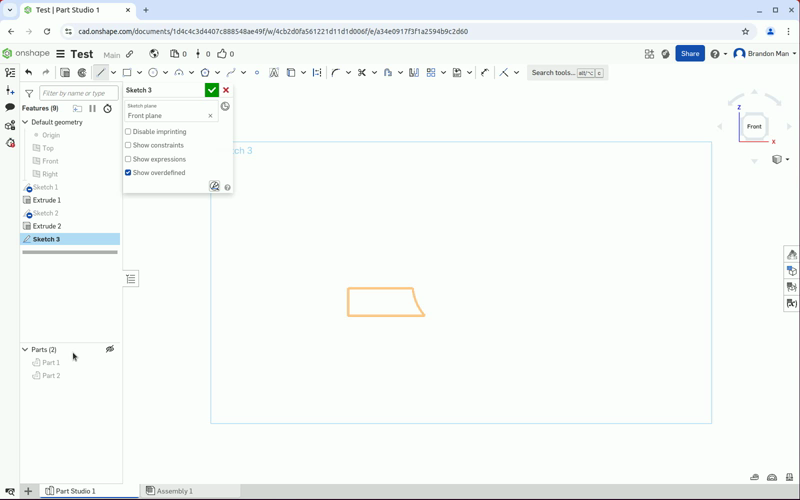
mouse_move(412, 288)
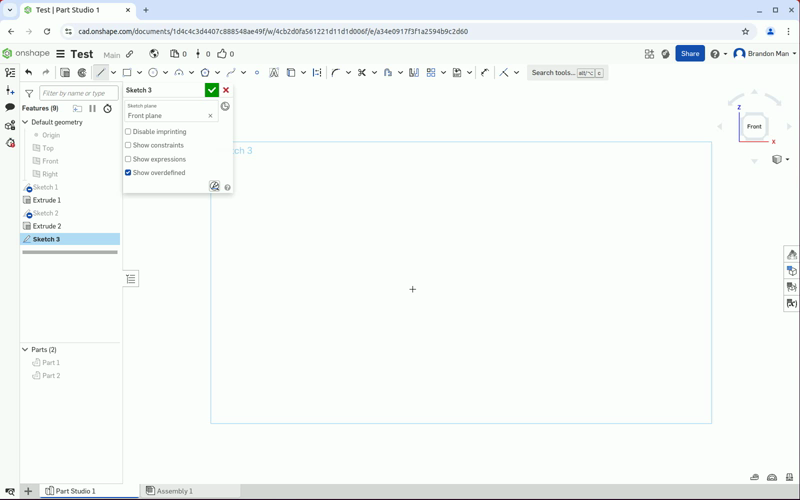
click(412, 288)
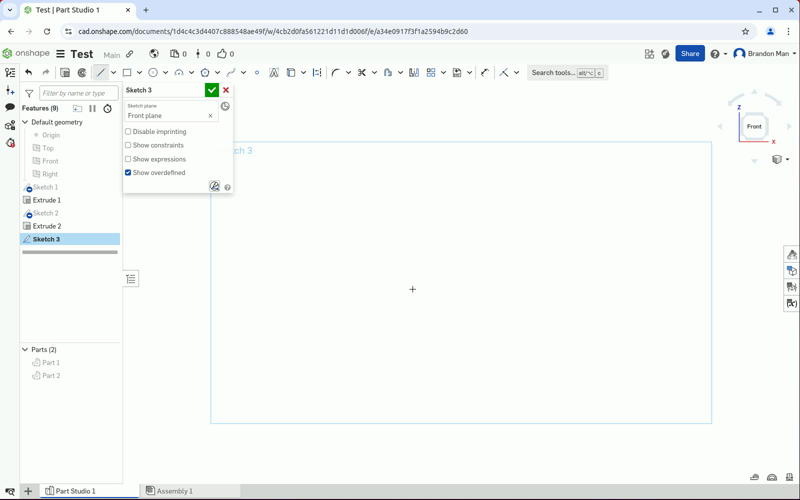
key_up(shift)
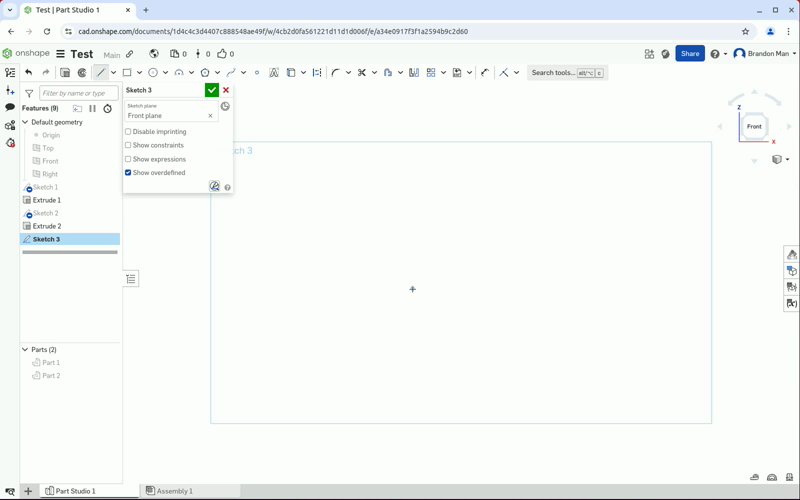
key_down(shift)
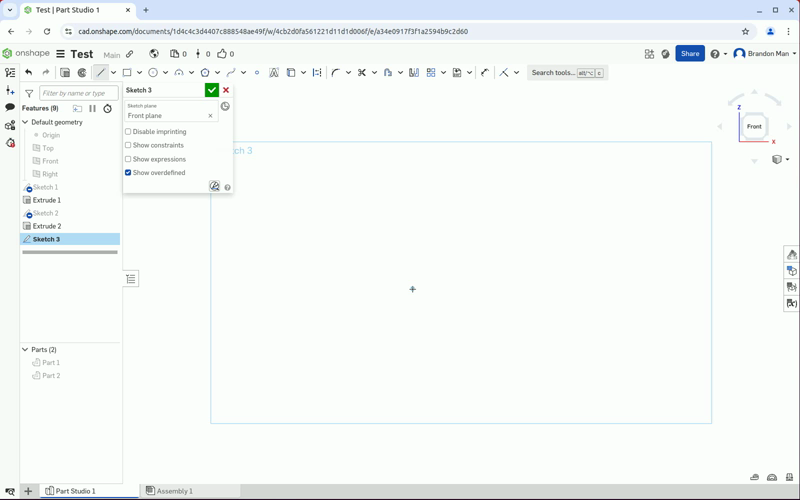
mouse_move(442, 288)
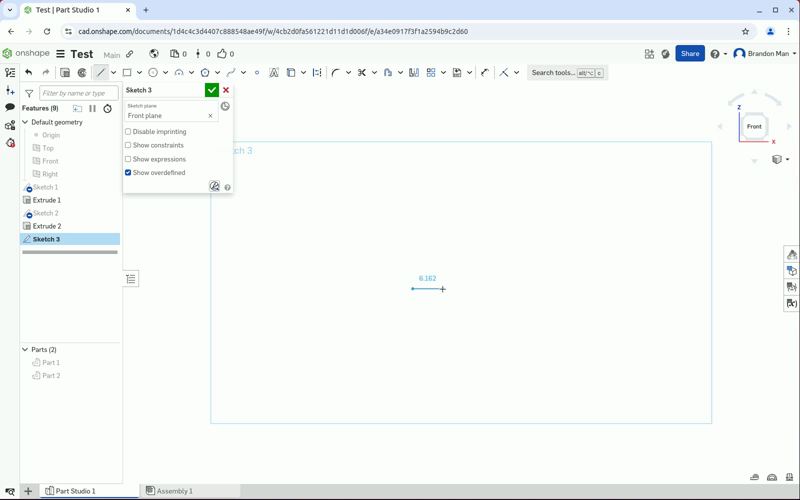
mouse_move(429, 288)
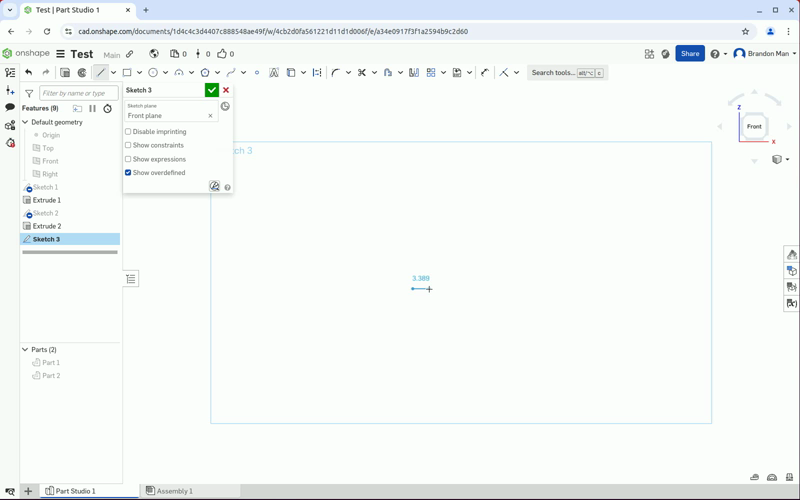
click(429, 288)
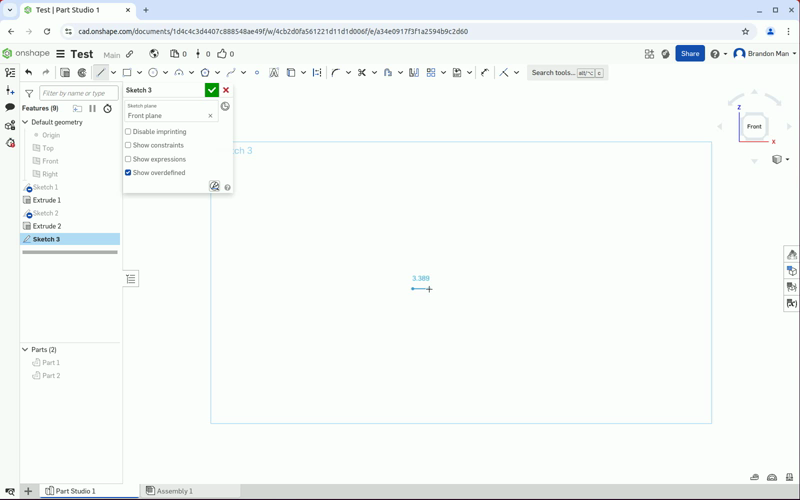
key_up(shift)
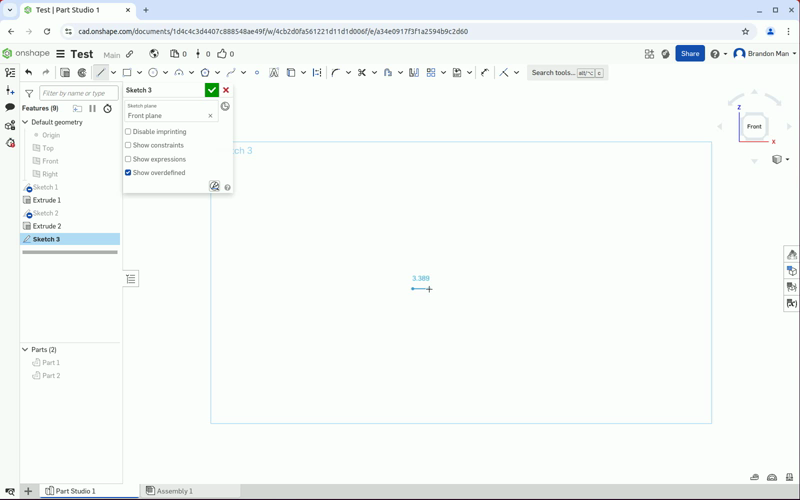
key(esc)
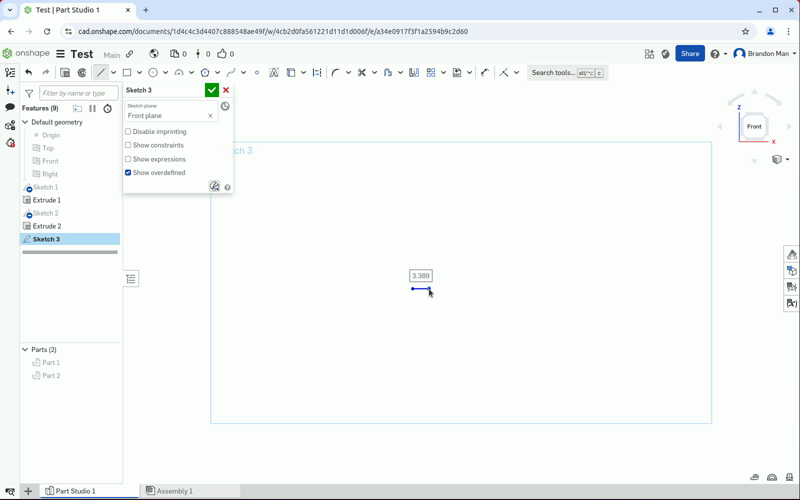
key(a)
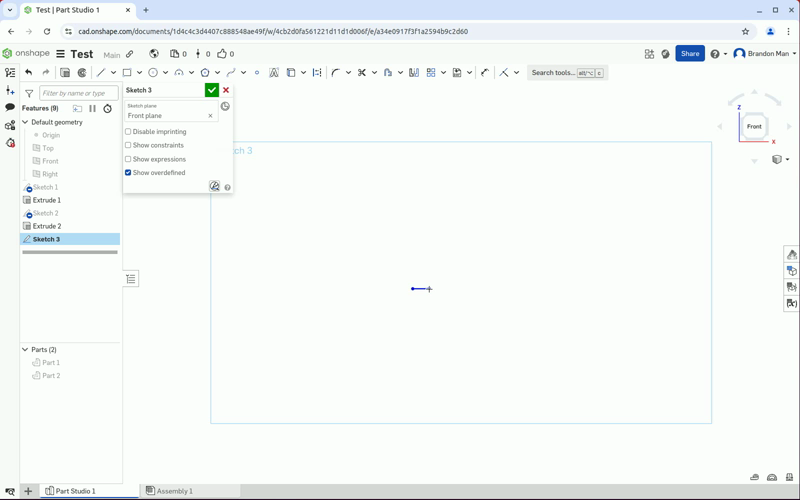
mouse_move(429, 288)
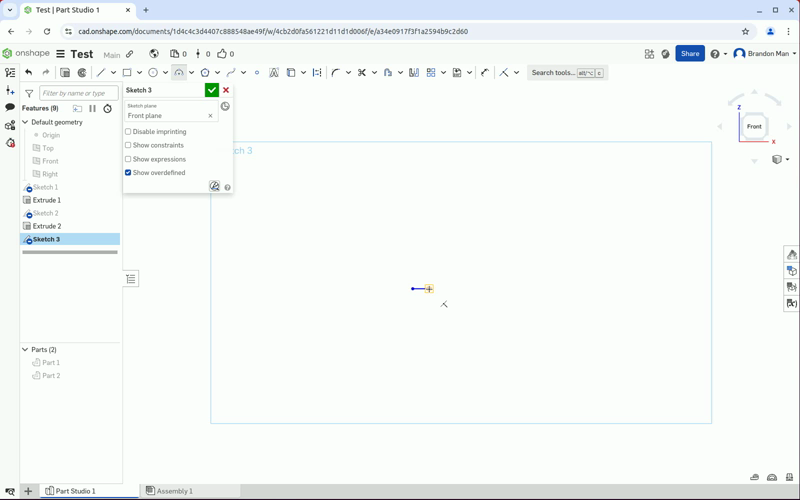
click(429, 288)
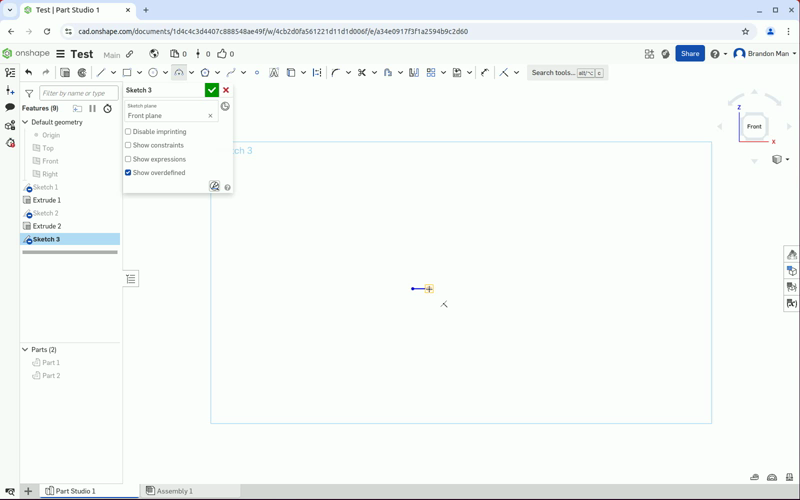
key_down(shift)
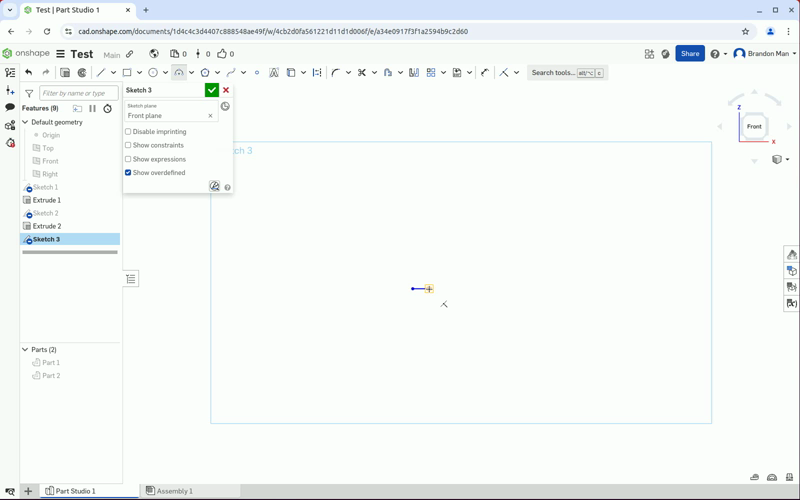
mouse_move(429, 277)
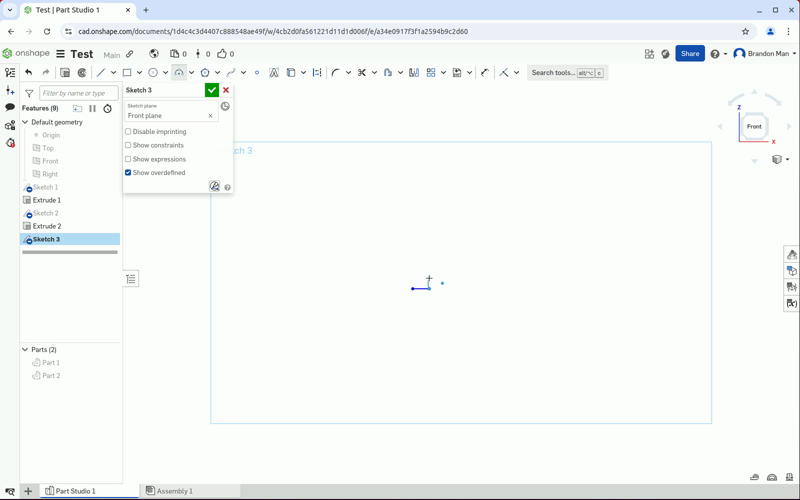
click(429, 277)
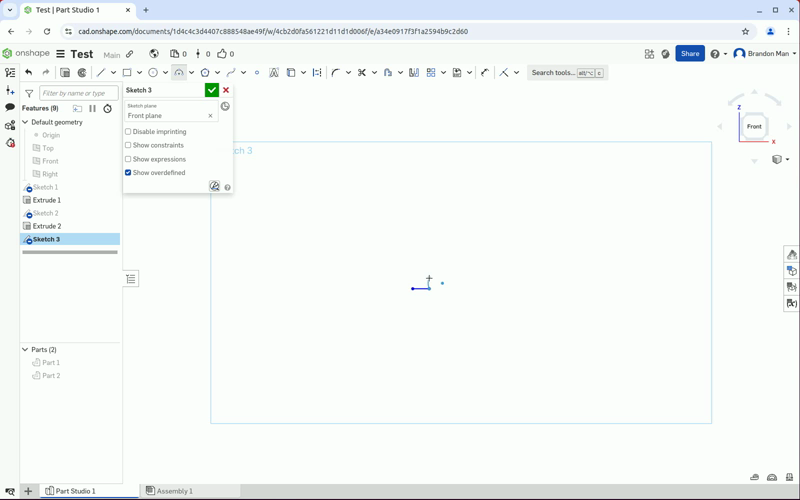
mouse_move(494, 283)
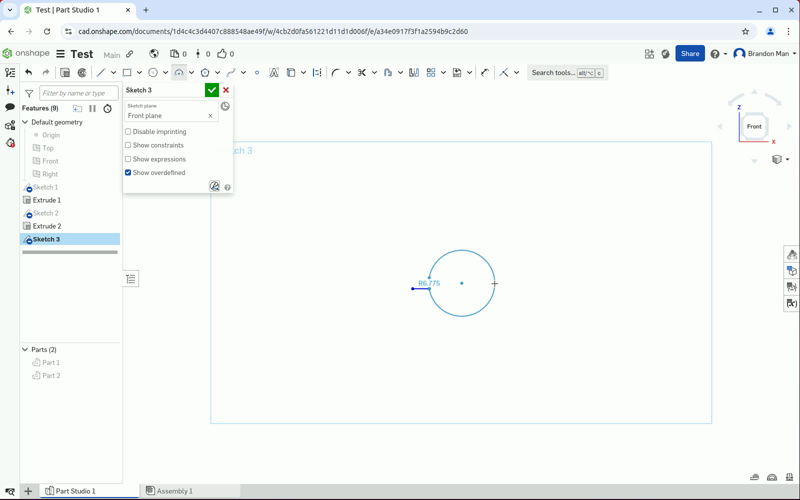
click(494, 283)
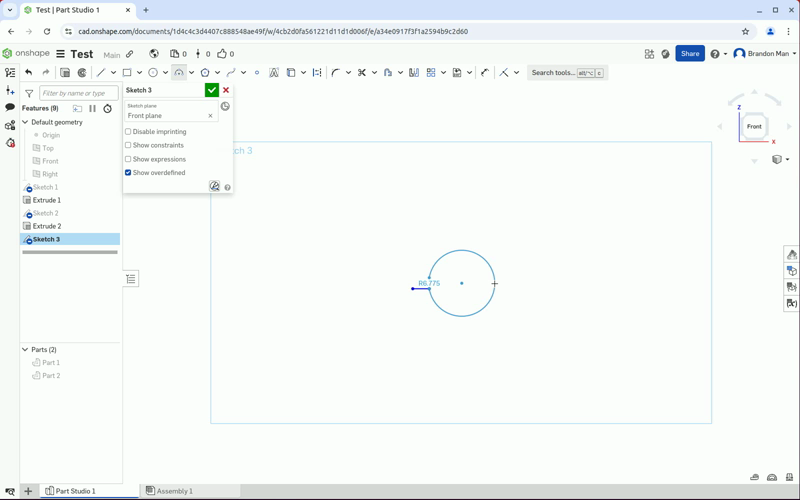
key_up(shift)
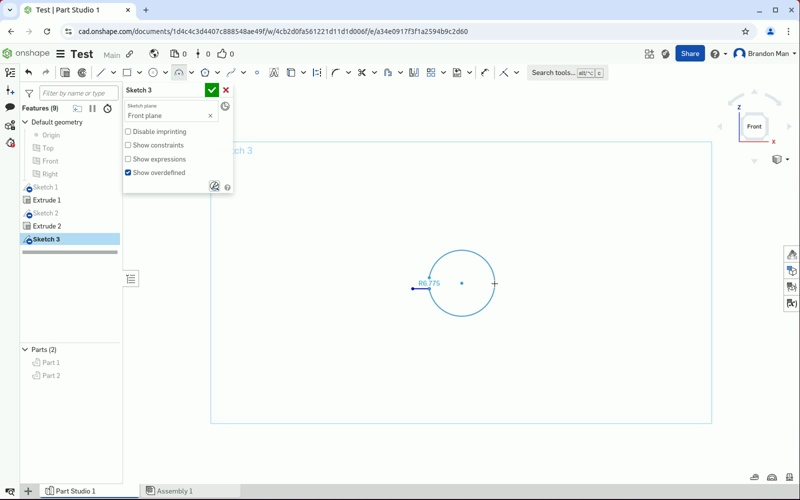
key(esc)
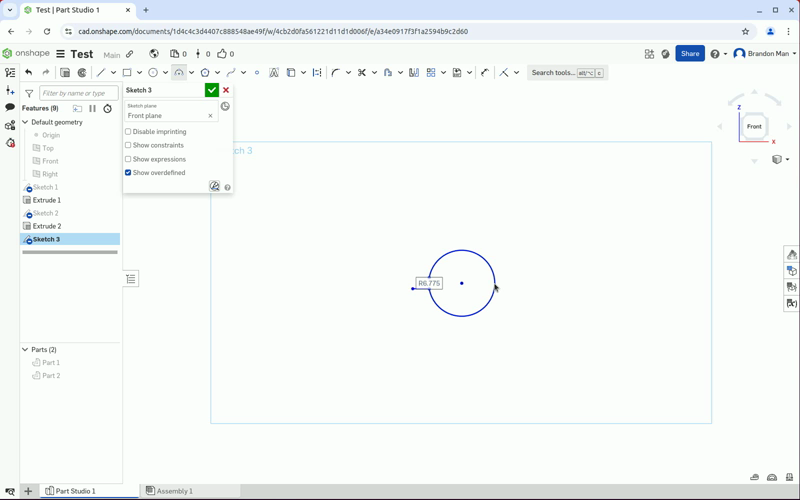
key(l)
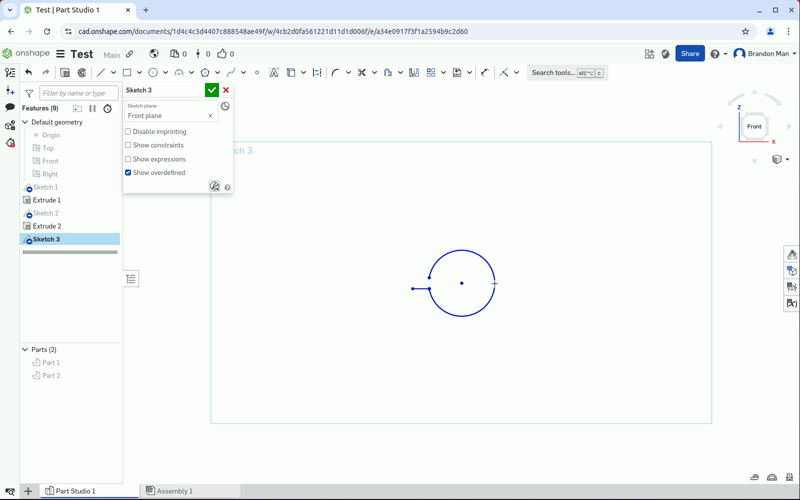
mouse_move(429, 277)
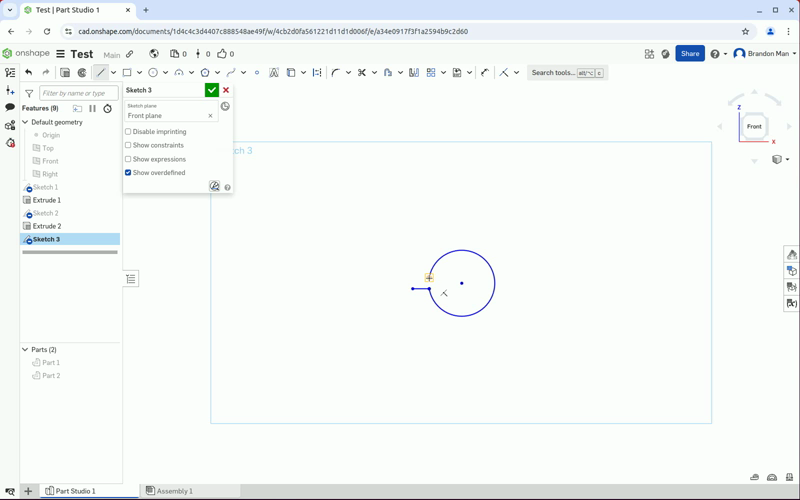
click(429, 277)
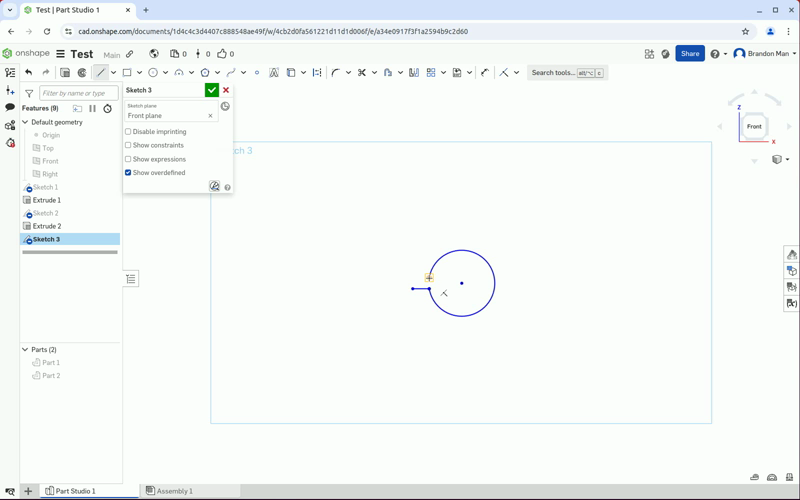
key_down(shift)
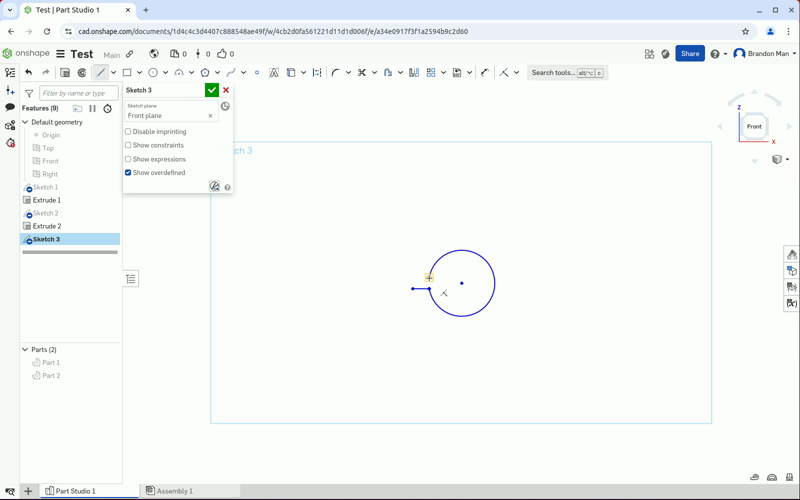
mouse_move(459, 277)
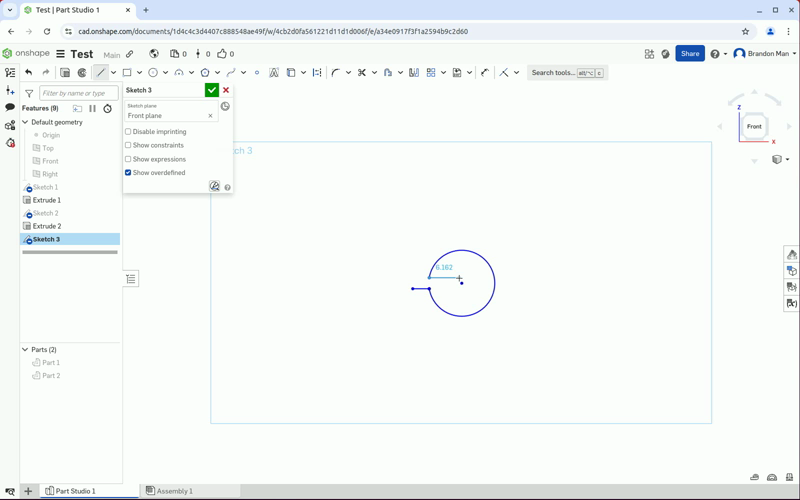
mouse_move(412, 277)
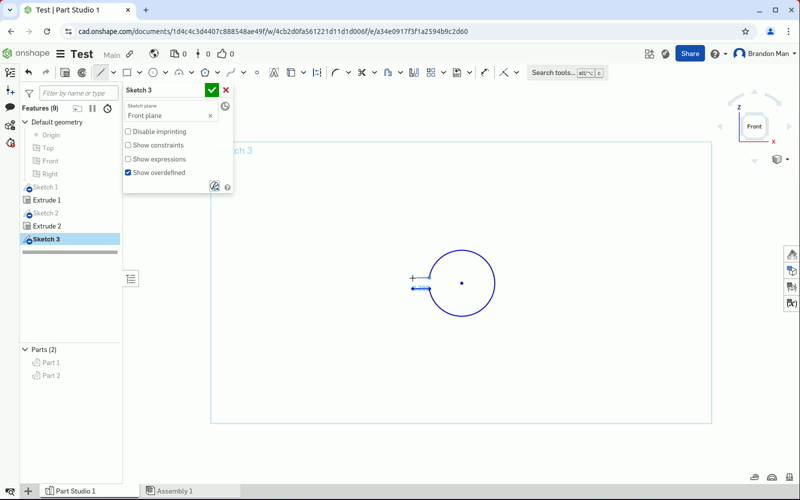
click(412, 277)
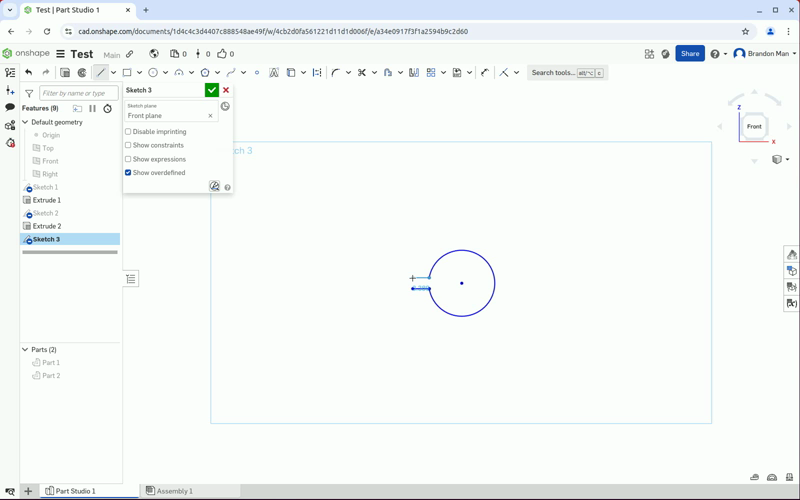
key_up(shift)
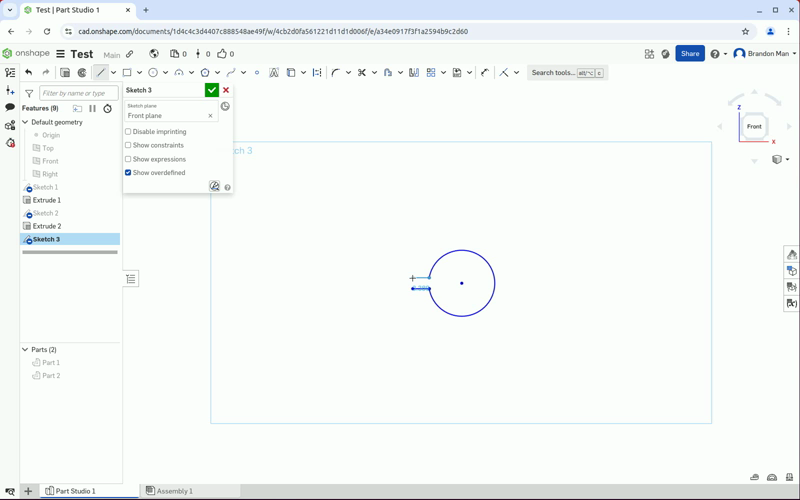
key(esc)
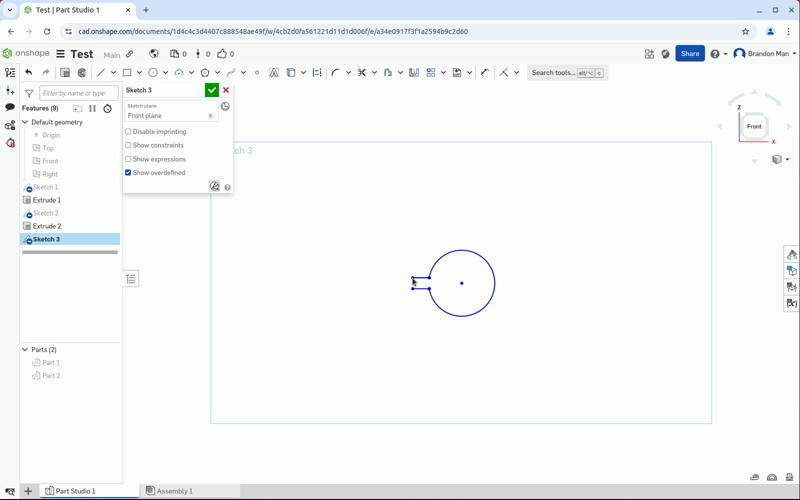
key(a)
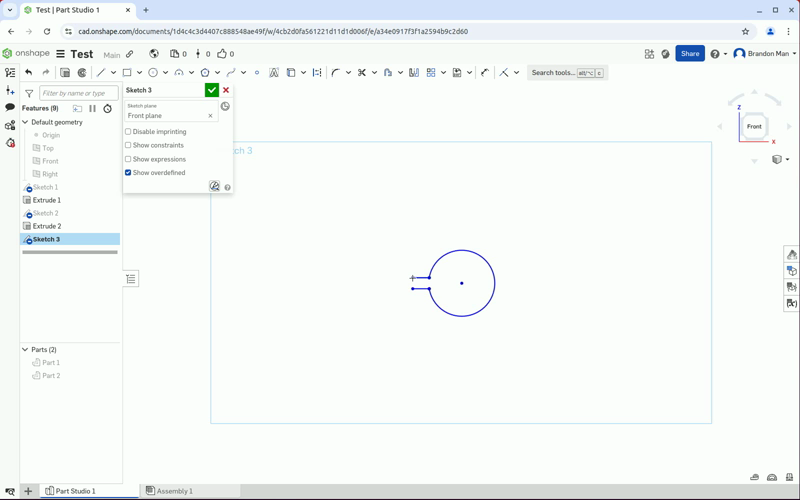
mouse_move(412, 277)
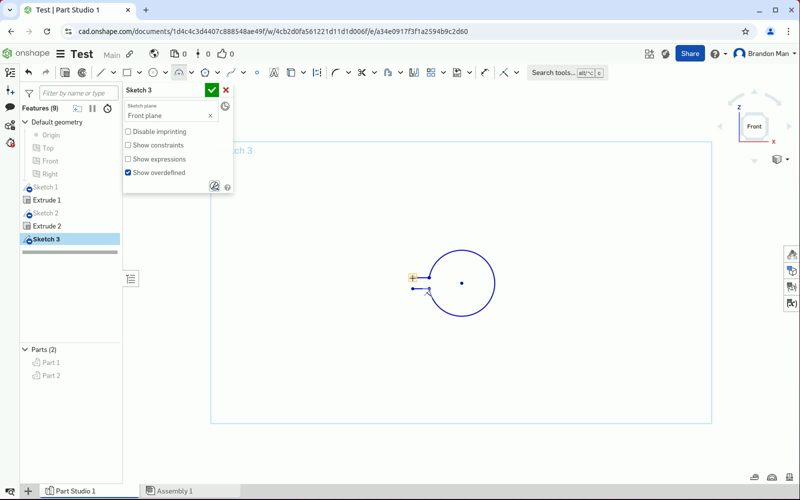
click(412, 277)
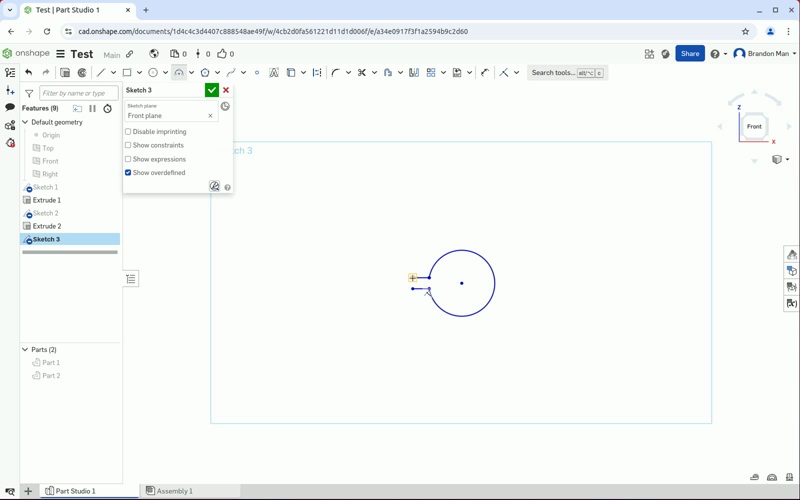
mouse_move(412, 288)
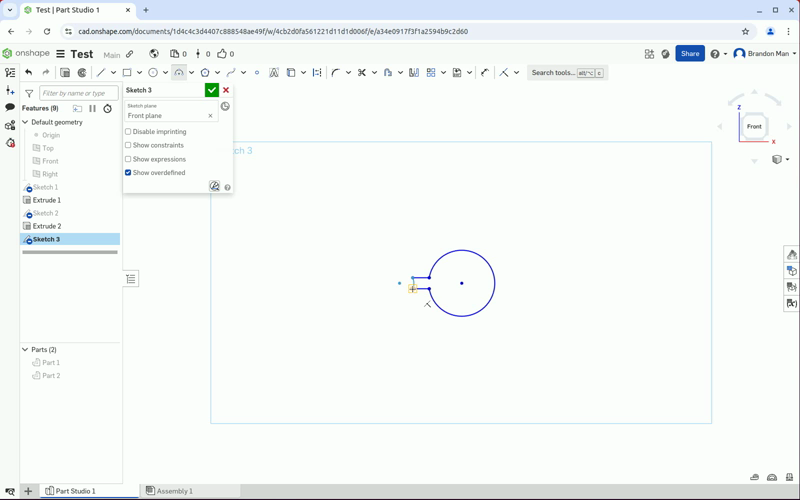
click(412, 288)
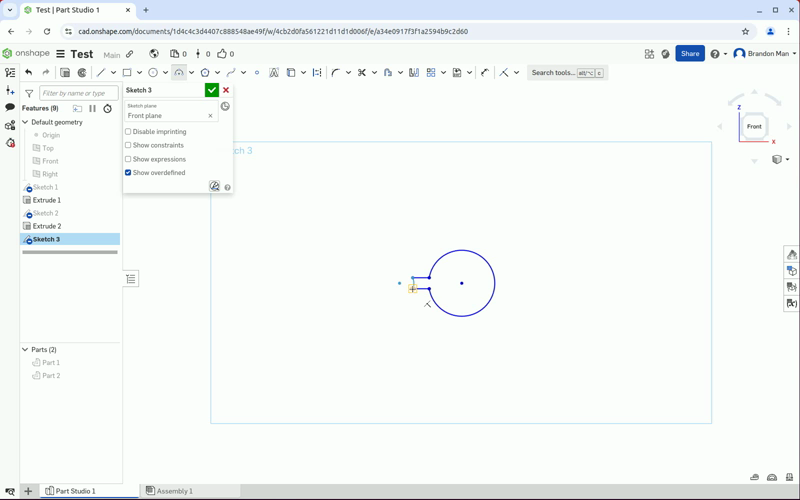
key_down(shift)
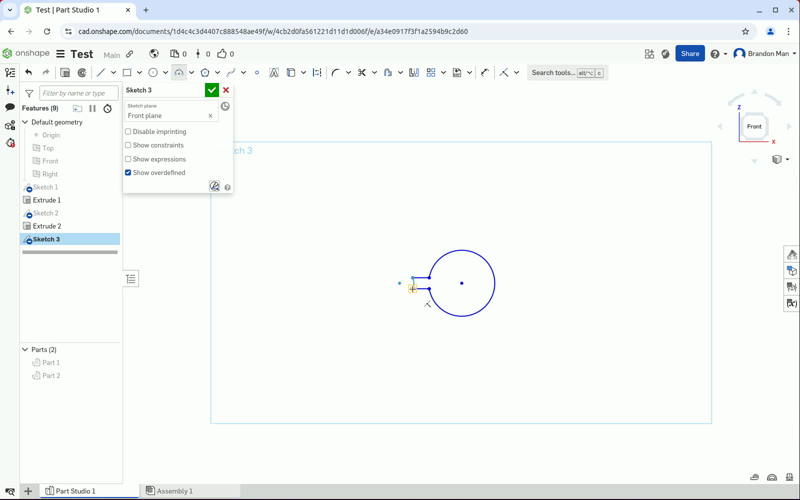
mouse_move(514, 283)
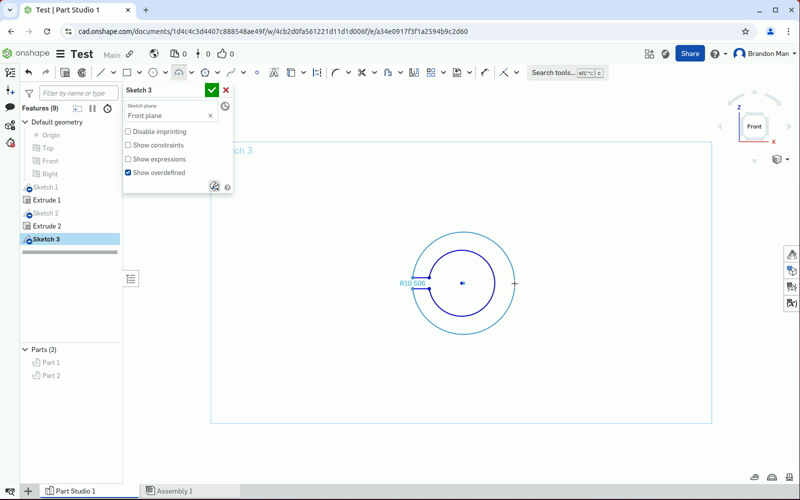
click(514, 283)
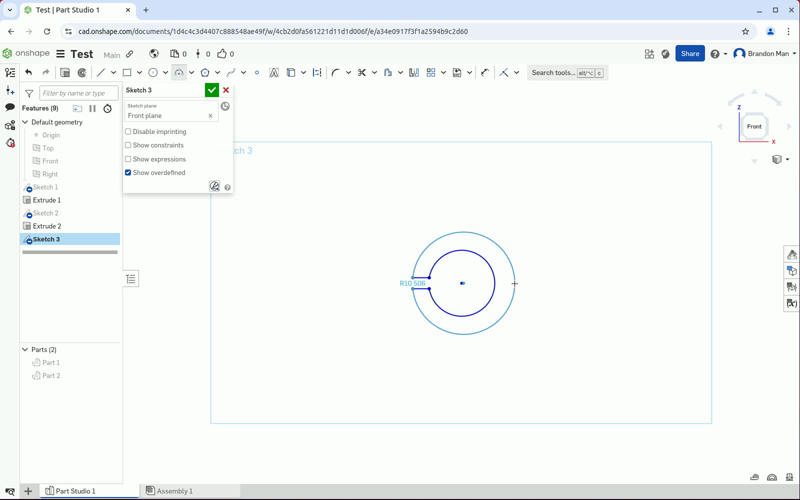
key_up(shift)
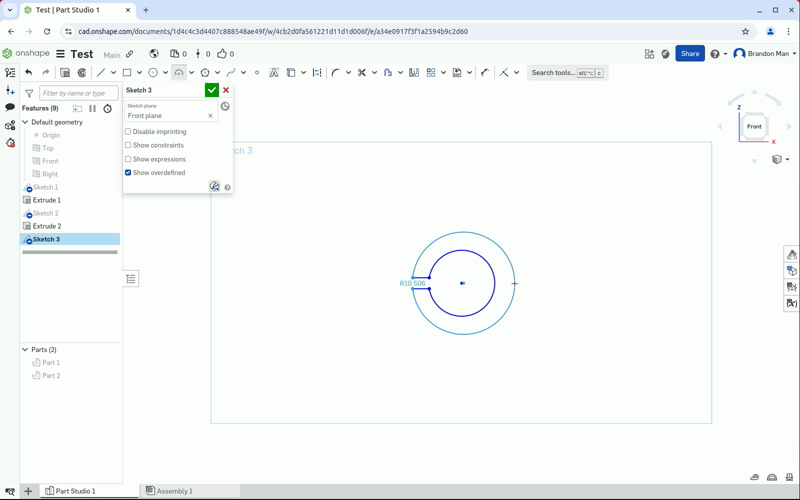
key(esc)
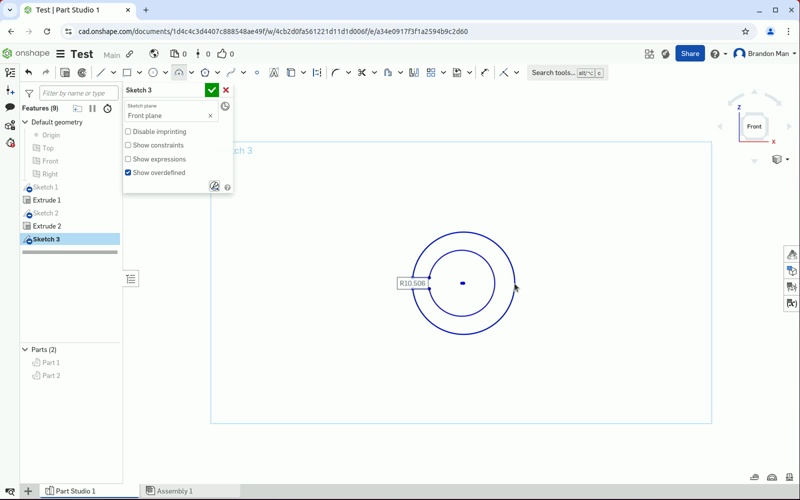
mouse_move(509, 296)
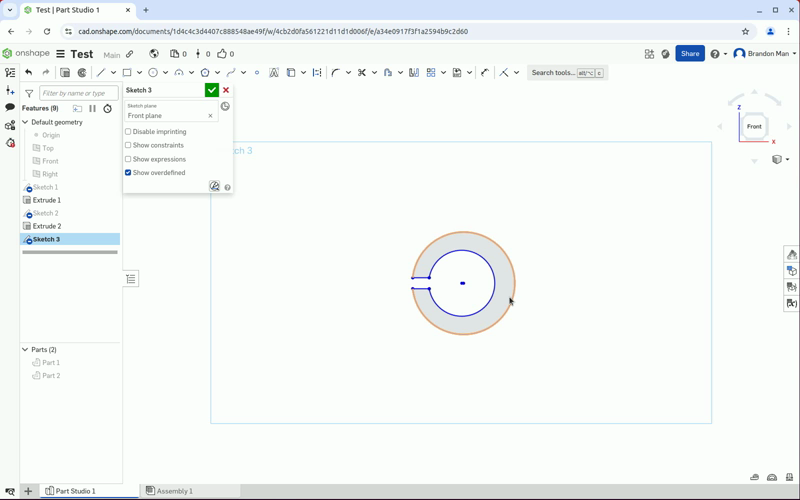
click(509, 296)
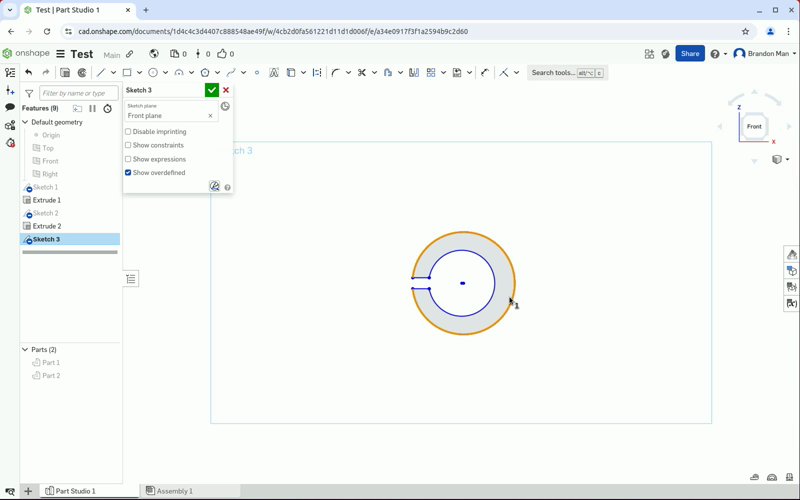
mouse_move(73, 352)
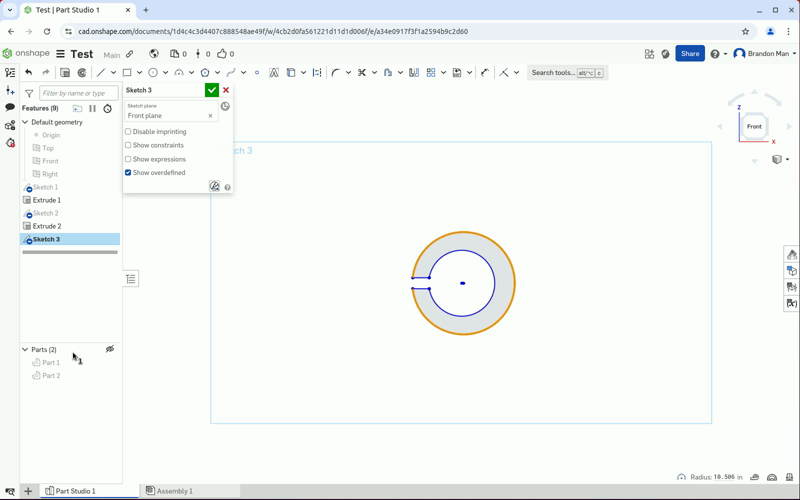
key(shift+y)
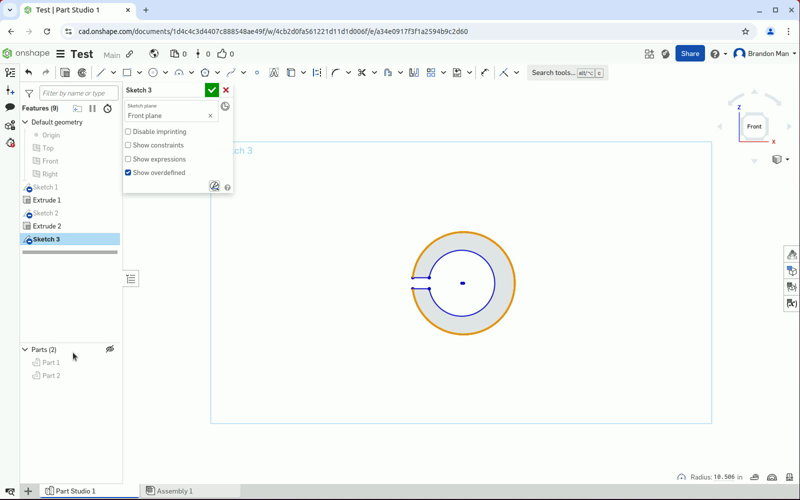
key(shift+e)
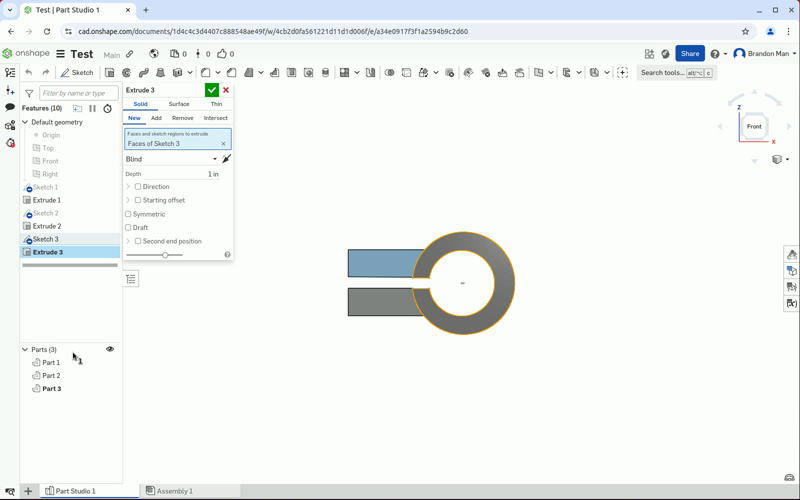
mouse_move(143, 106)
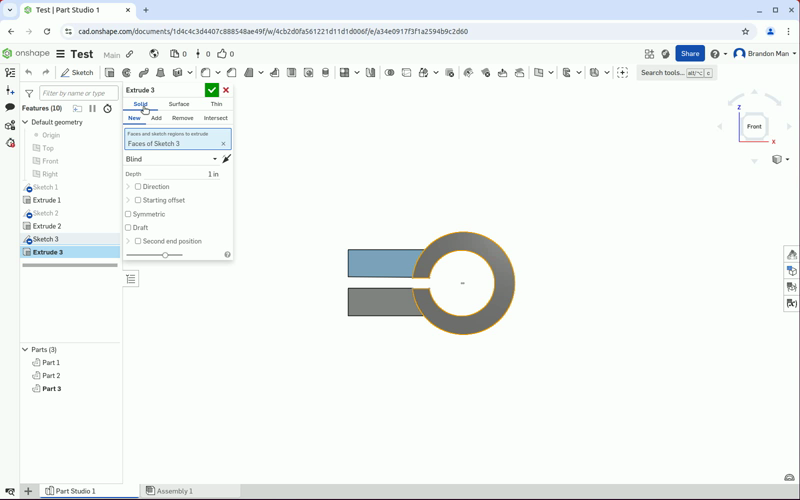
click(143, 106)
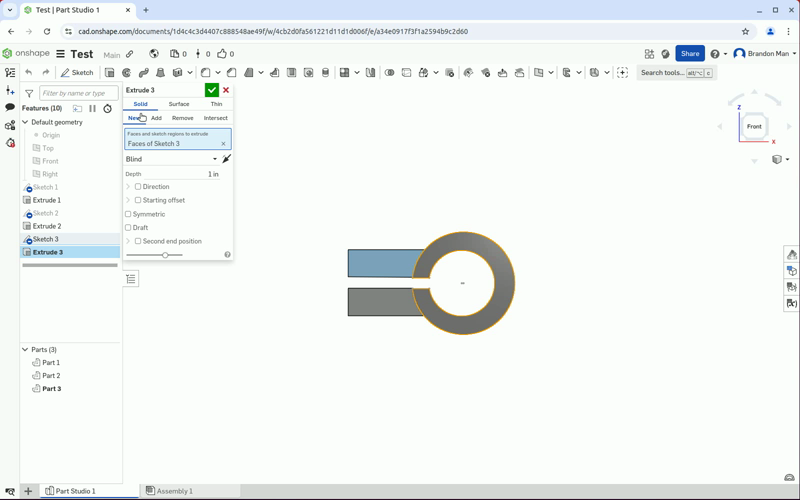
mouse_move(137, 120)
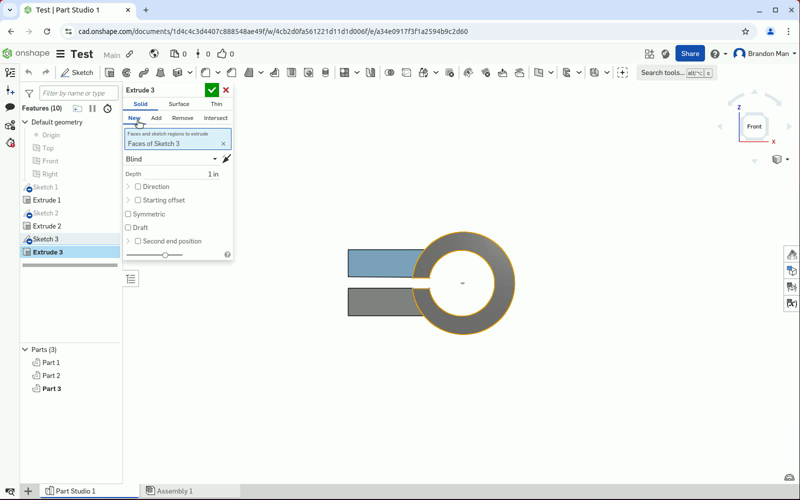
click(137, 120)
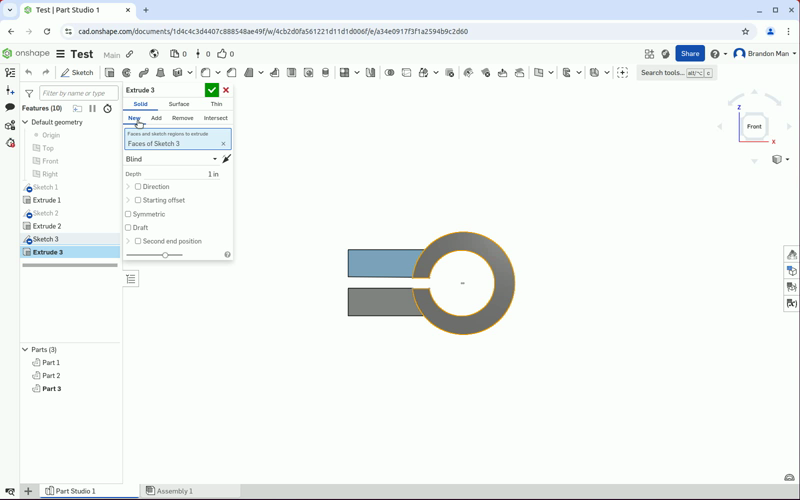
key(tab, 4)
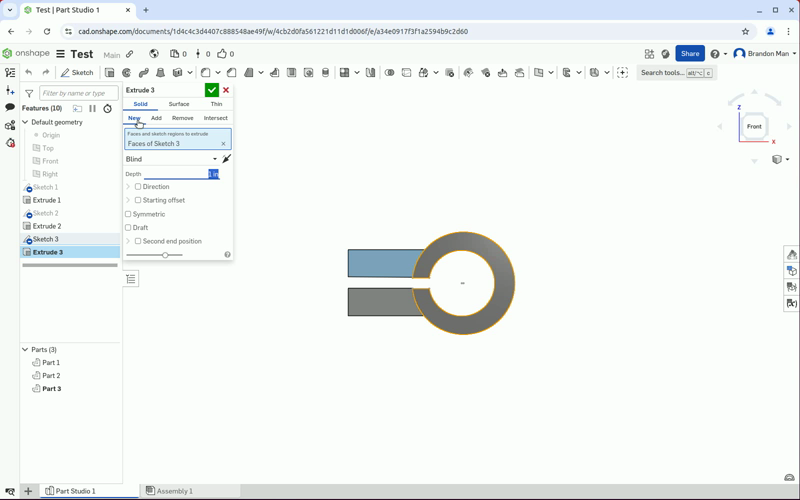
text(11.073)
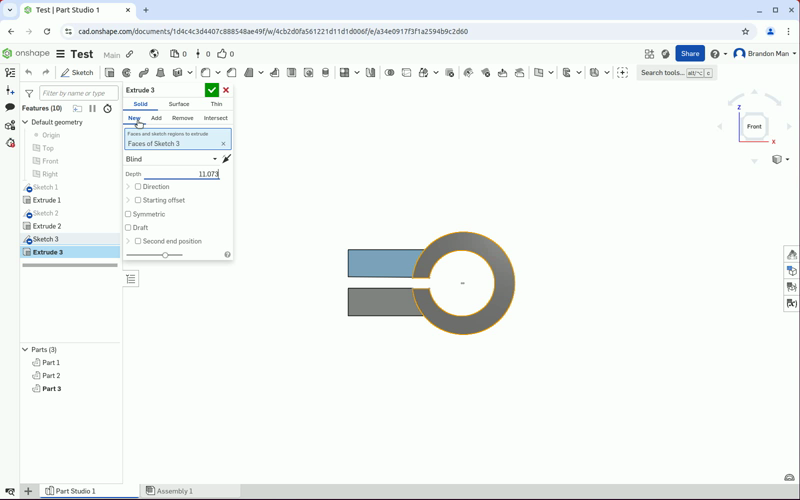
key(enter)
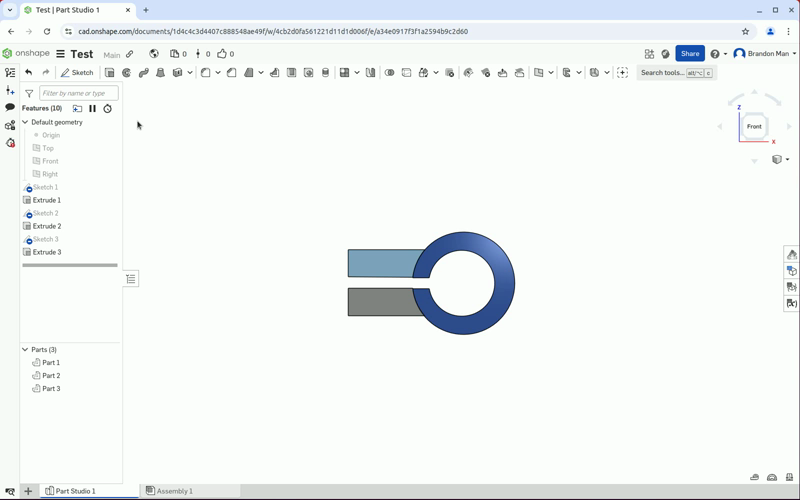
key(shift+h)
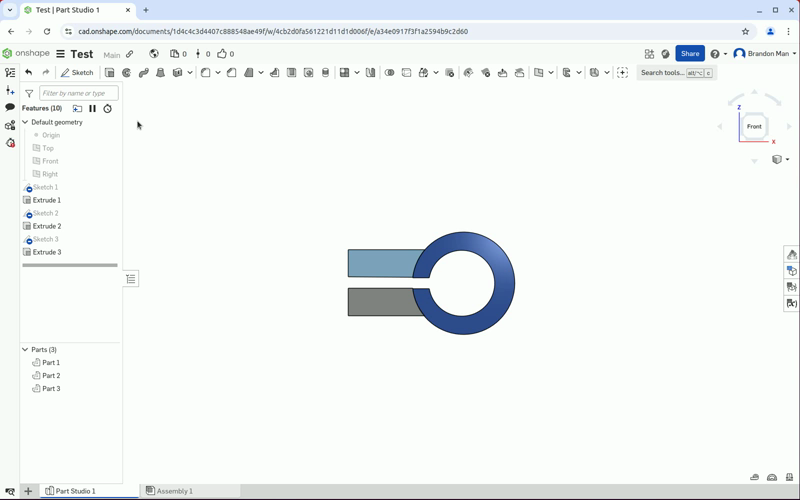
key(shift+h)
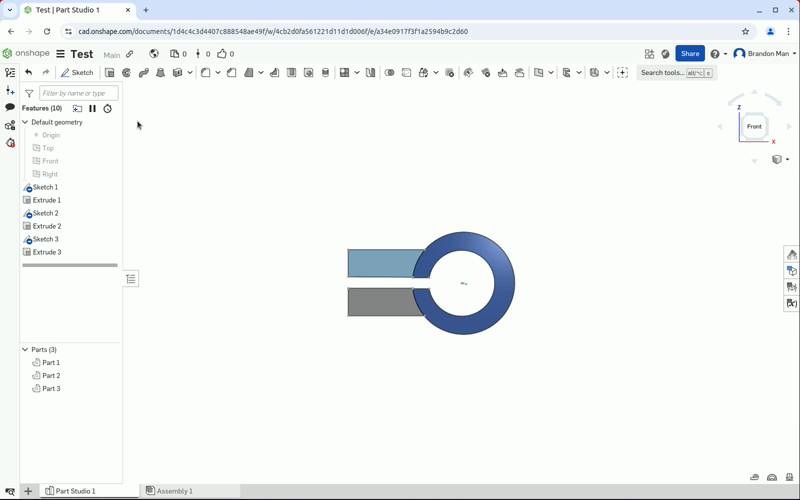
key(shift+7)
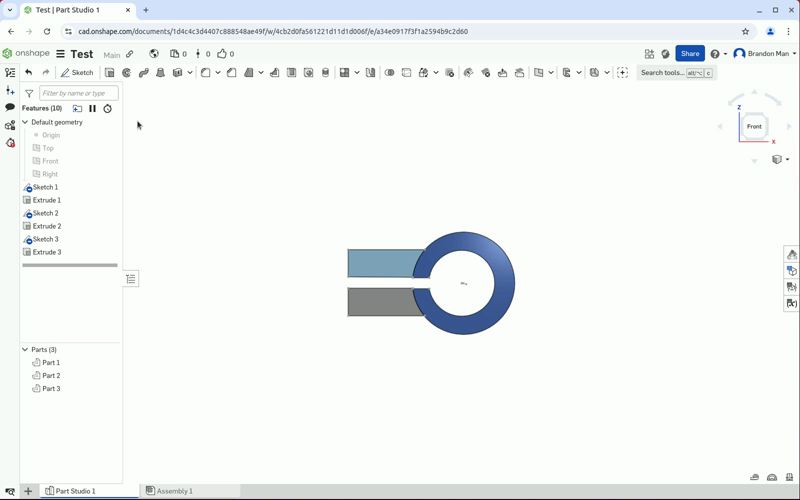
key(left, 2)
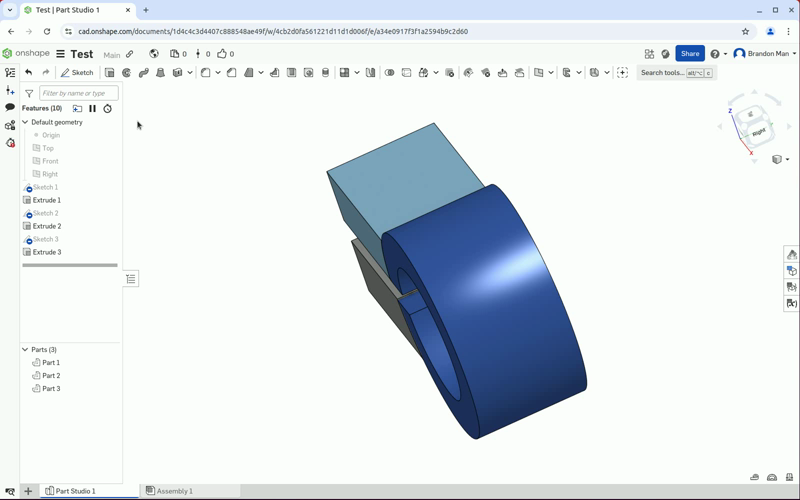
key(down, 2)
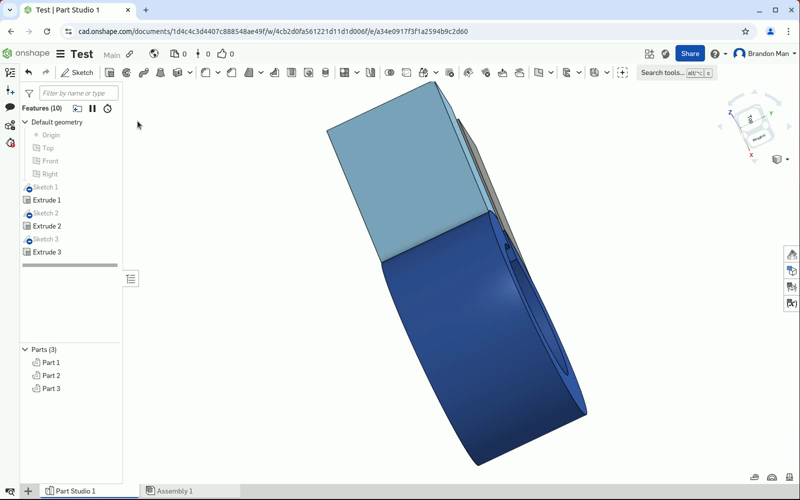
key(up, 2)
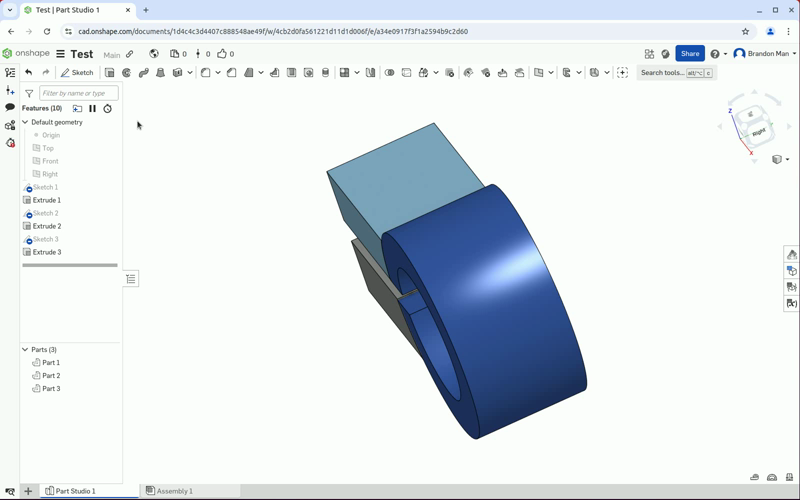
key(right, 2)
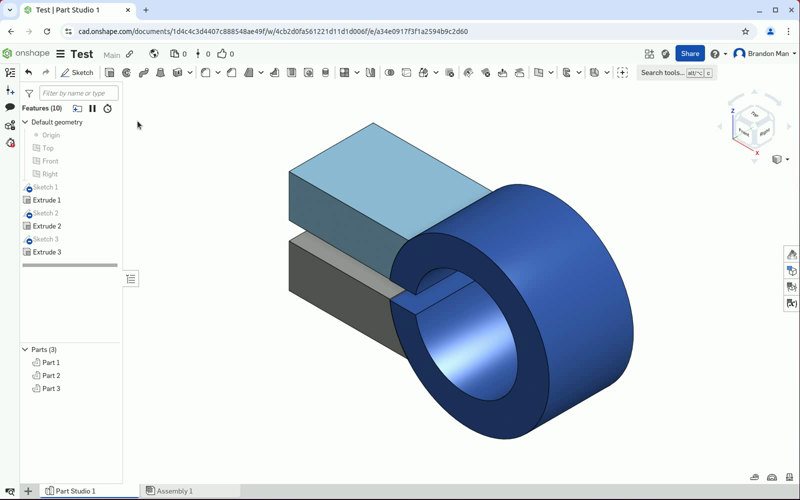
mouse_move(73, 189)
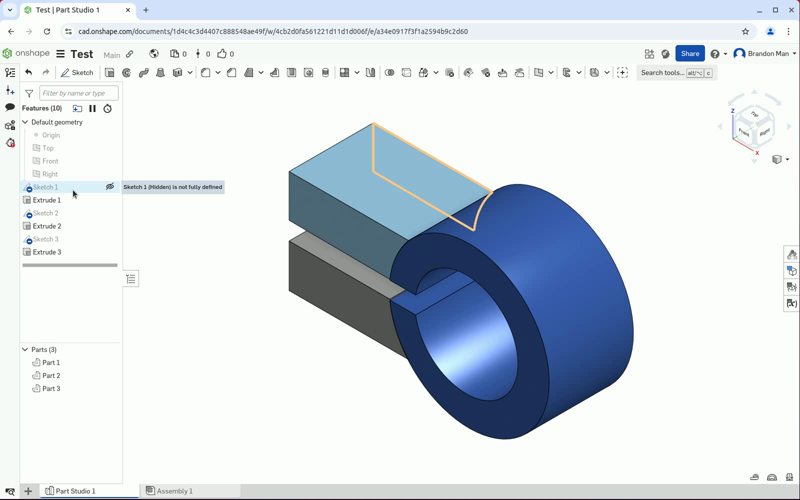
click(73, 189)